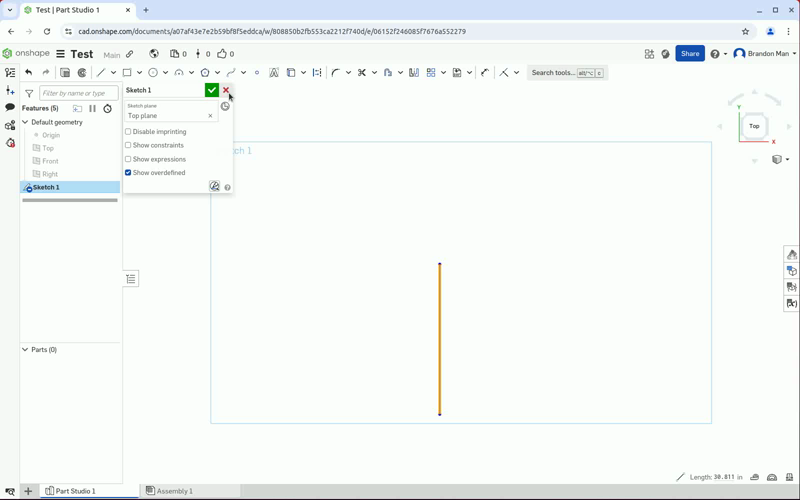
key(shift+h)
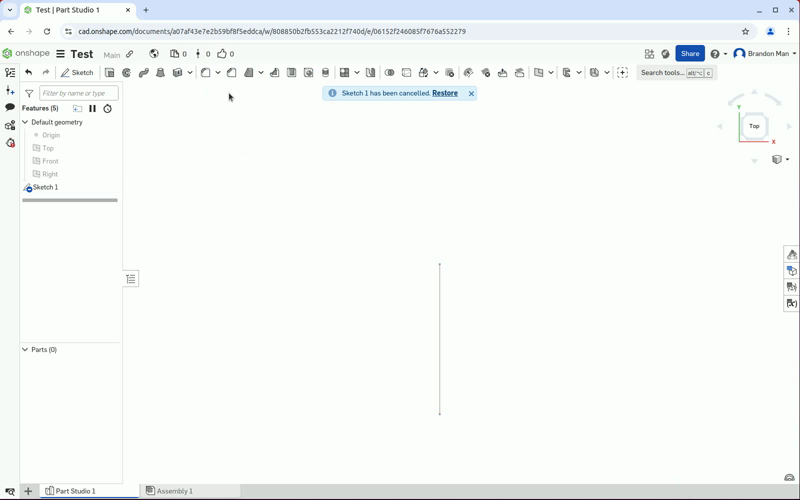
key(shift+s)
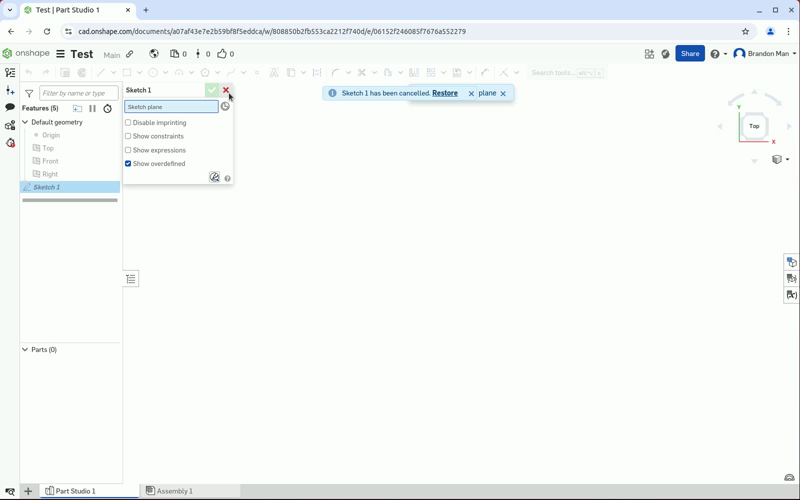
mouse_move(73, 150)
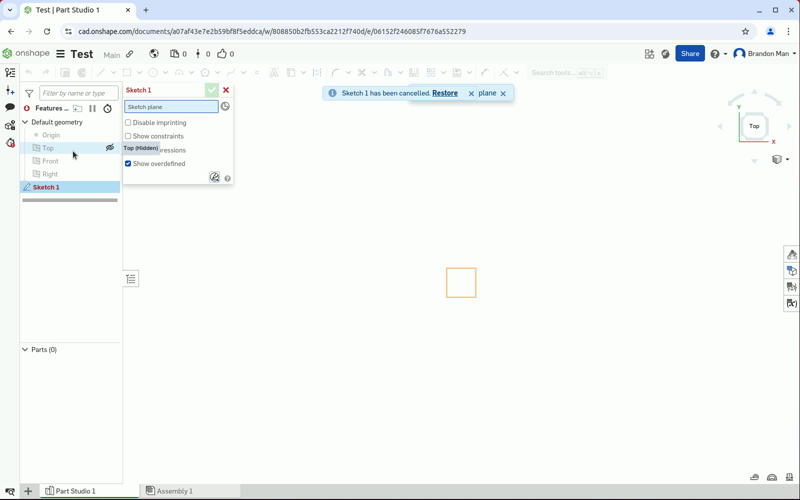
click(73, 150)
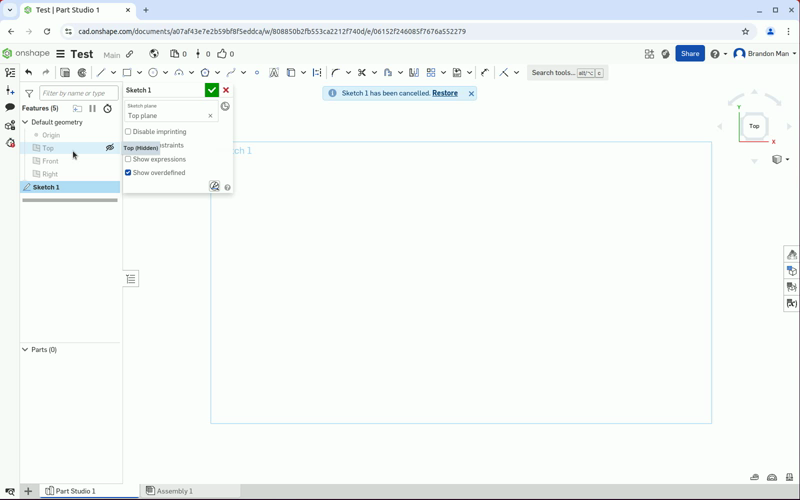
mouse_move(73, 352)
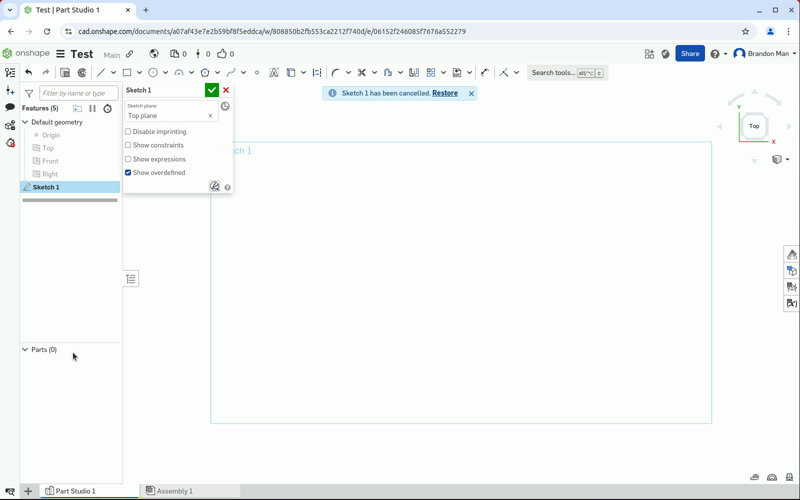
key(y)
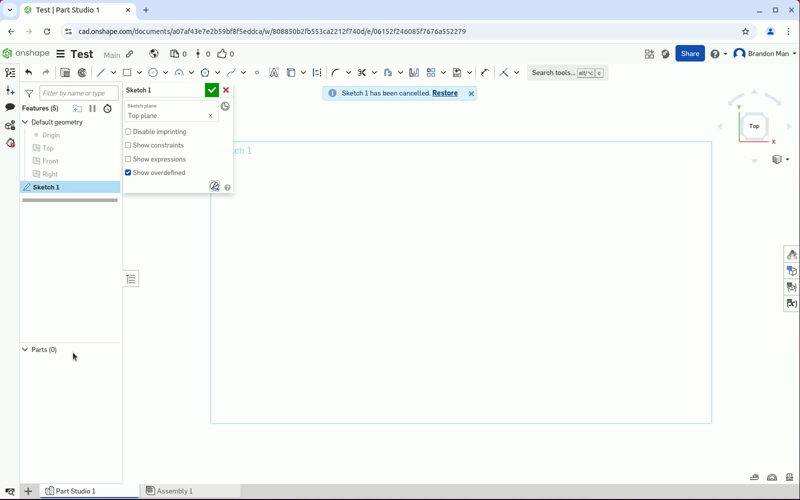
key(l)
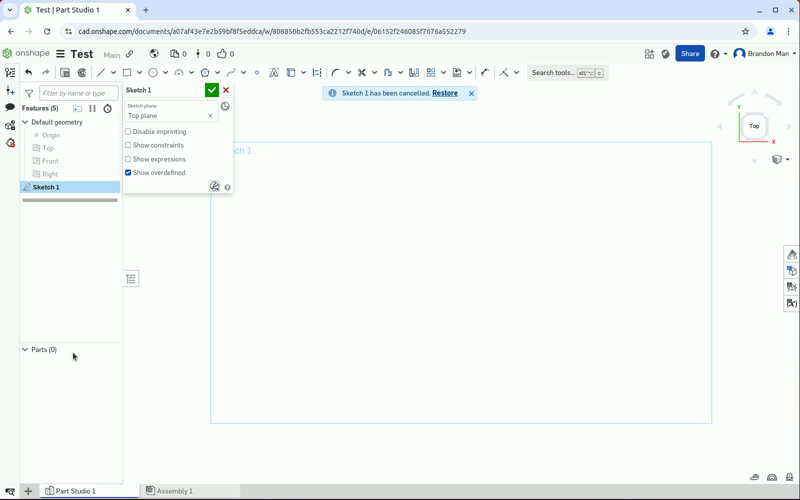
key_down(shift)
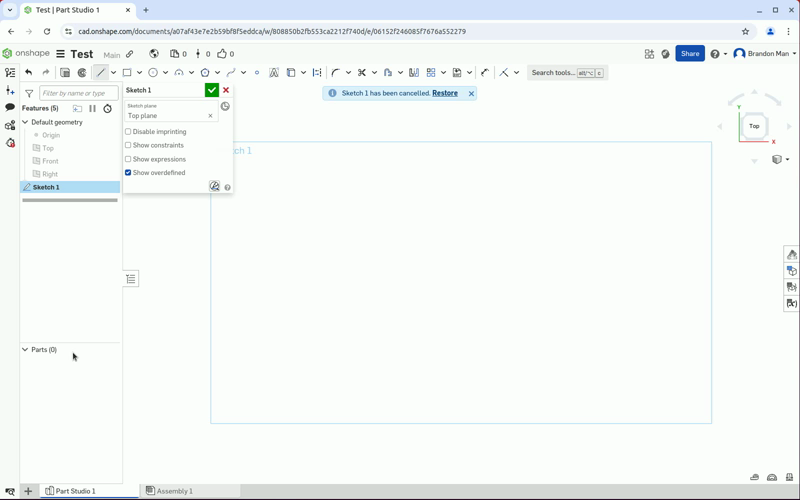
mouse_move(418, 325)
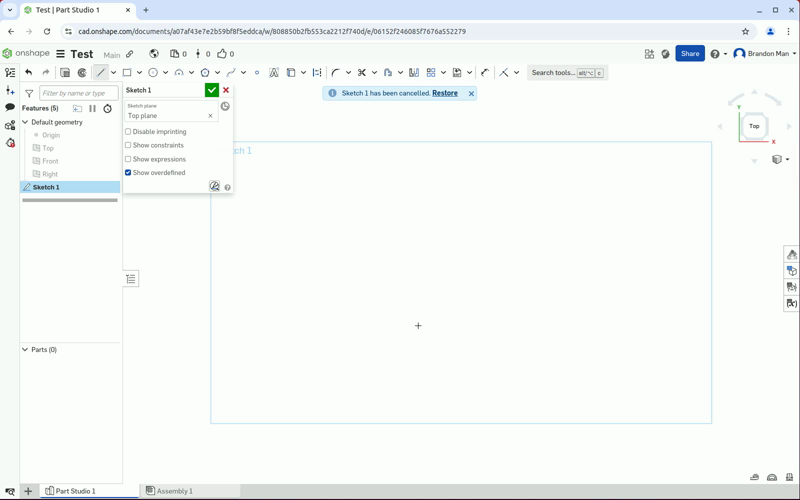
click(418, 325)
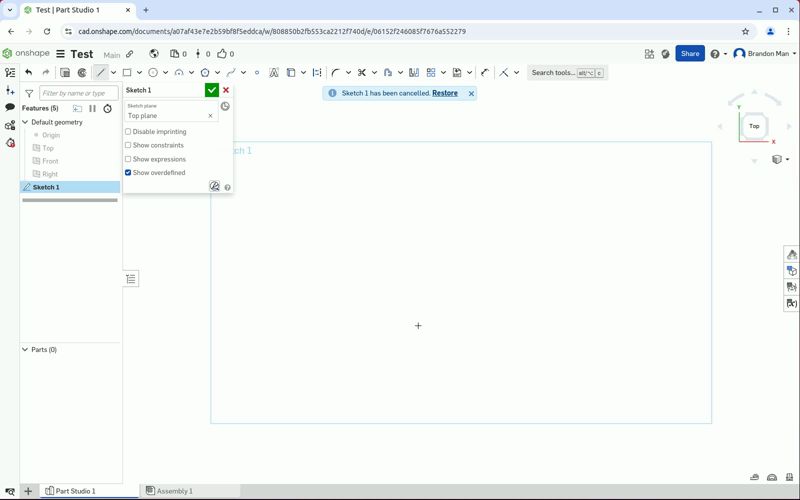
key_up(shift)
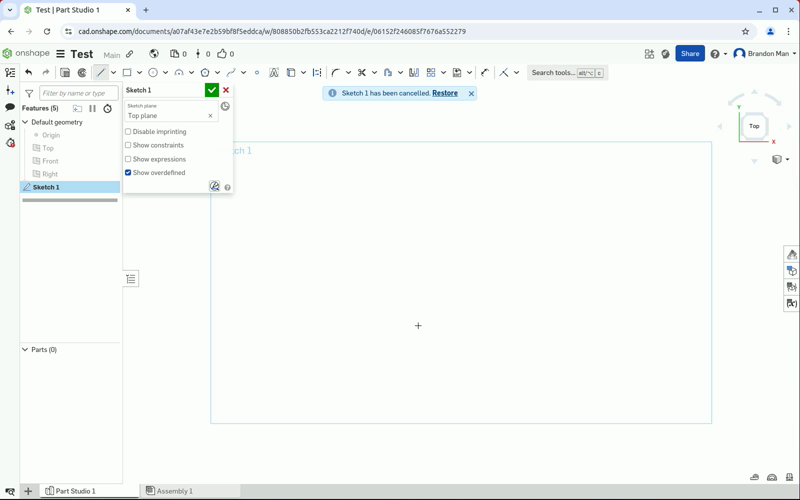
key_down(shift)
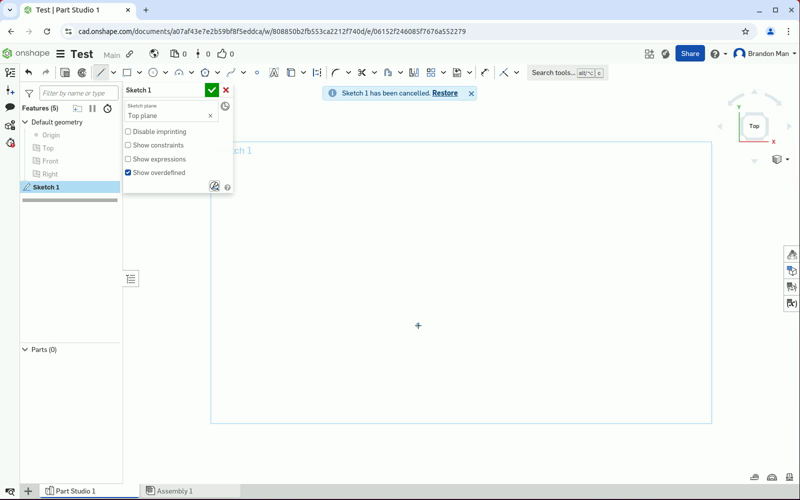
mouse_move(503, 325)
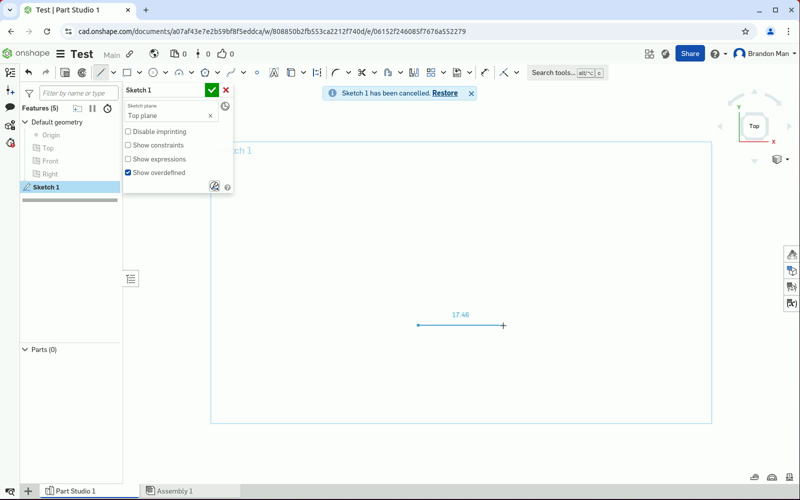
click(503, 325)
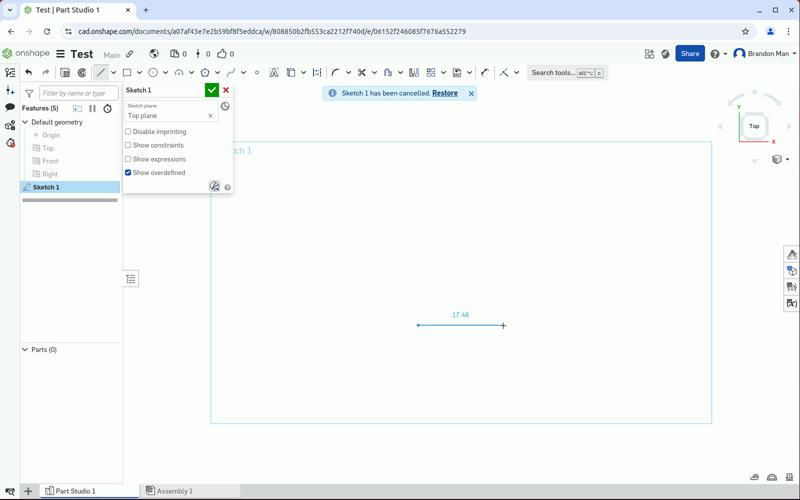
key_up(shift)
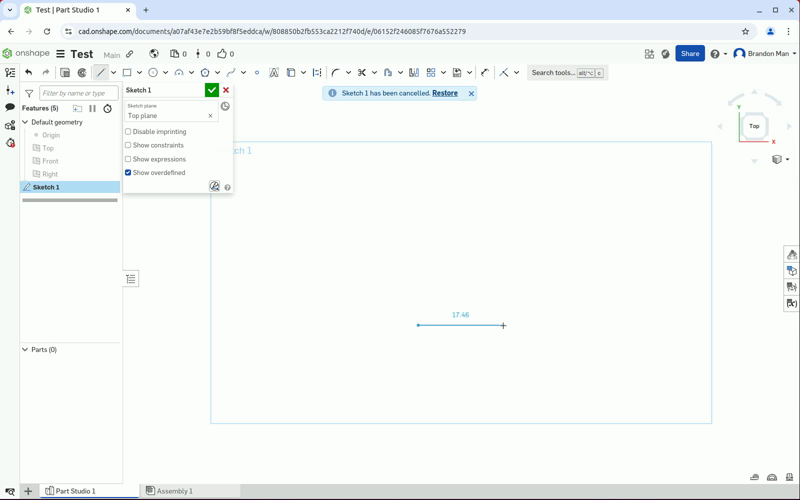
key_down(shift)
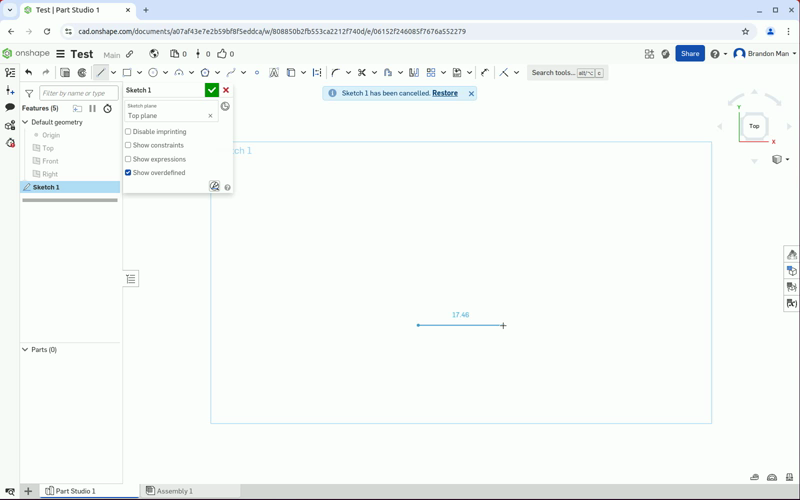
mouse_move(503, 240)
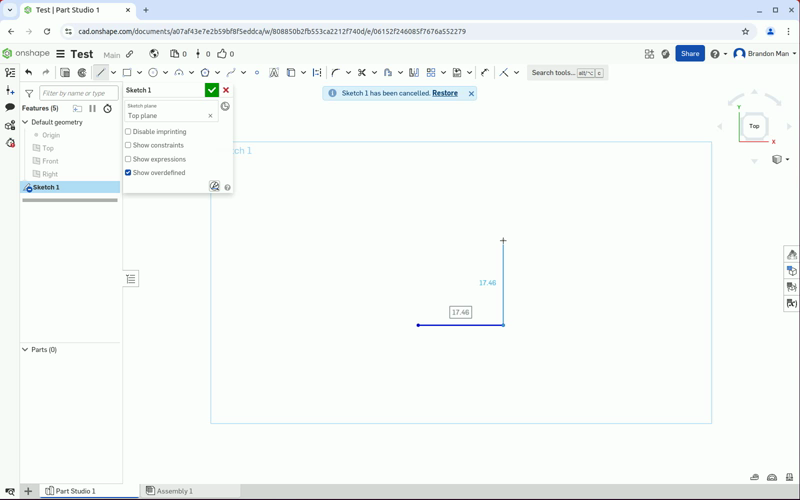
click(503, 240)
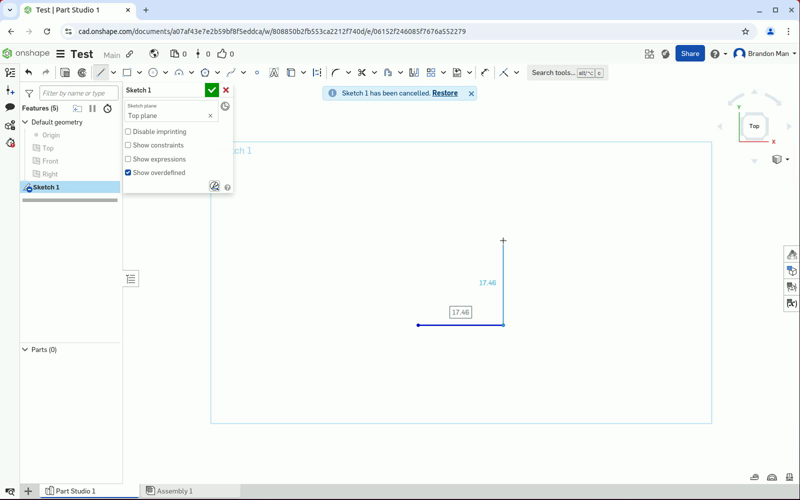
key_up(shift)
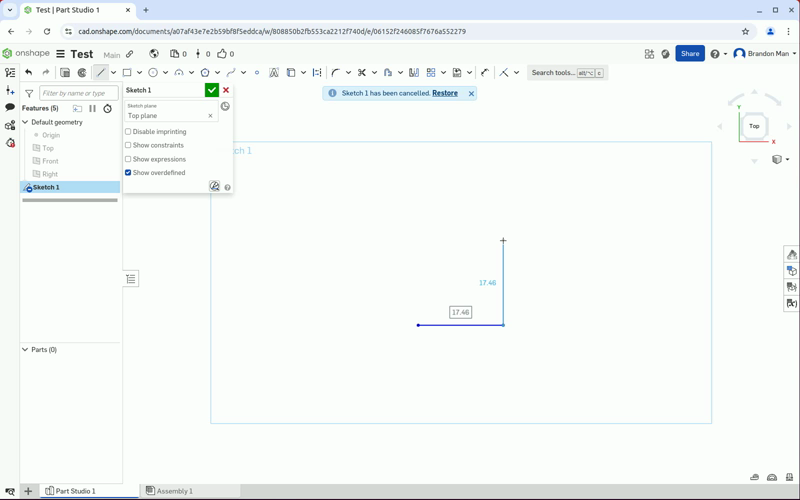
key_down(shift)
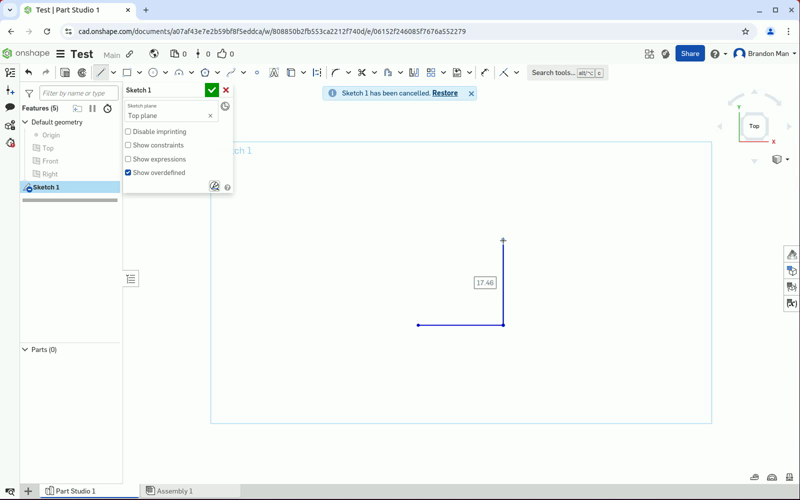
mouse_move(418, 240)
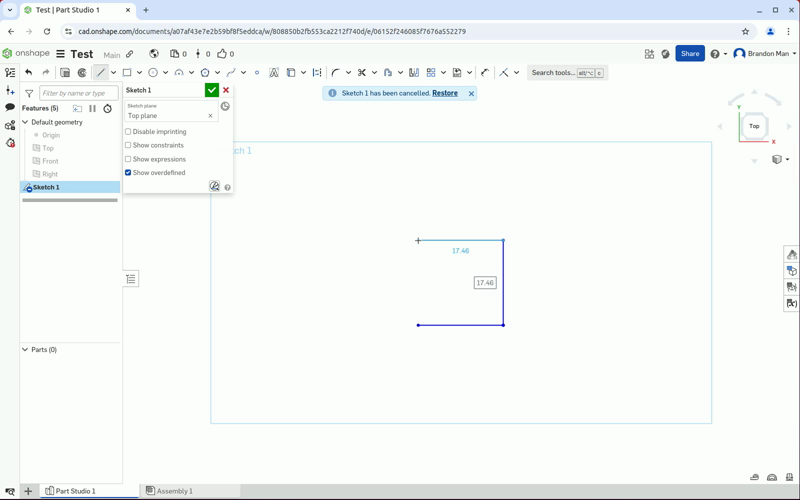
click(418, 240)
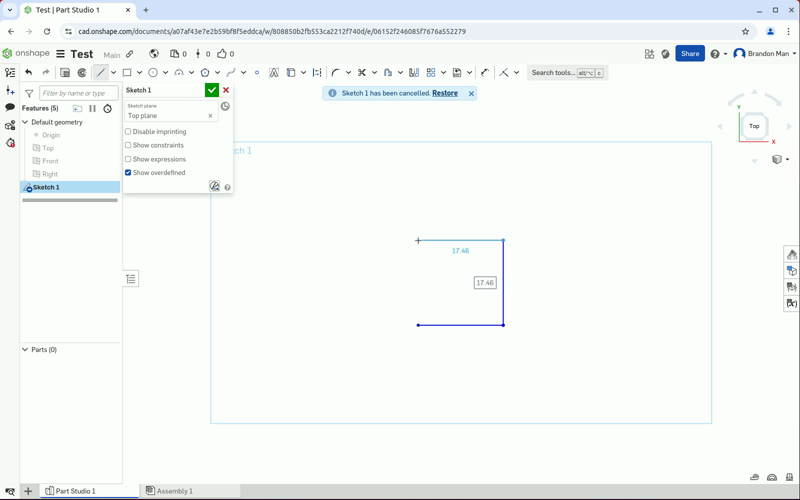
key_up(shift)
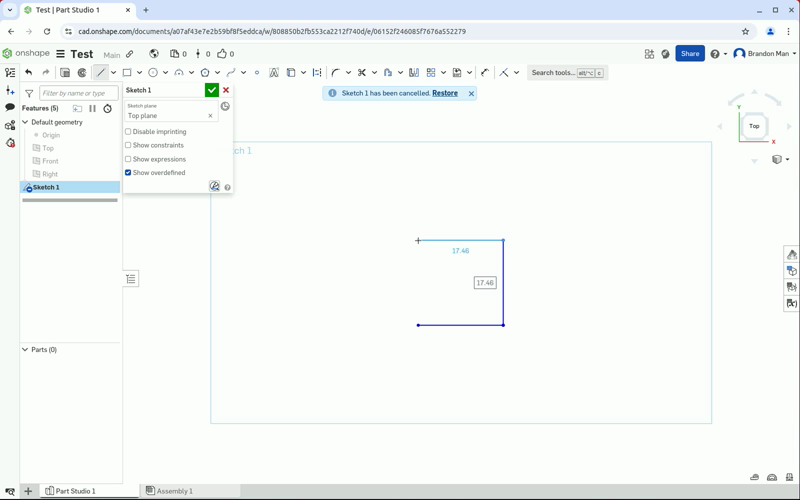
key_down(shift)
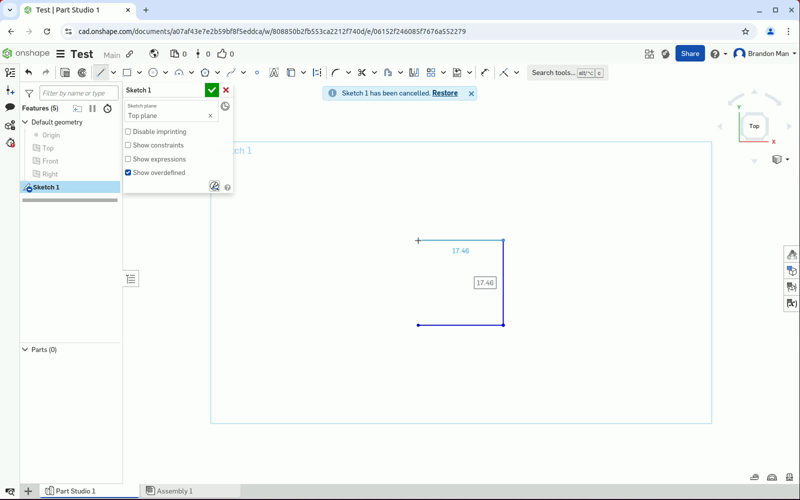
mouse_move(418, 325)
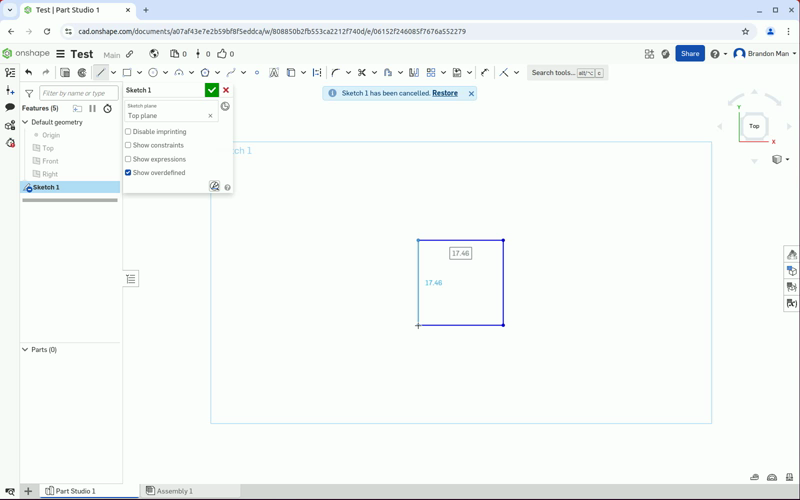
key_up(shift)
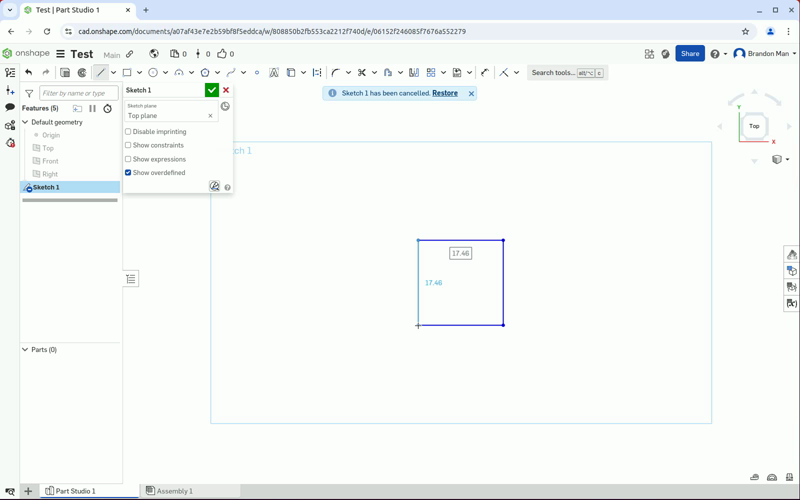
click(418, 325)
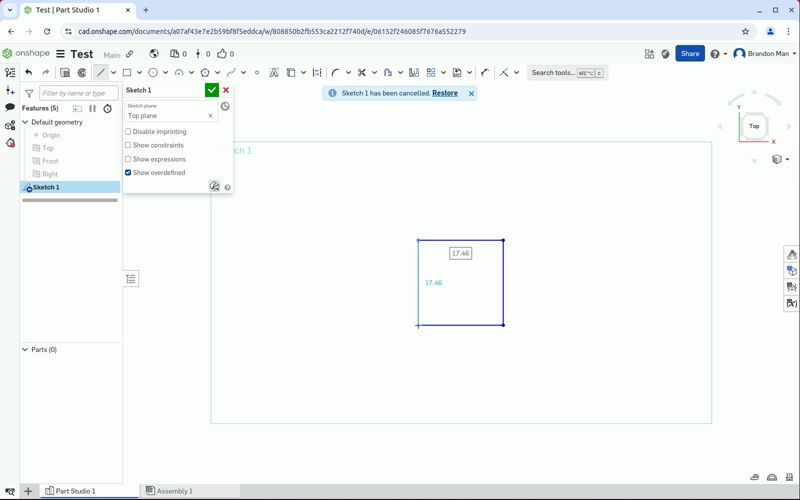
key(esc)
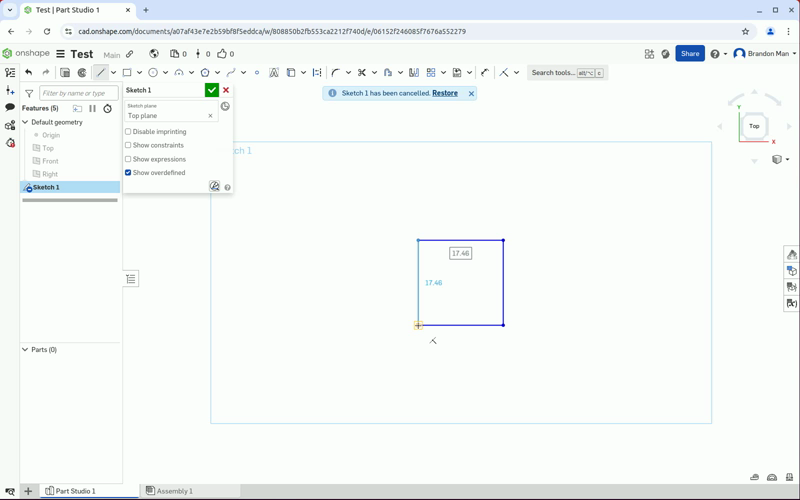
key(l)
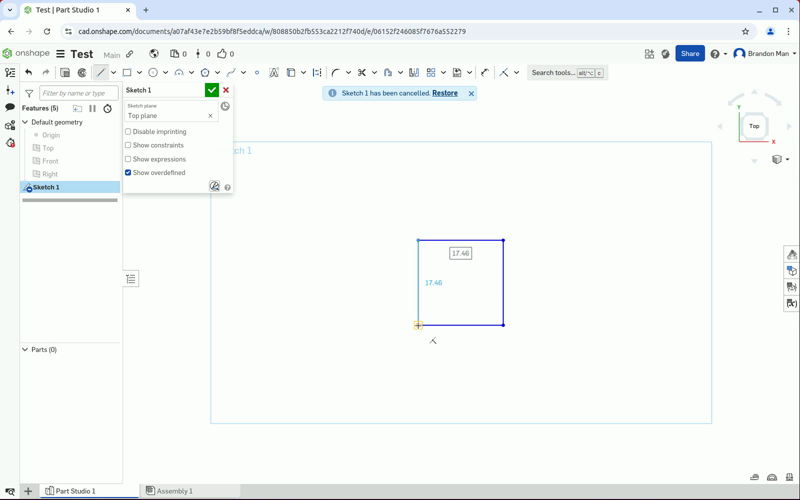
key_down(shift)
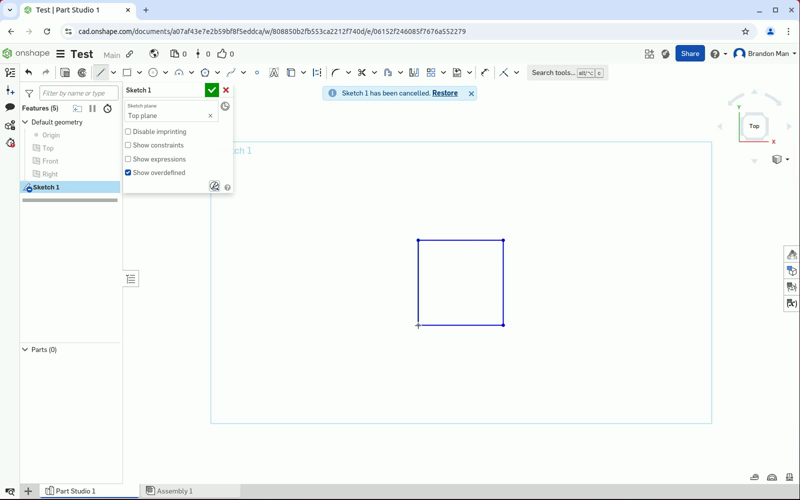
mouse_move(423, 319)
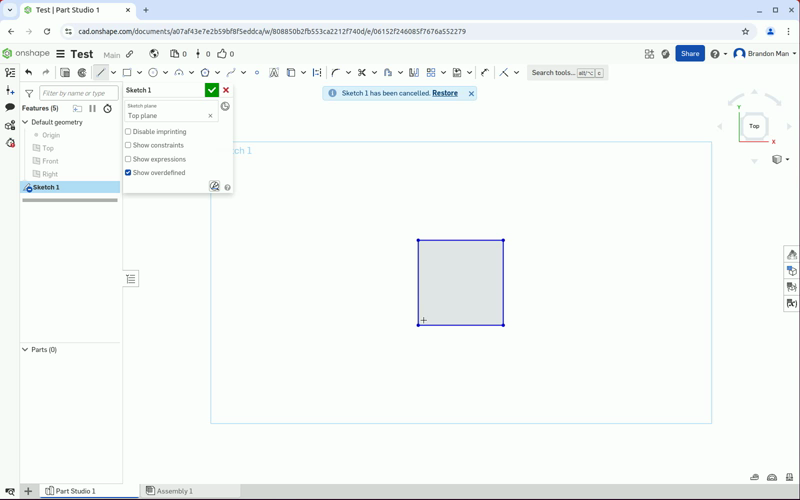
click(423, 319)
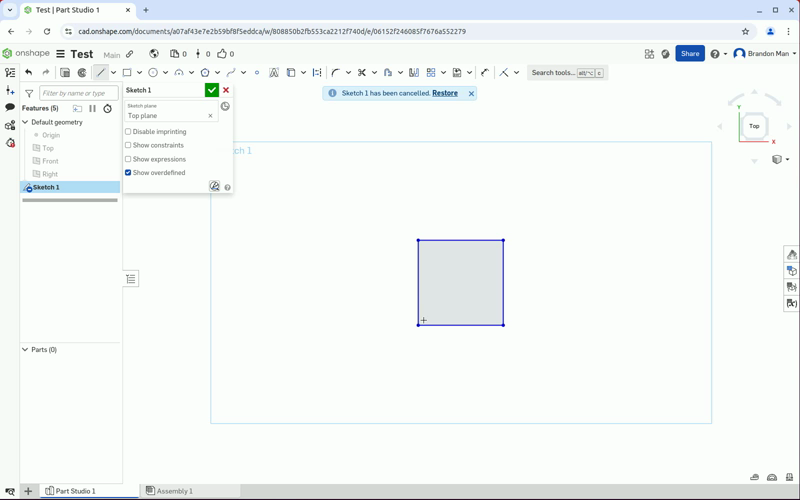
key_up(shift)
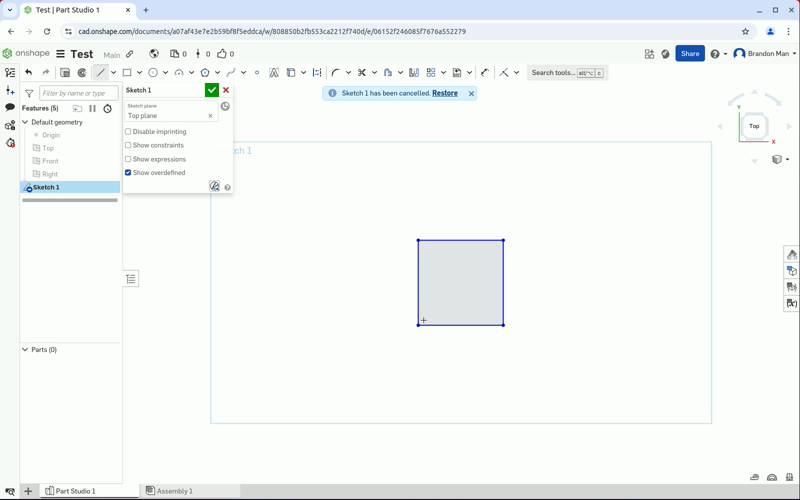
key_down(shift)
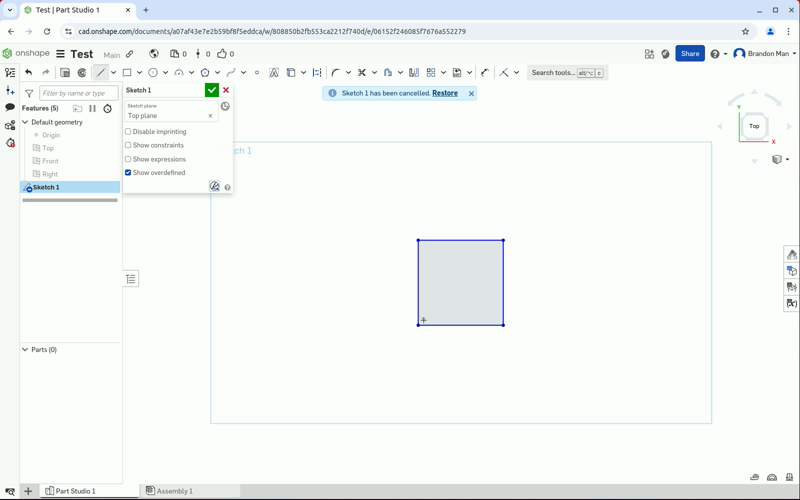
mouse_move(453, 319)
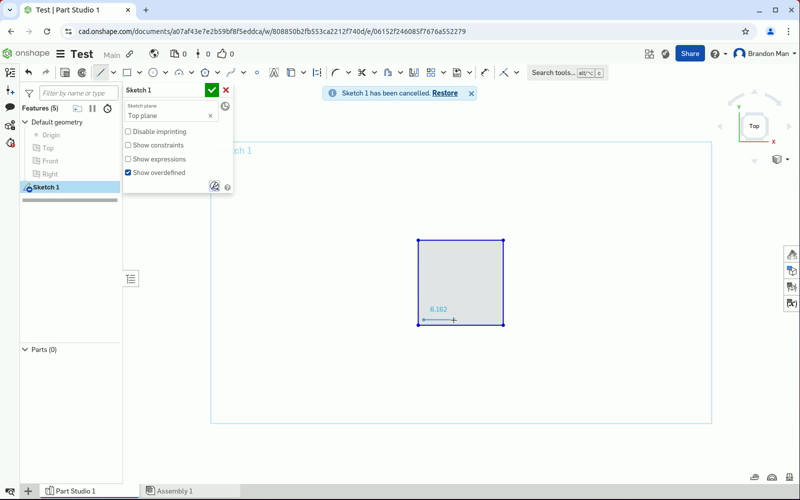
mouse_move(443, 319)
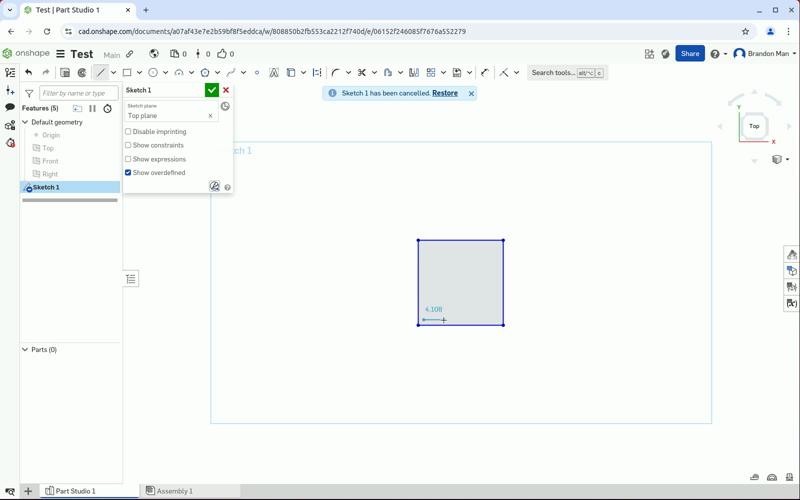
click(443, 319)
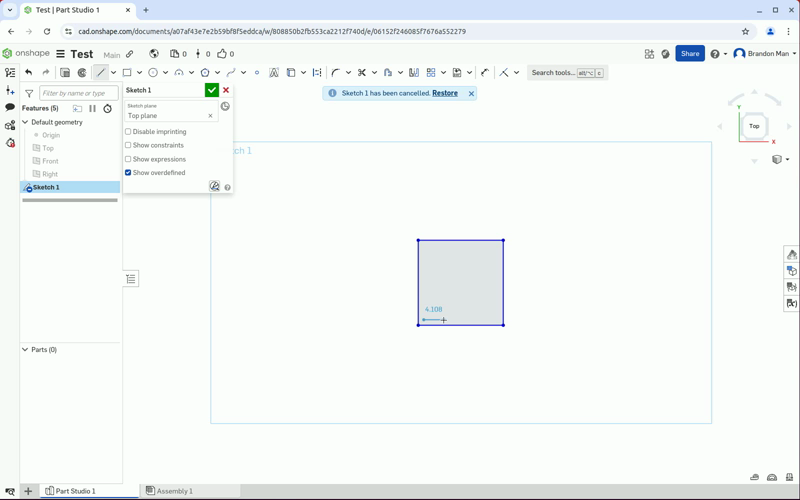
key_up(shift)
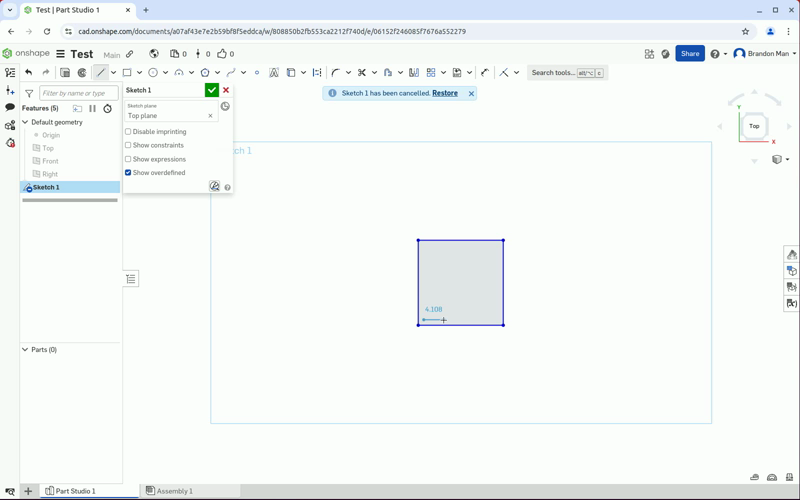
key_down(shift)
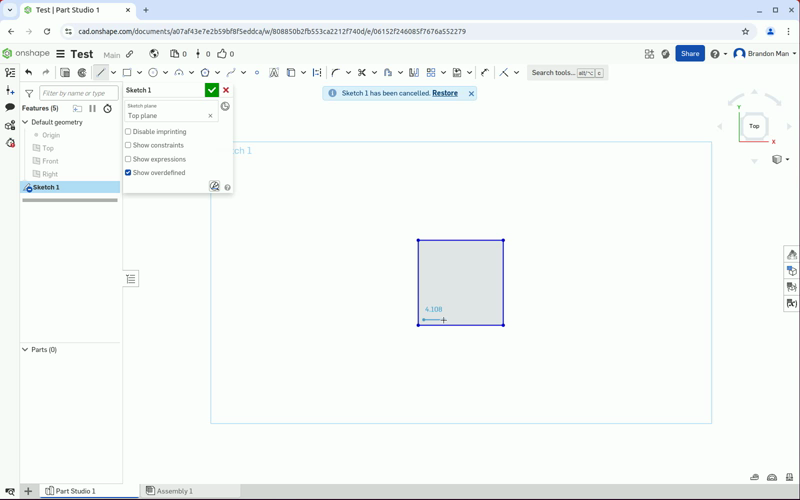
mouse_move(473, 319)
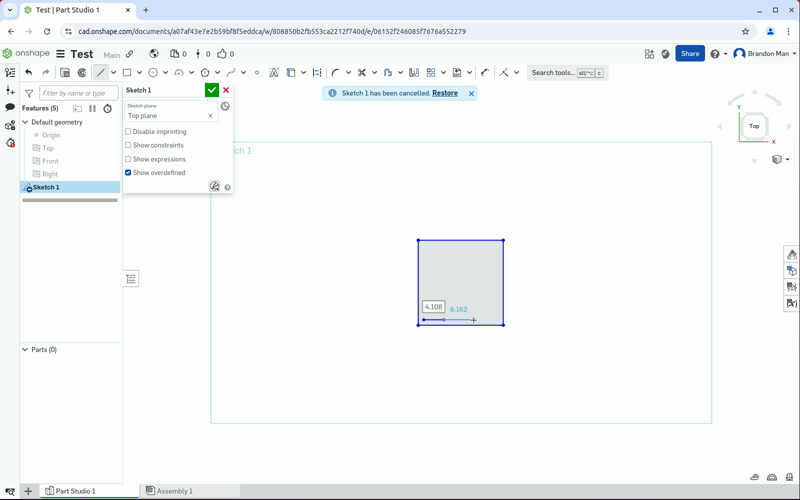
mouse_move(449, 319)
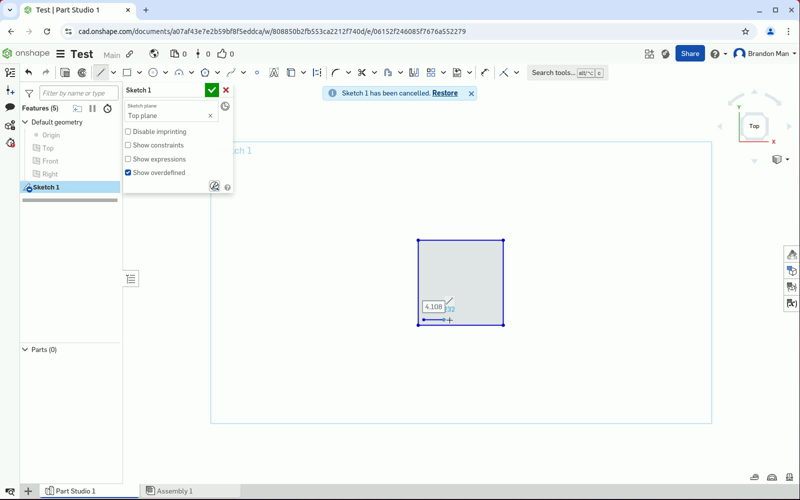
scroll(6)
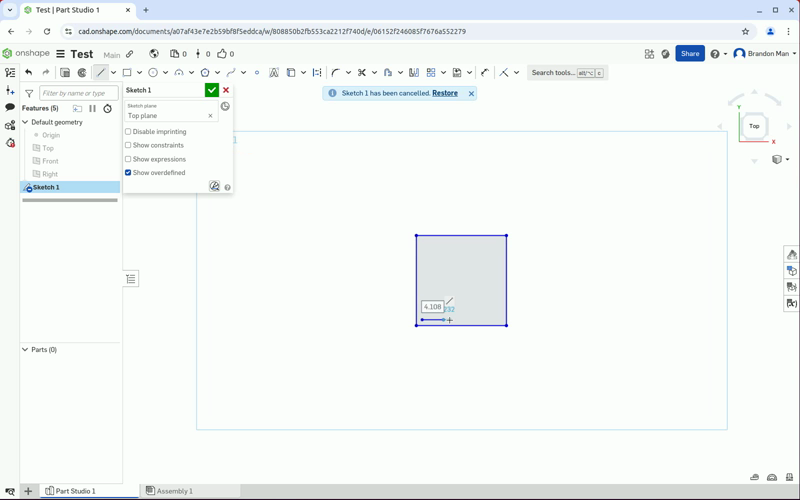
scroll(6)
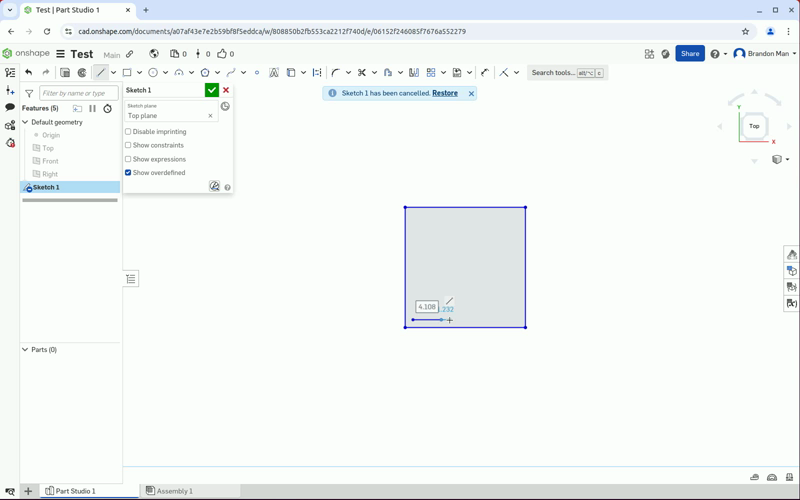
scroll(6)
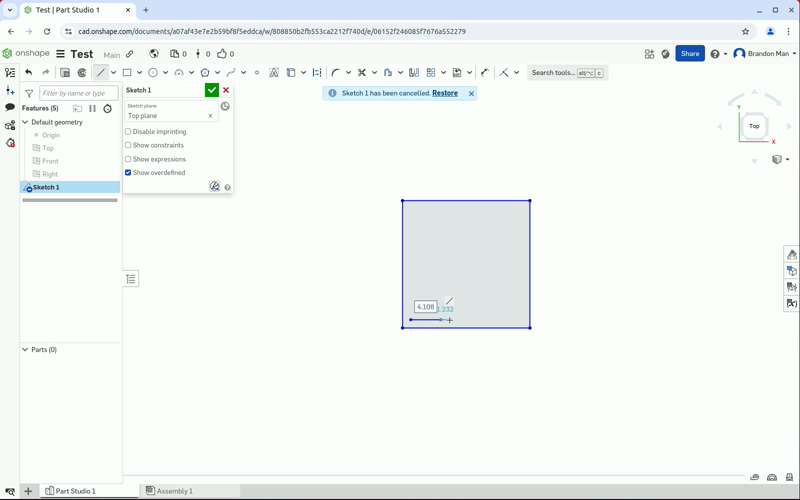
scroll(6)
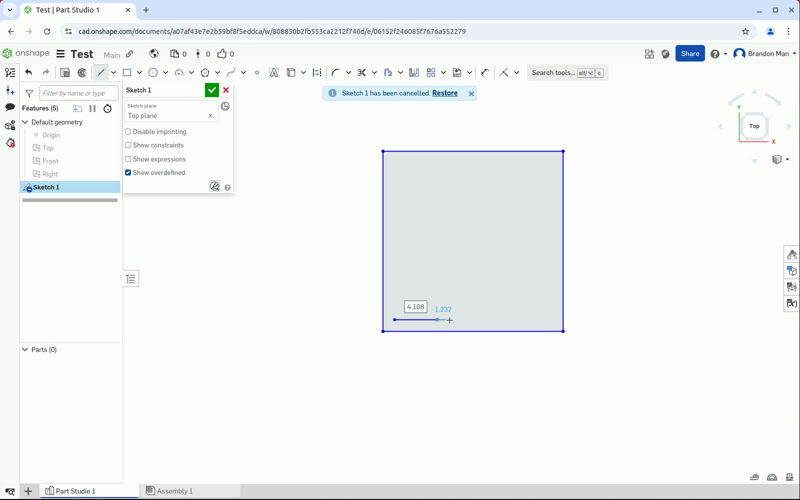
scroll(6)
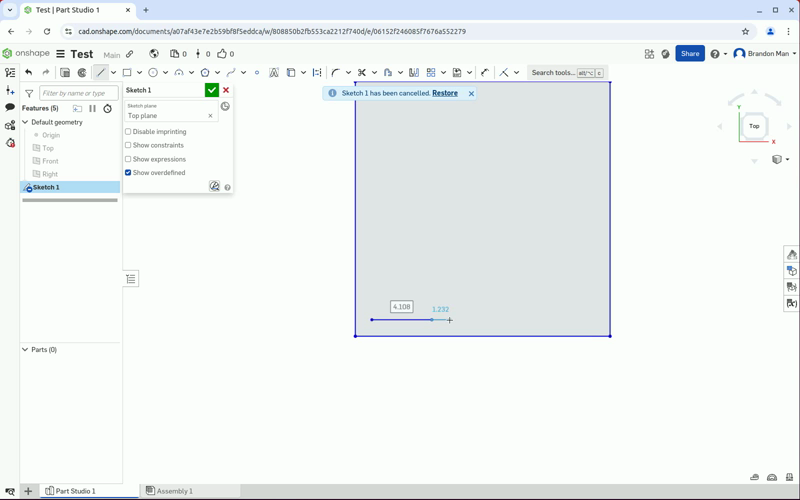
scroll(6)
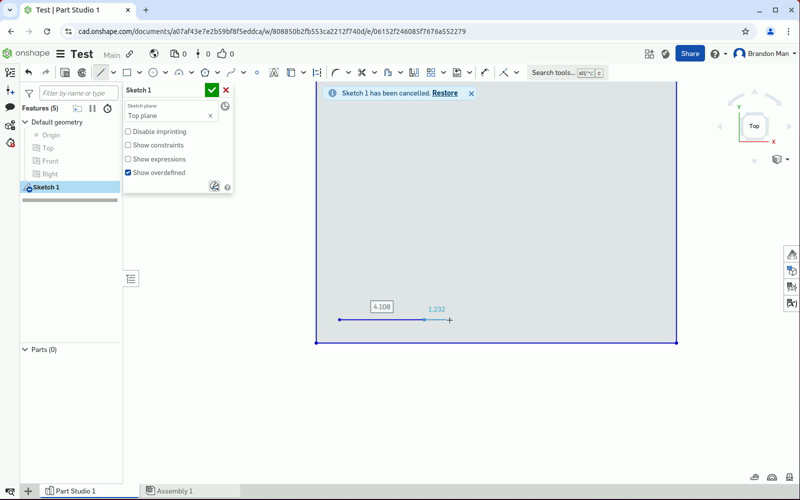
scroll(6)
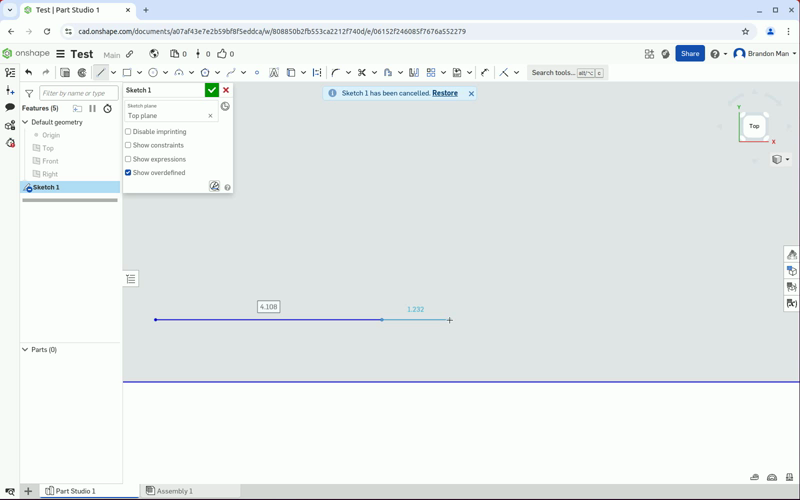
click(449, 319)
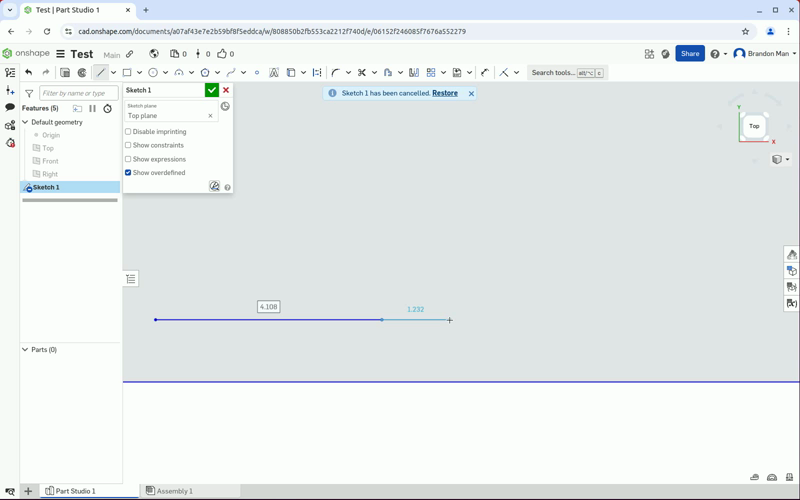
scroll(-6)
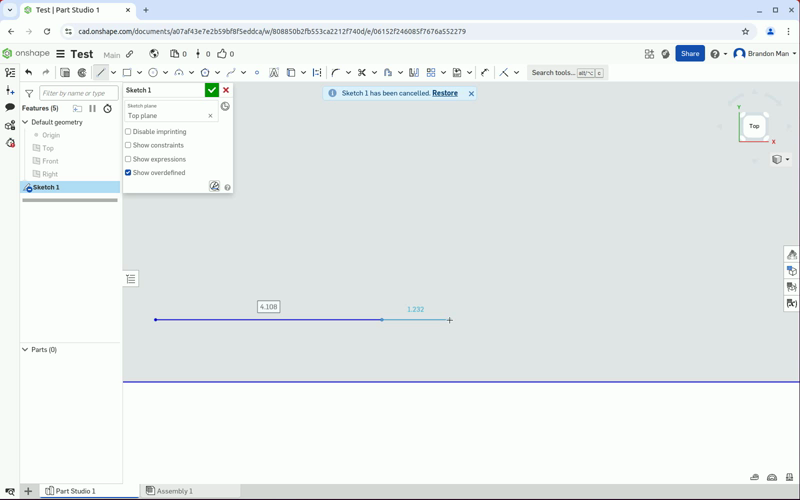
scroll(-6)
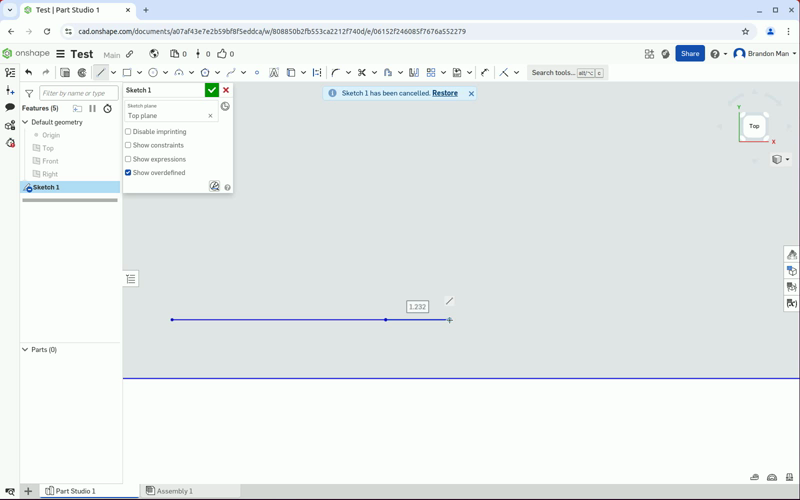
scroll(-6)
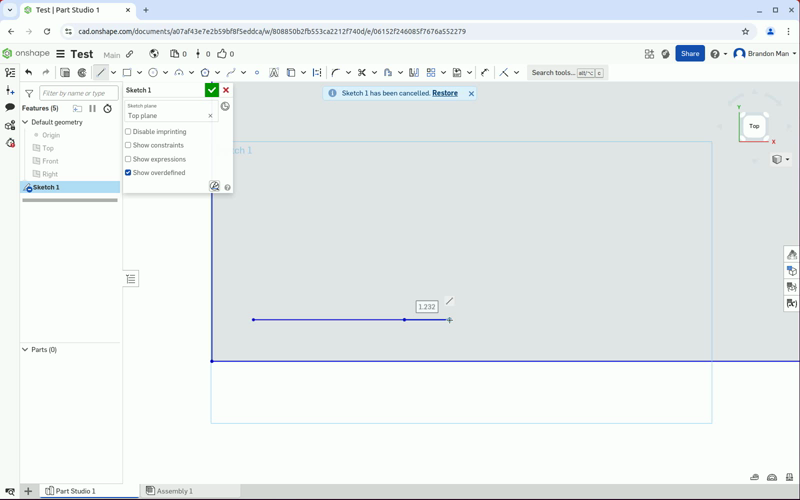
scroll(-6)
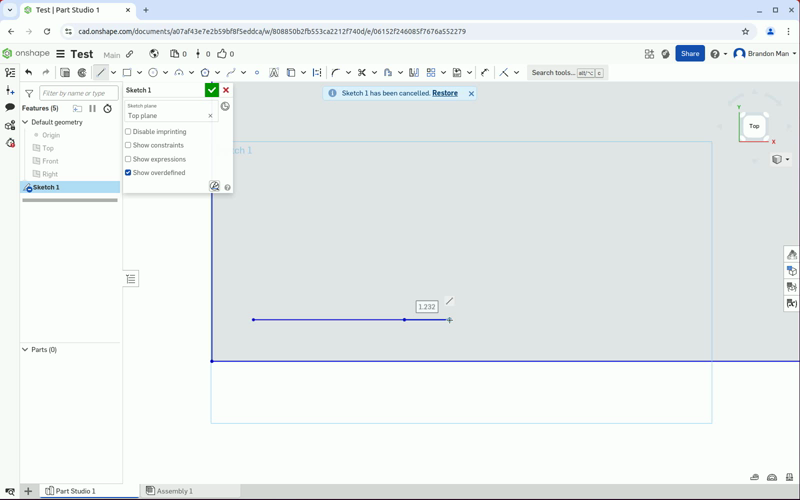
scroll(-6)
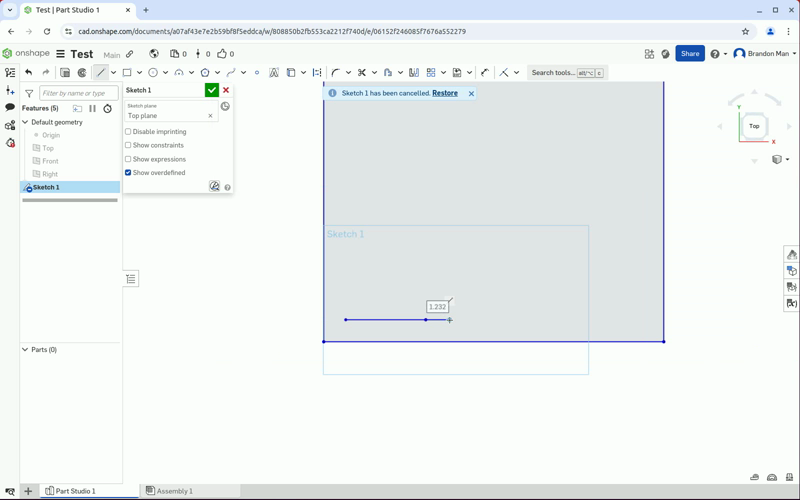
scroll(-6)
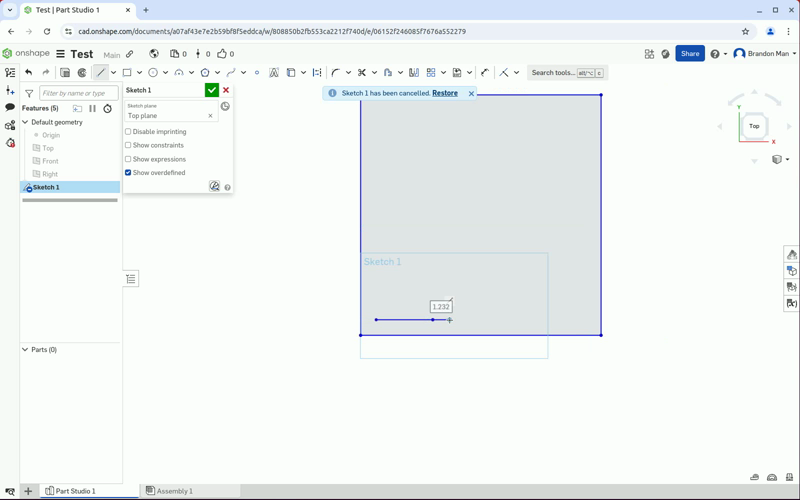
scroll(-6)
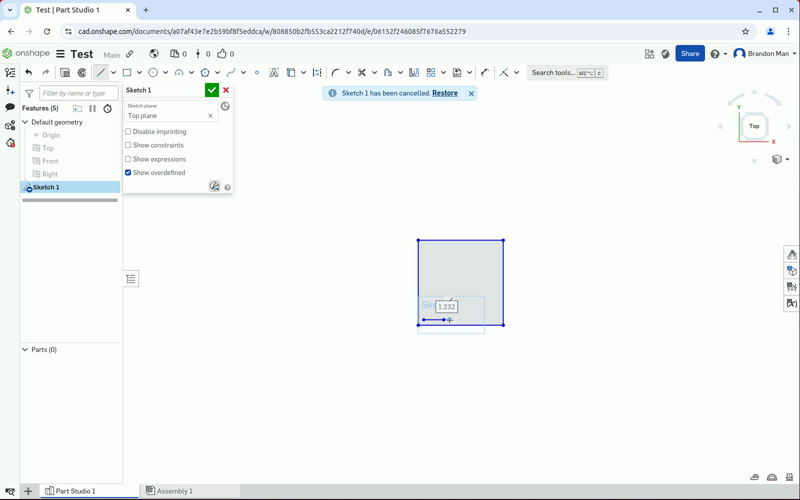
key_up(shift)
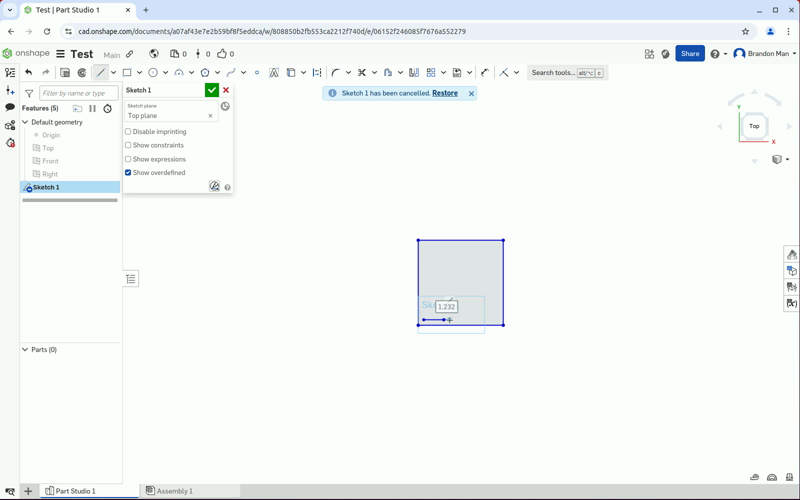
key_down(shift)
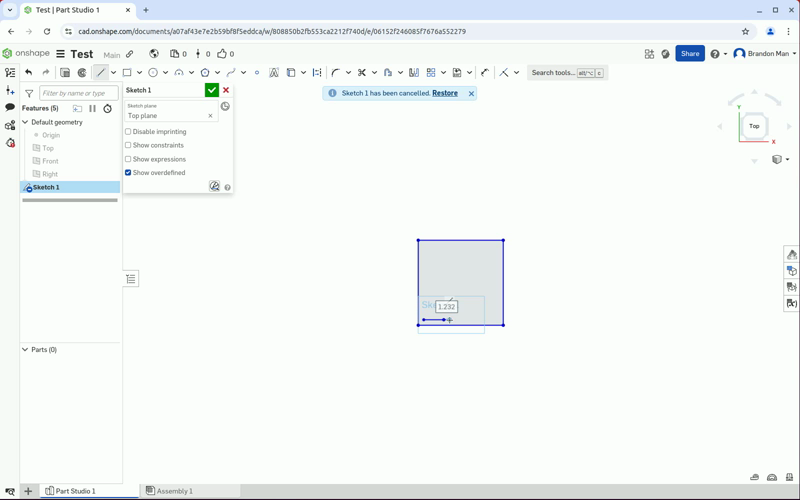
mouse_move(479, 319)
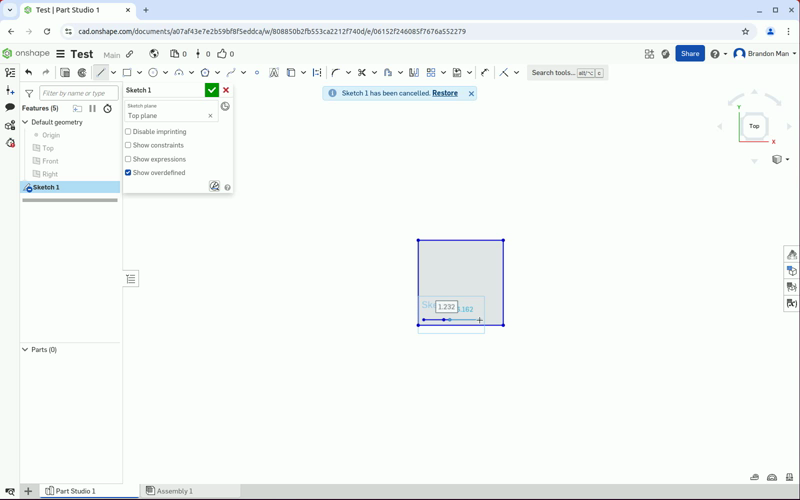
mouse_move(498, 319)
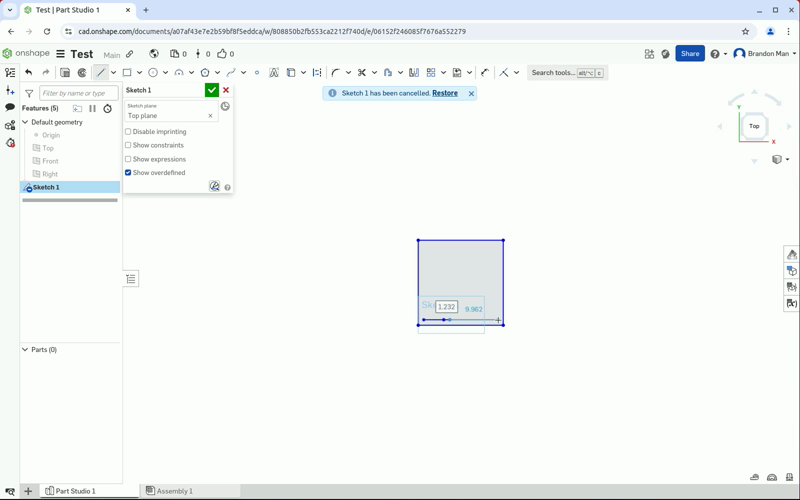
click(498, 319)
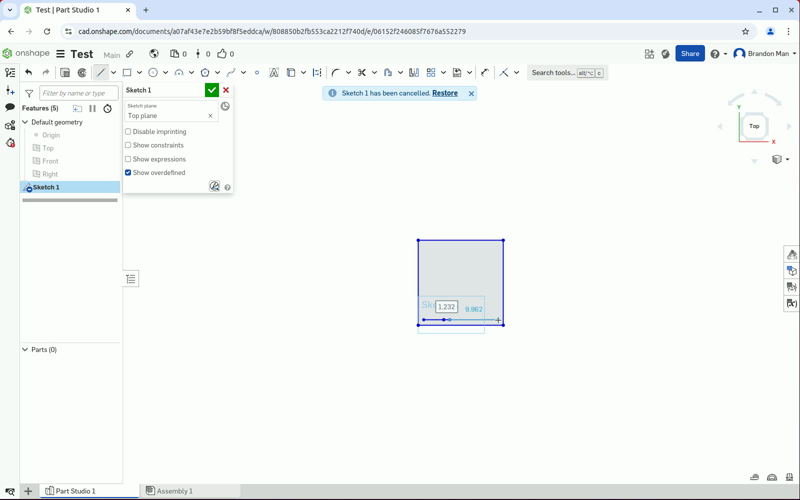
key_up(shift)
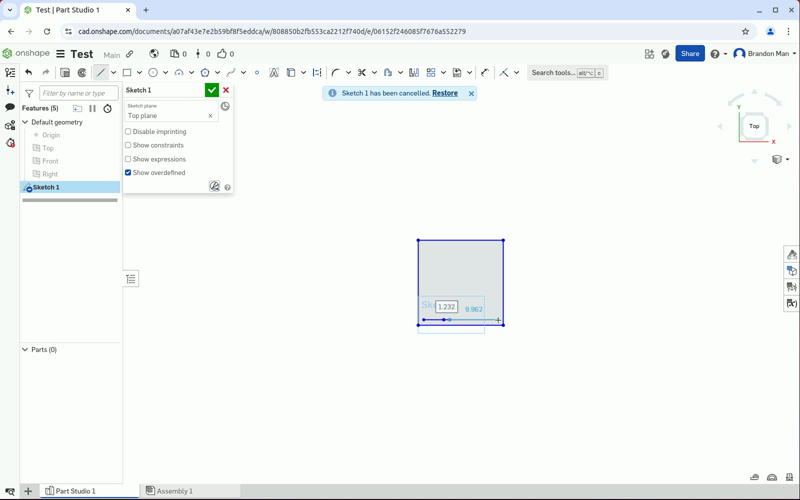
key_down(shift)
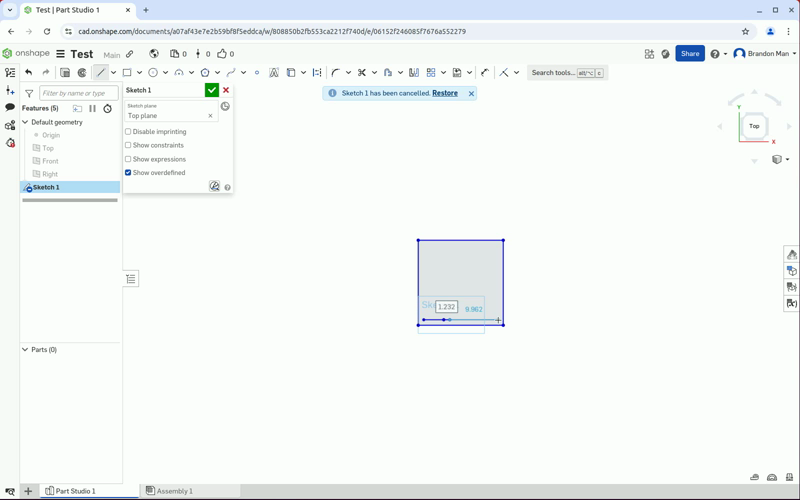
mouse_move(498, 245)
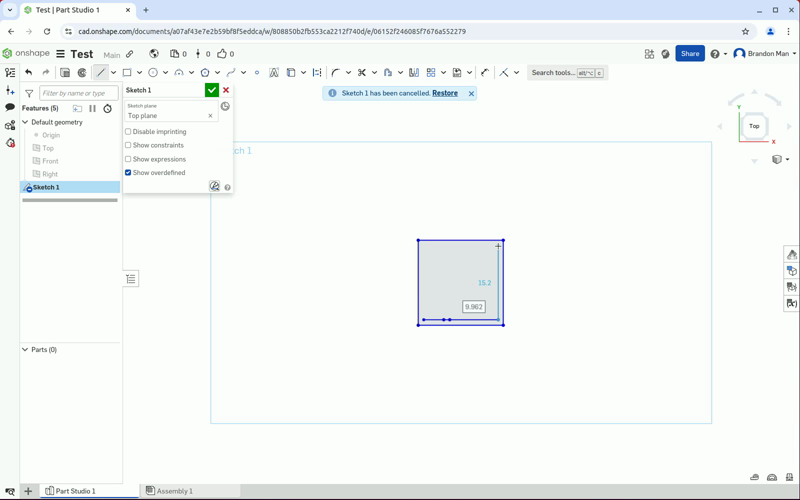
click(498, 245)
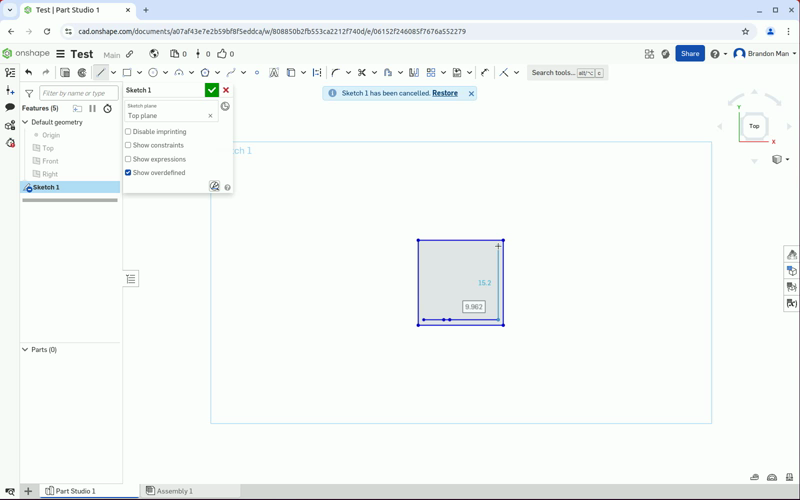
key_up(shift)
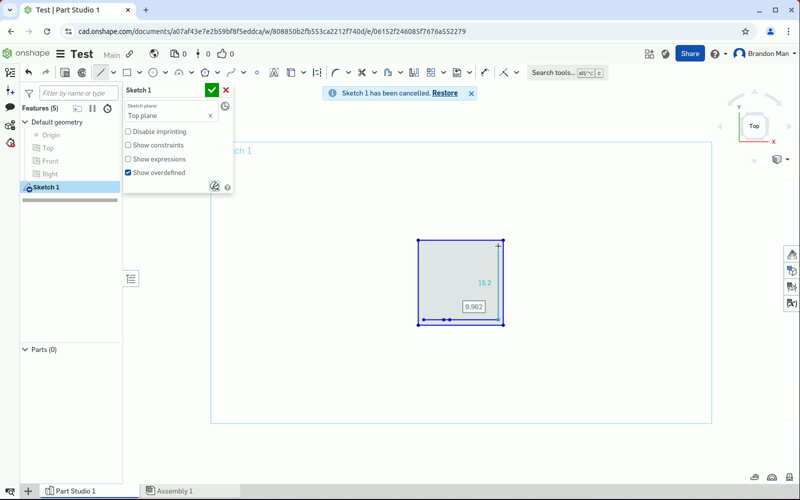
key_down(shift)
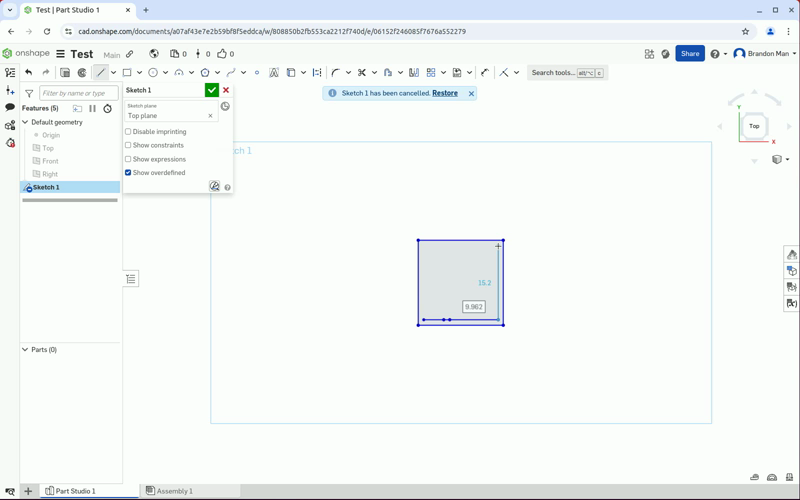
mouse_move(528, 245)
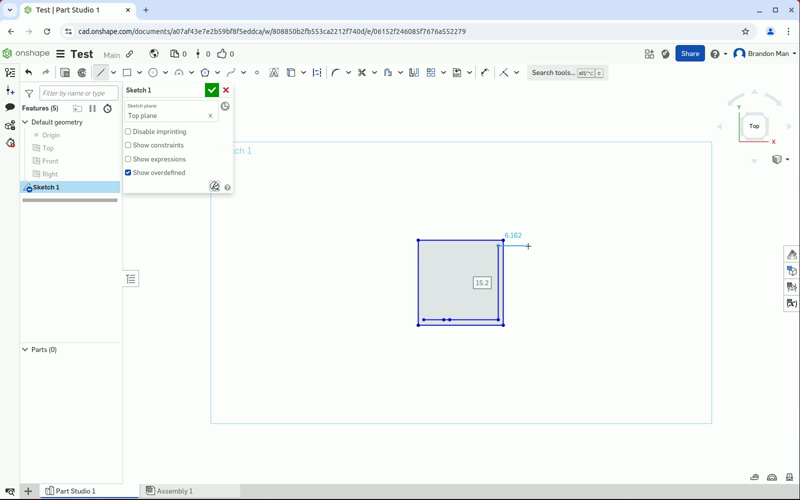
mouse_move(449, 245)
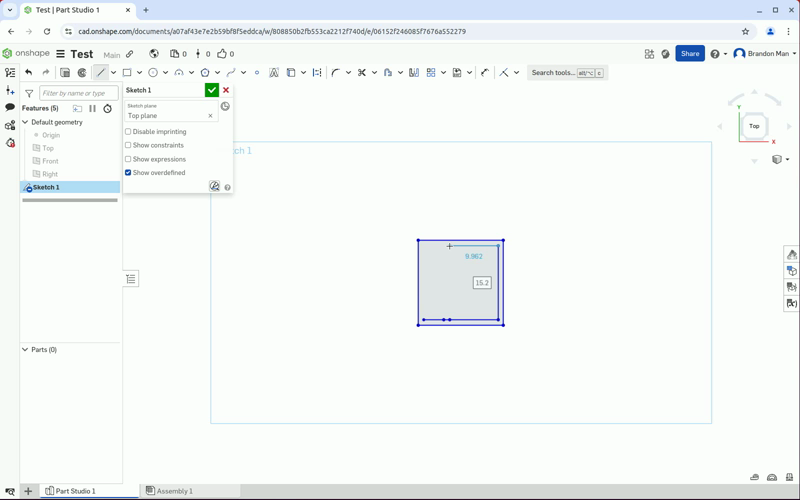
click(449, 245)
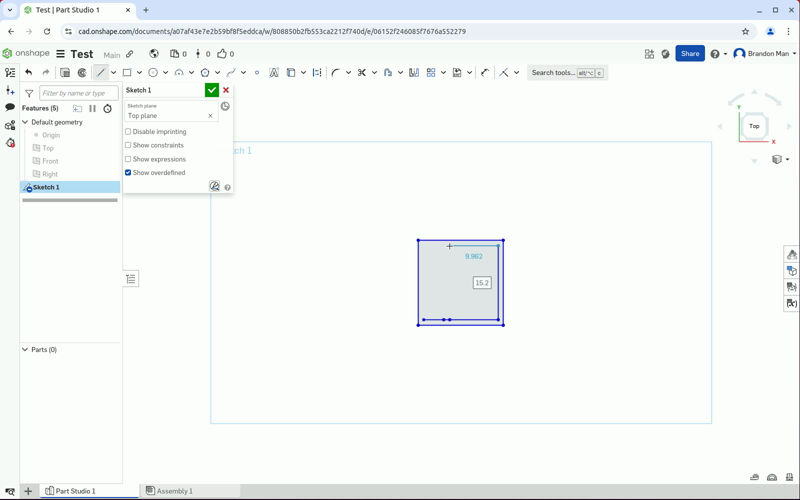
key_up(shift)
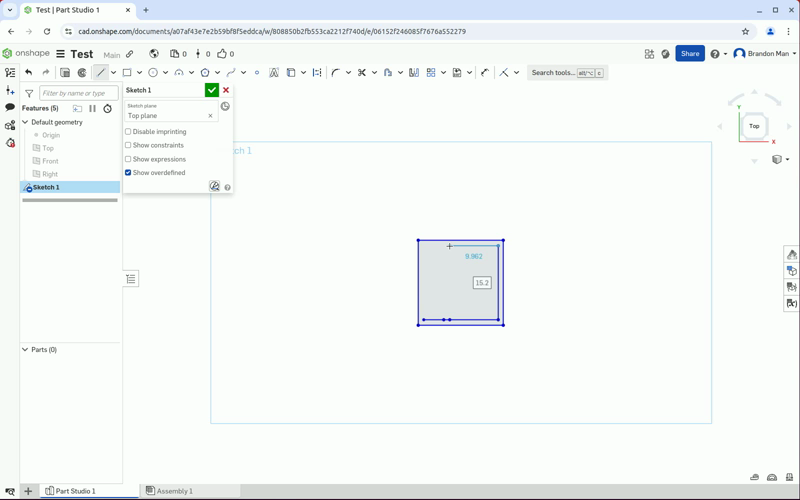
key_down(shift)
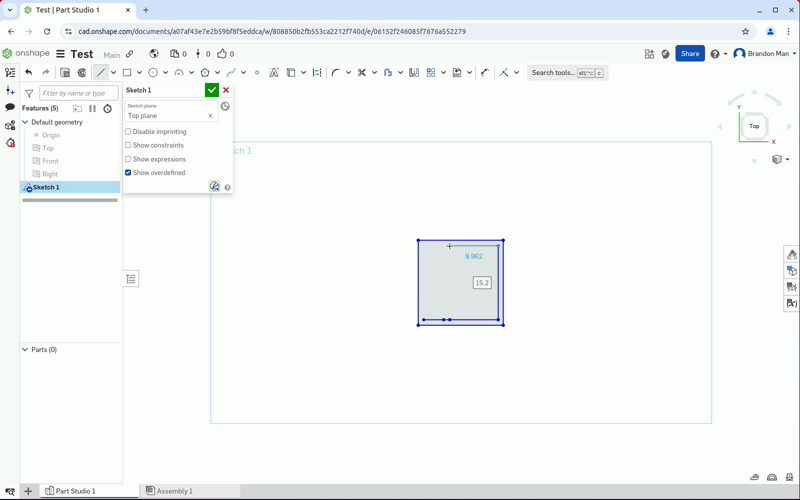
mouse_move(479, 245)
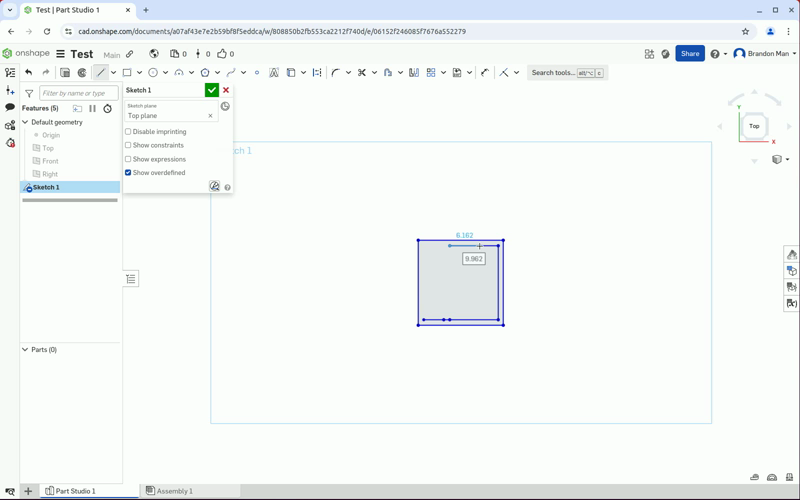
mouse_move(443, 245)
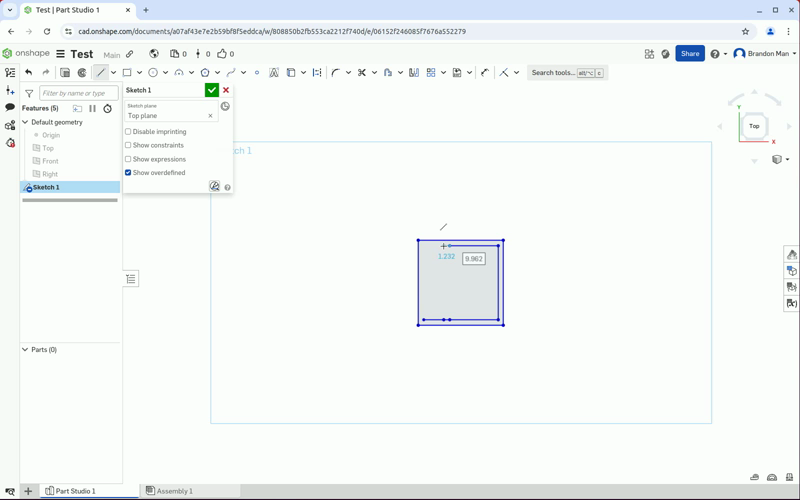
scroll(6)
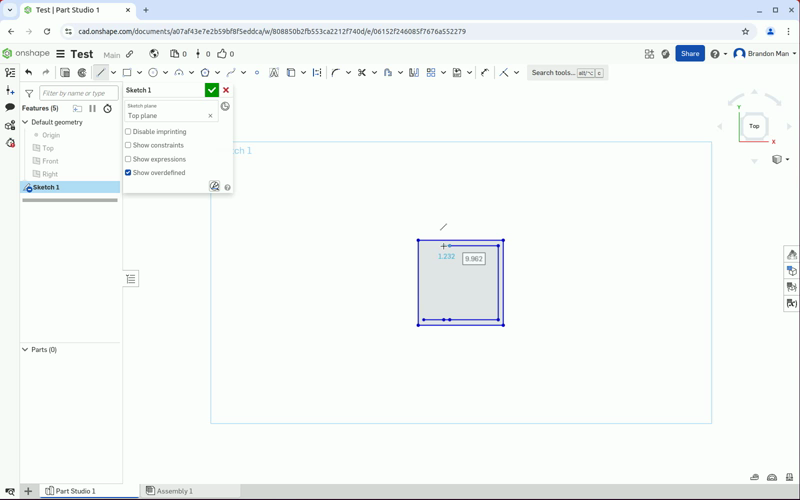
scroll(6)
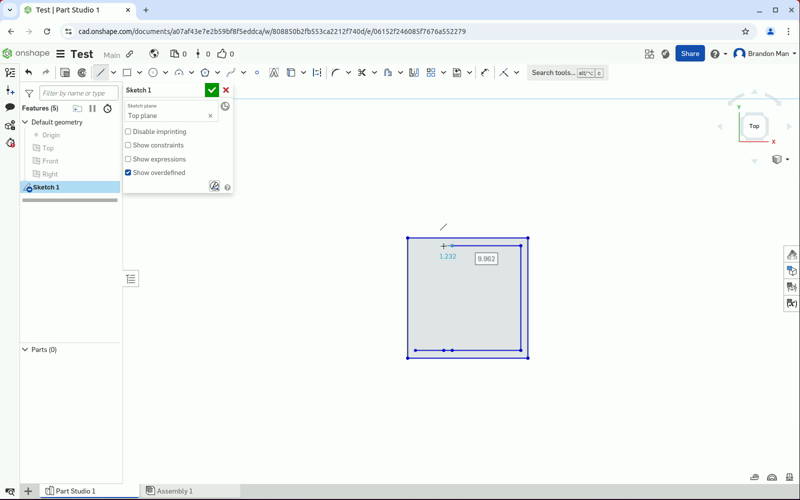
scroll(6)
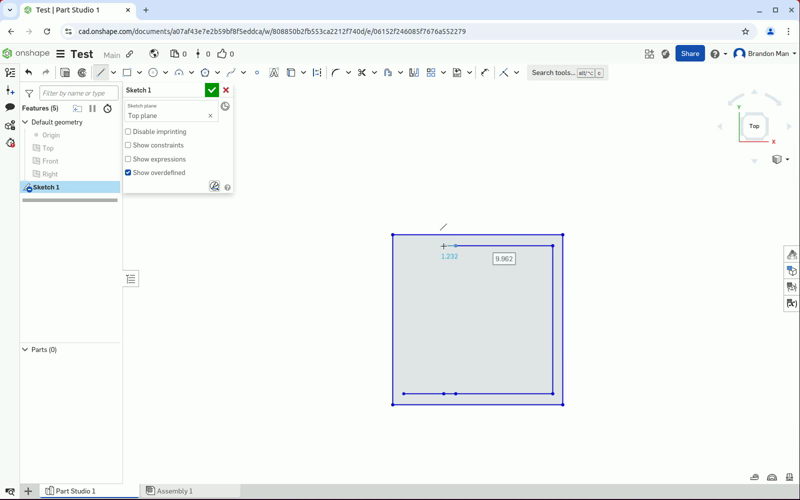
scroll(6)
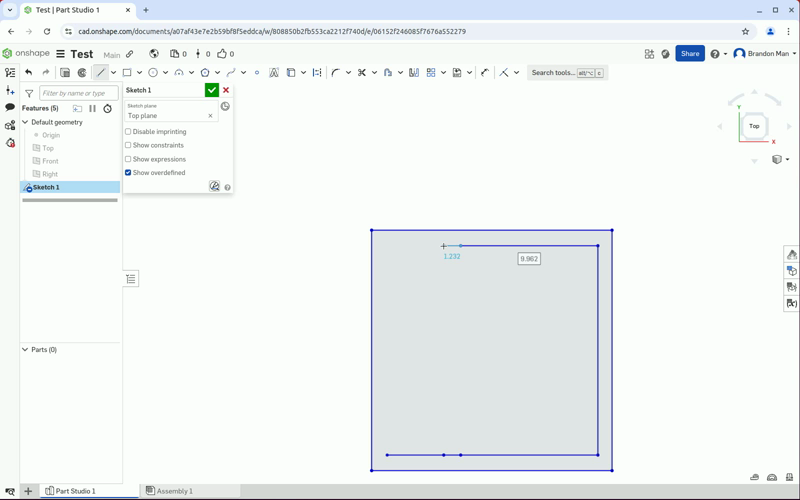
scroll(6)
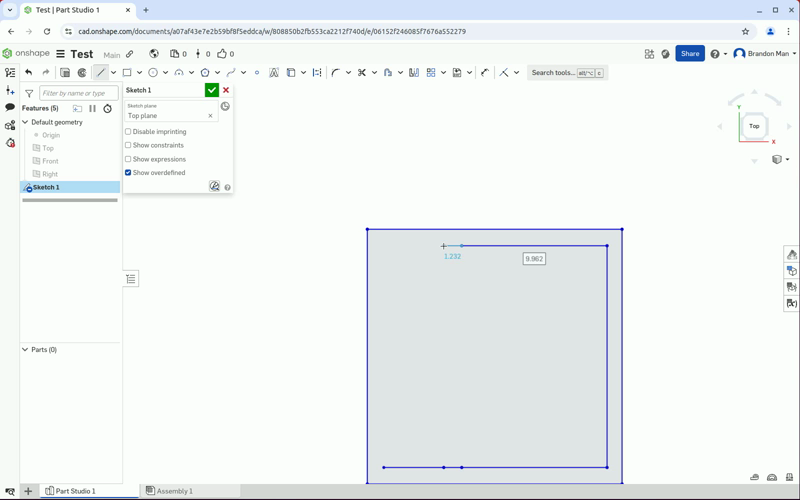
scroll(6)
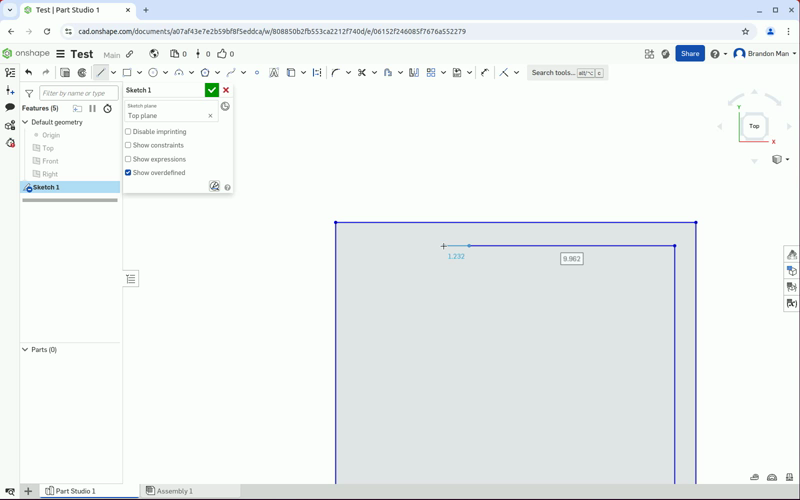
scroll(6)
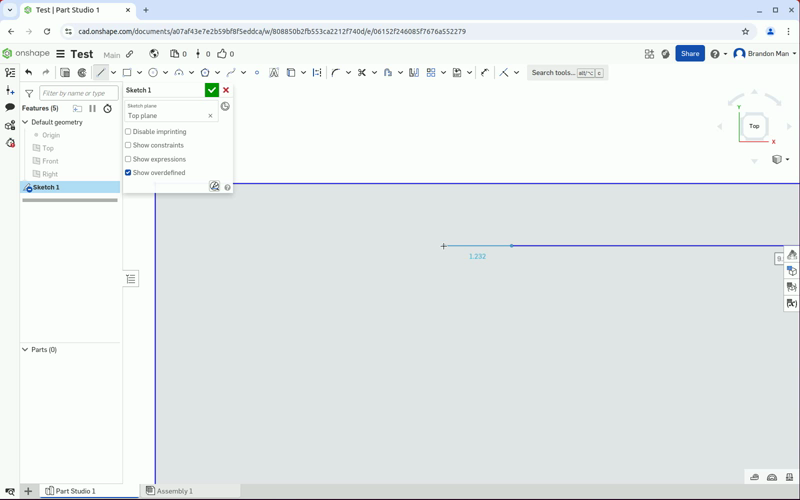
click(443, 245)
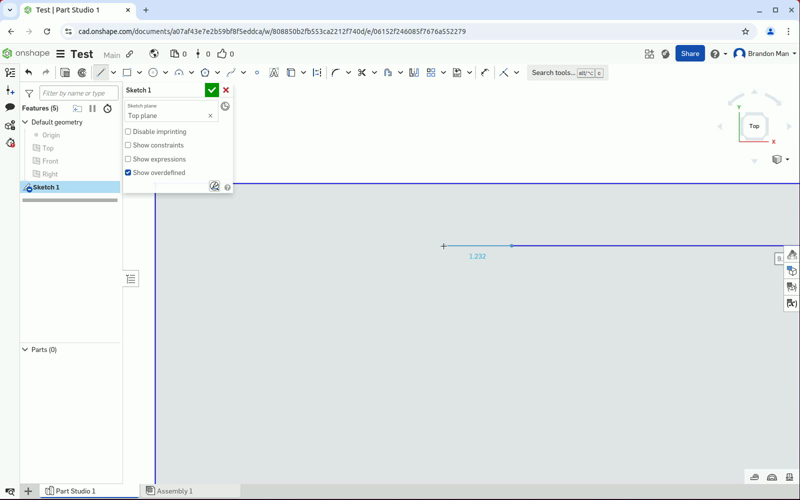
scroll(-6)
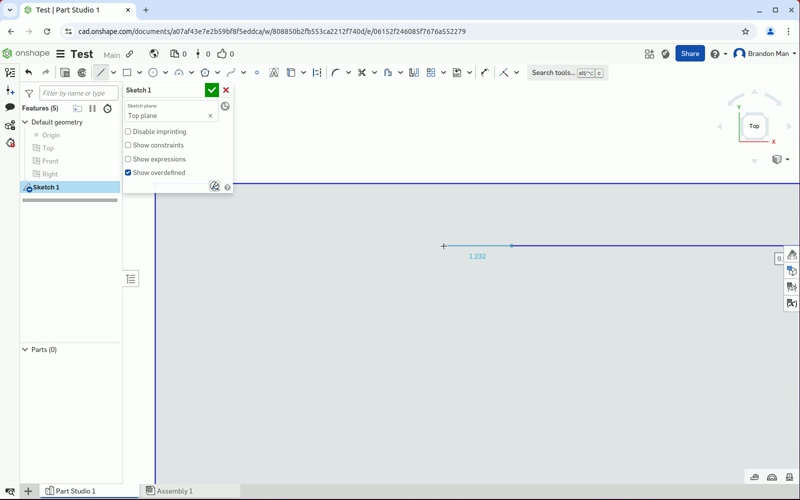
scroll(-6)
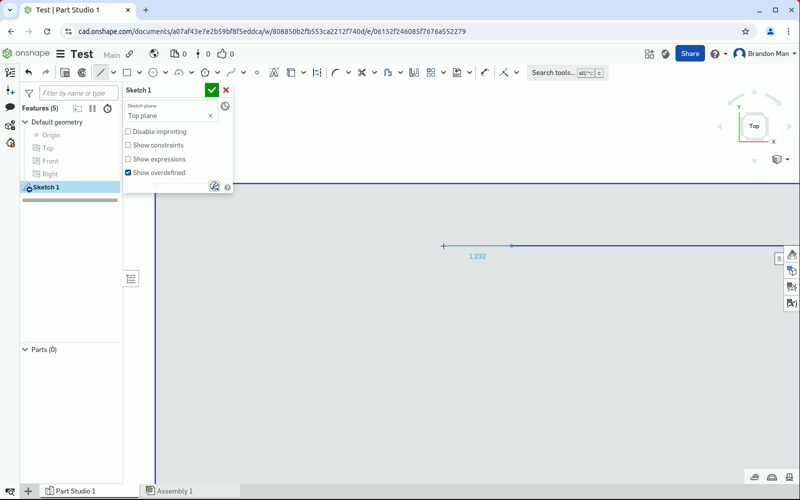
scroll(-6)
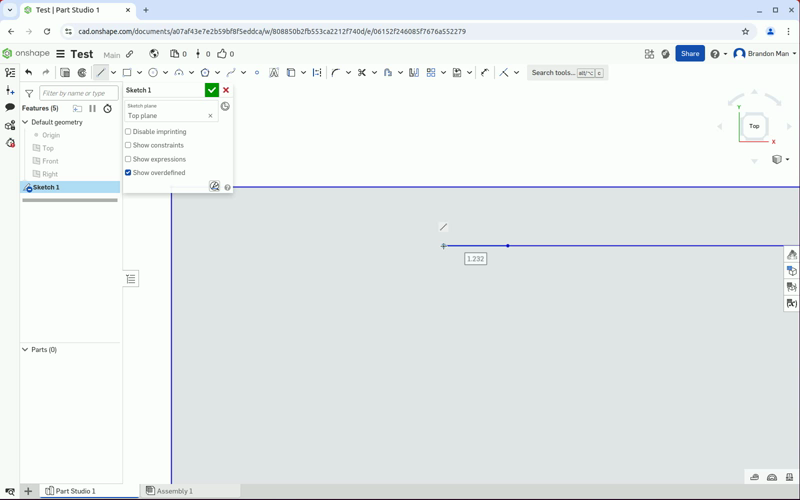
scroll(-6)
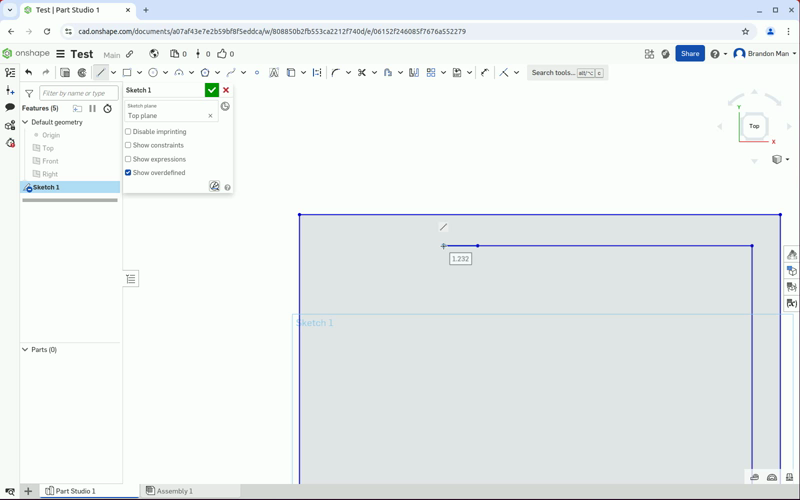
scroll(-6)
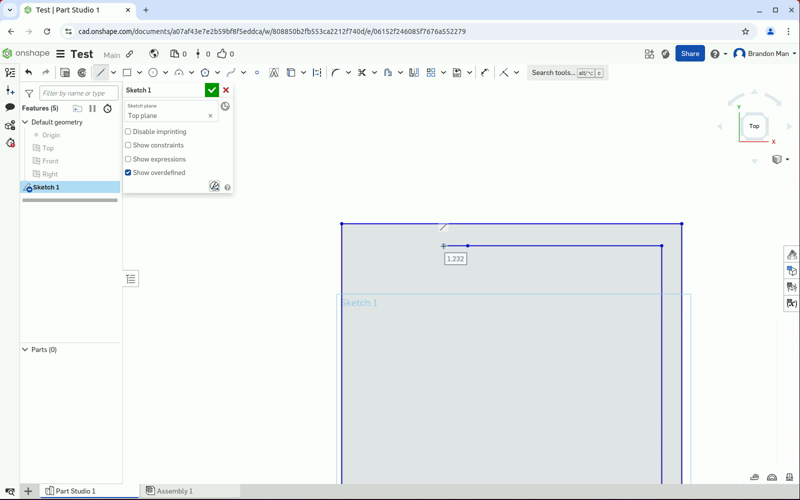
scroll(-6)
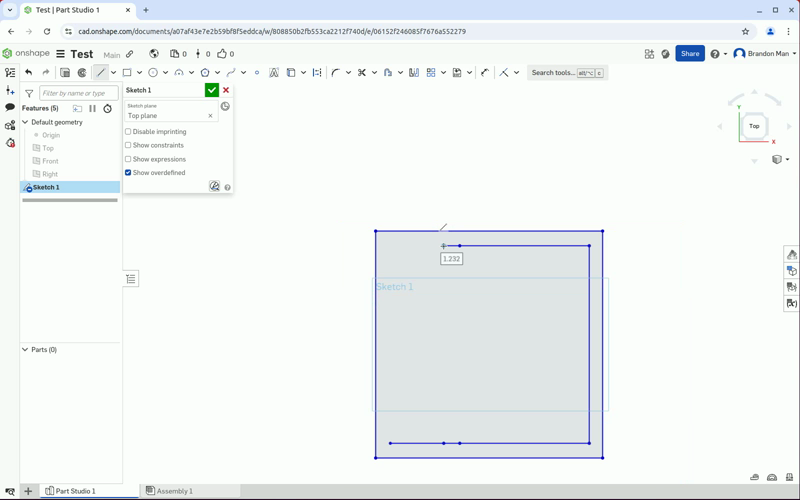
scroll(-6)
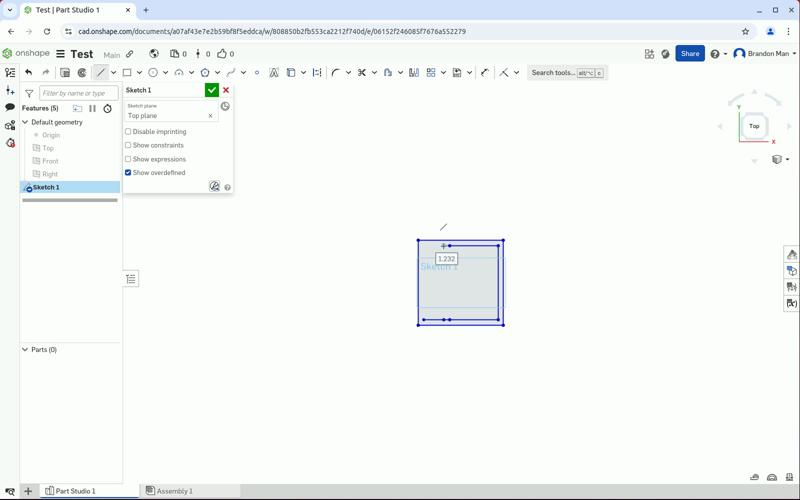
key_up(shift)
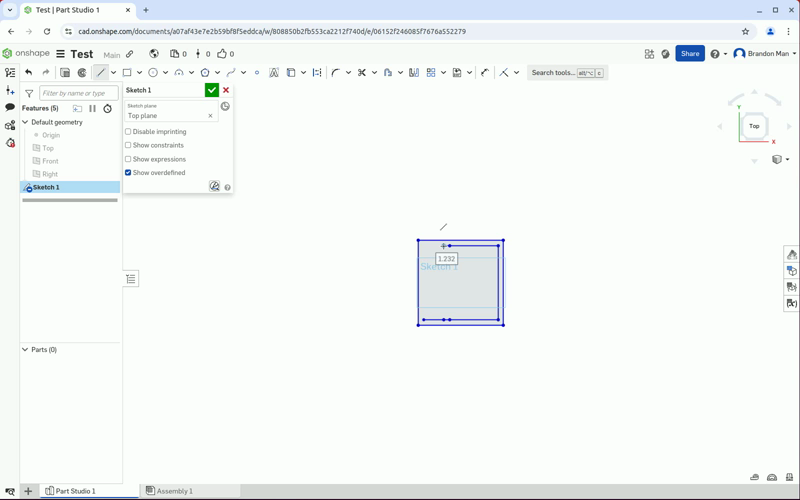
key_down(shift)
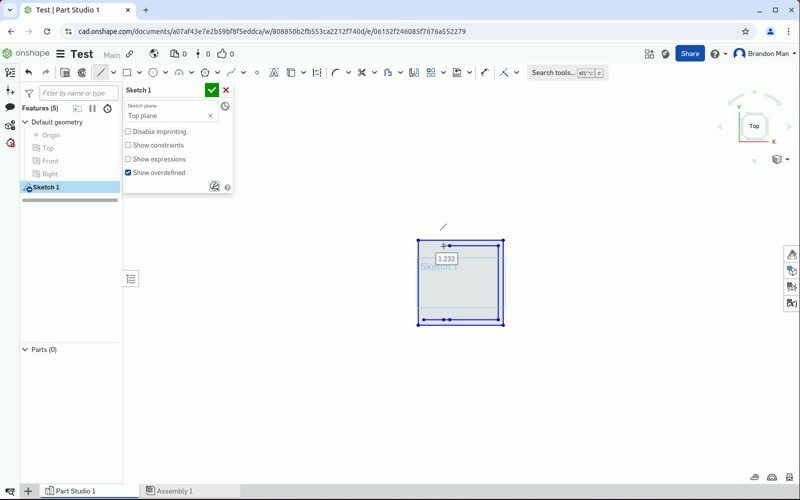
mouse_move(473, 245)
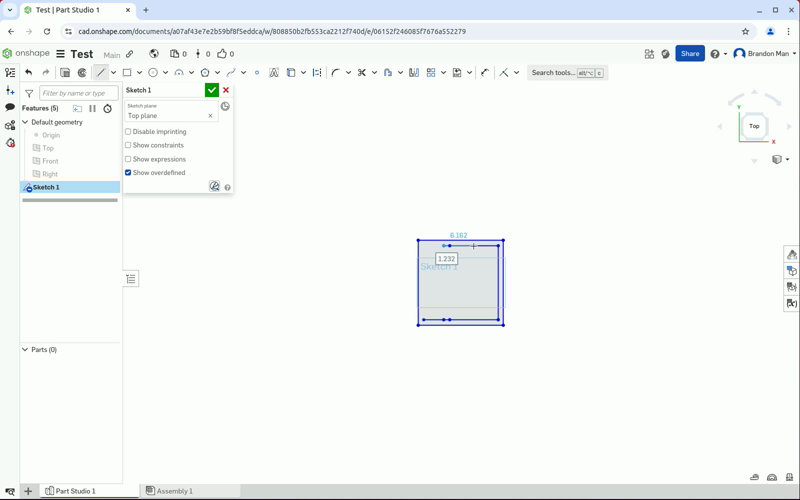
mouse_move(423, 245)
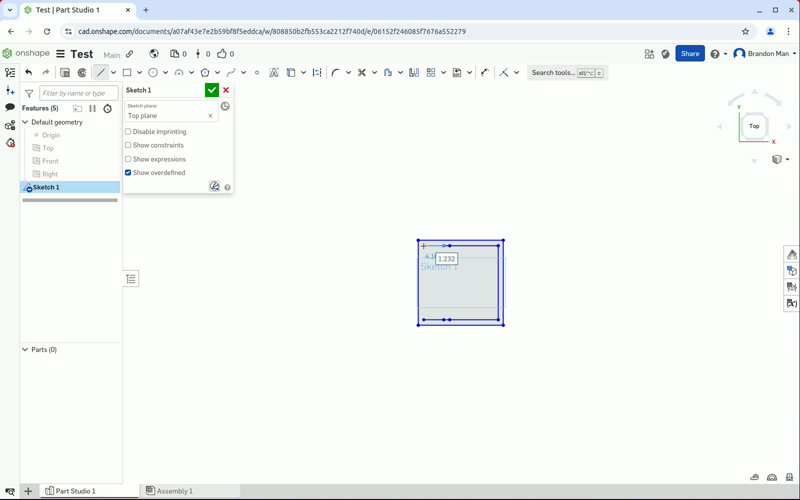
click(423, 245)
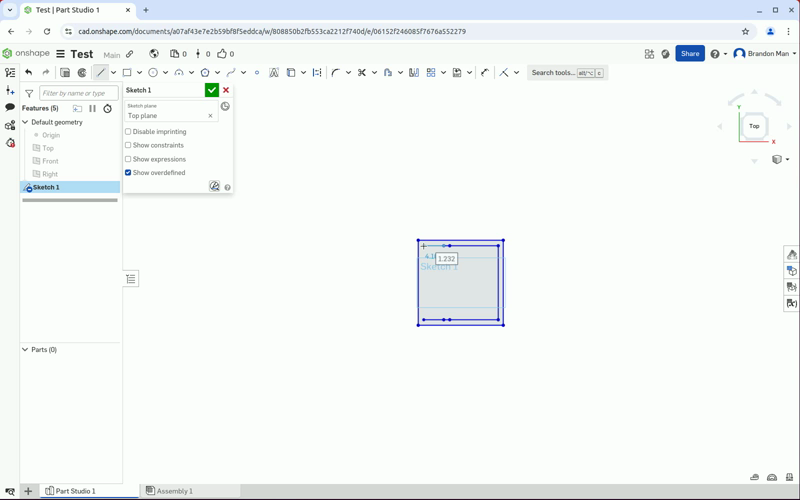
key_up(shift)
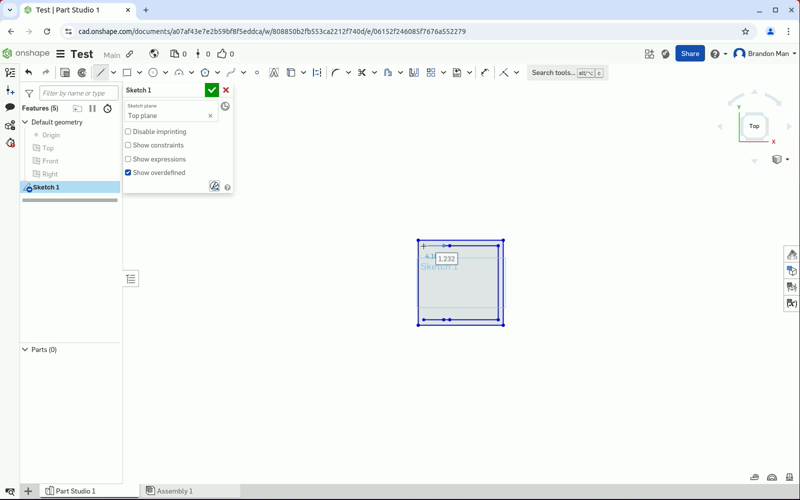
key_down(shift)
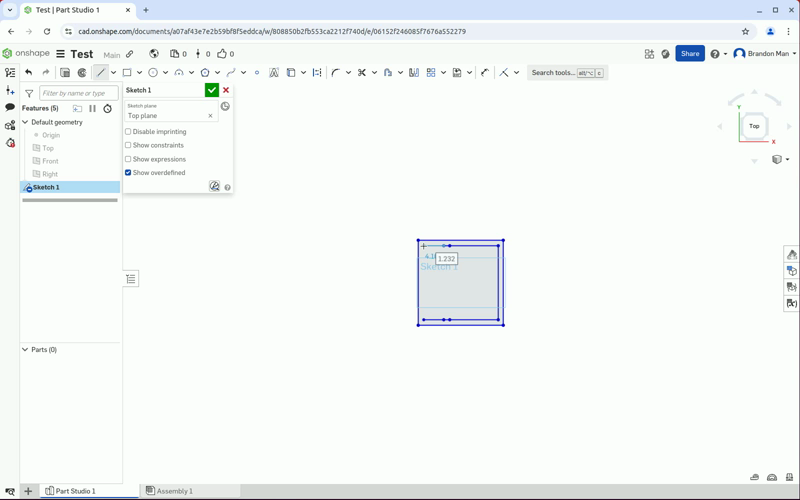
mouse_move(423, 319)
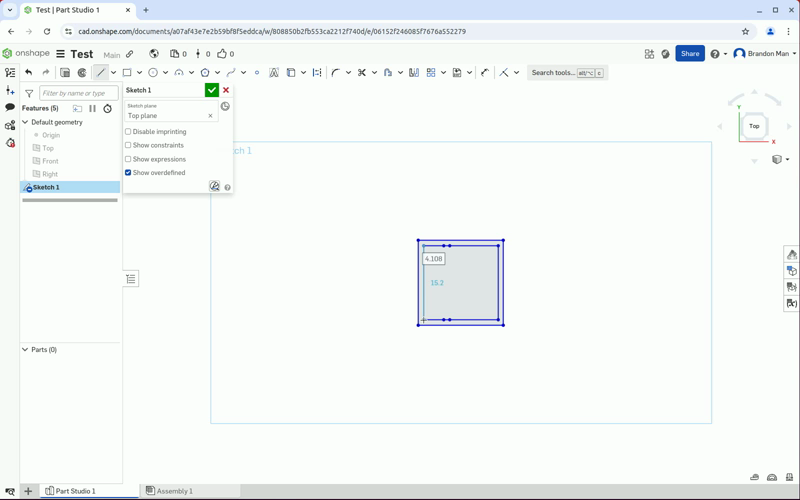
key_up(shift)
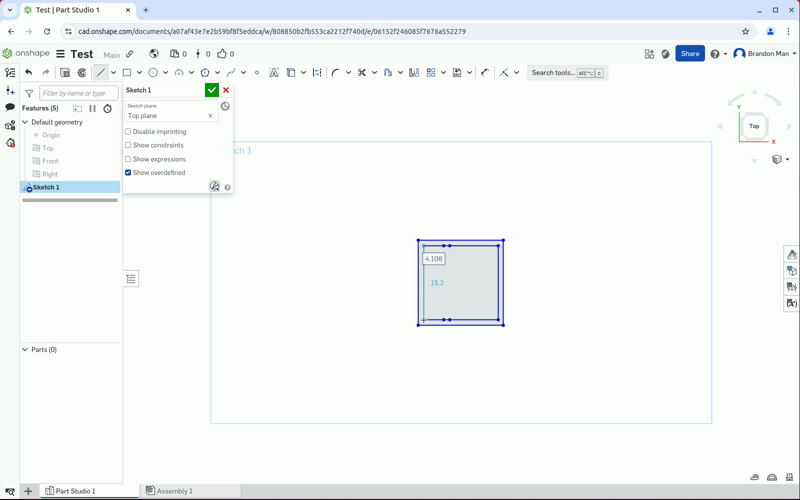
click(423, 319)
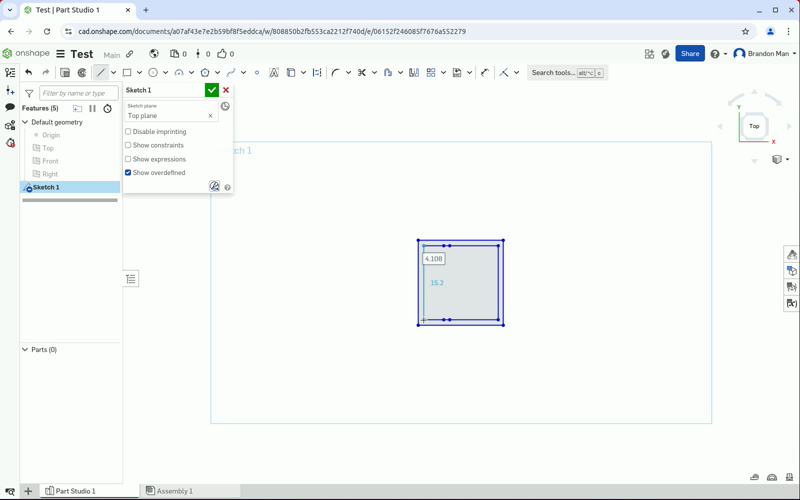
key(esc)
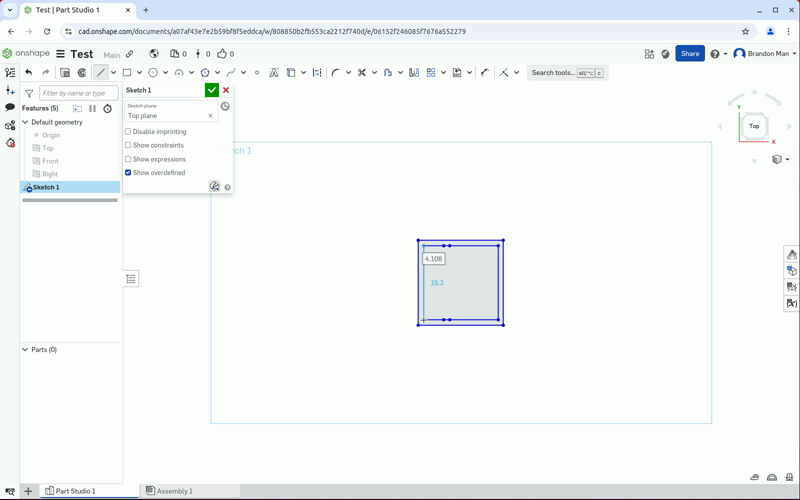
mouse_move(421, 277)
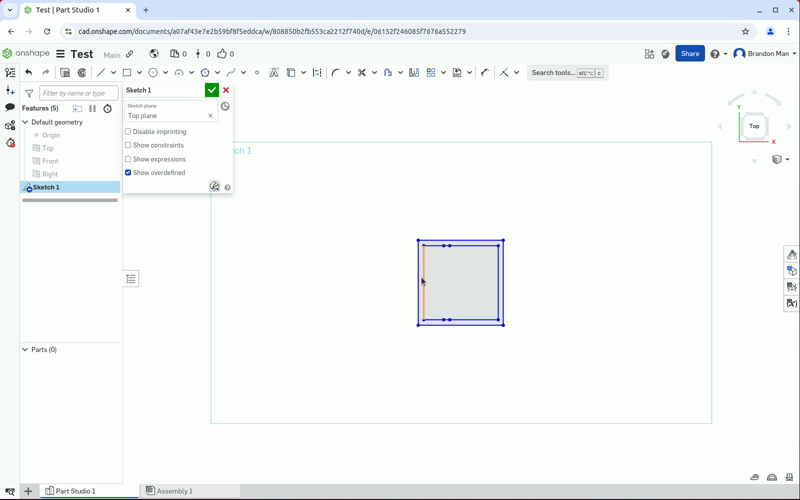
scroll(6)
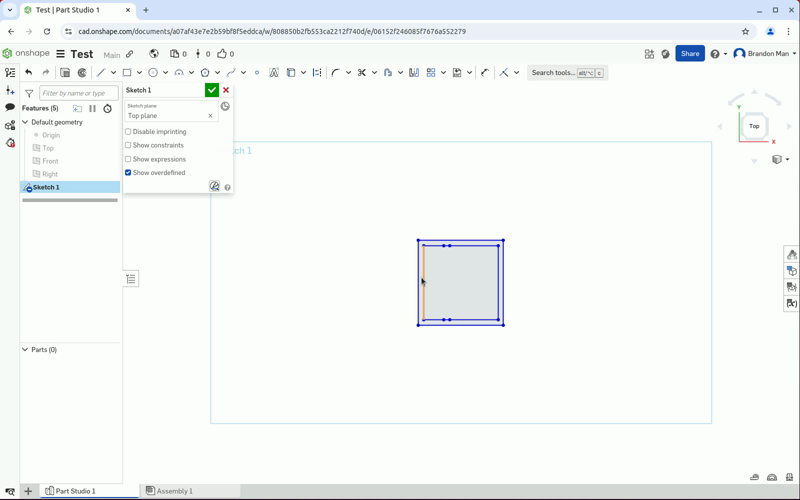
scroll(6)
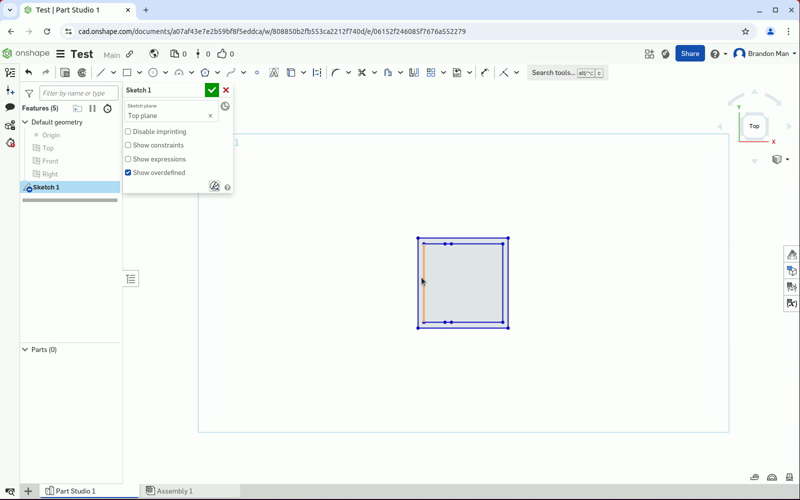
scroll(6)
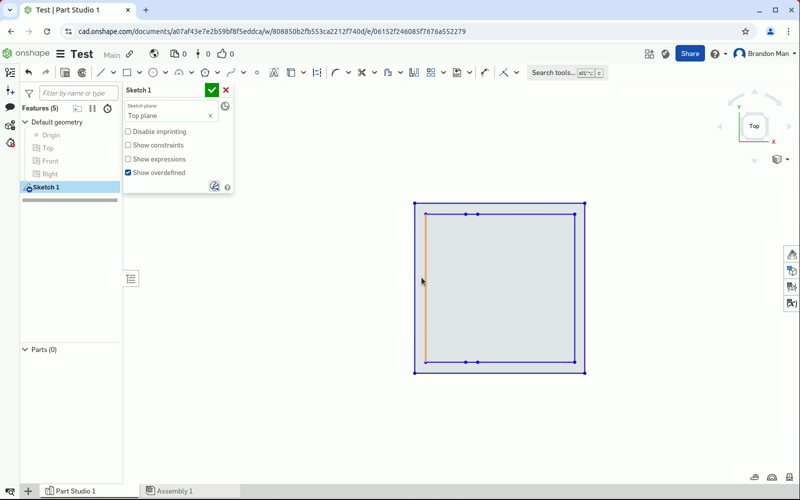
scroll(6)
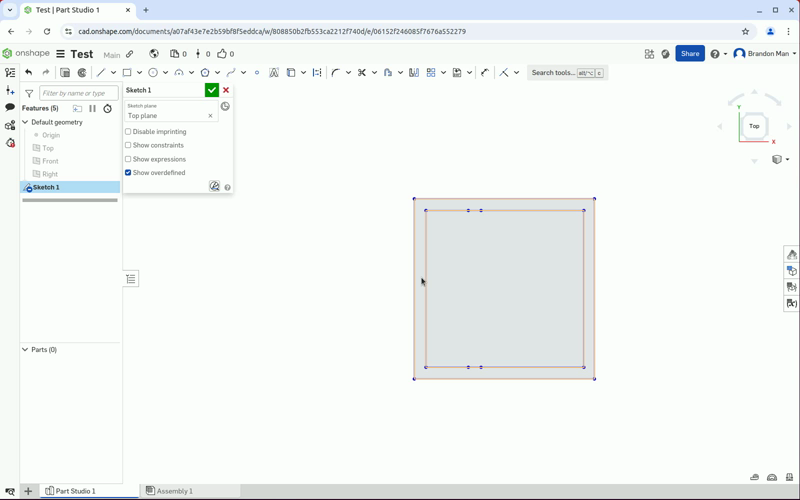
scroll(6)
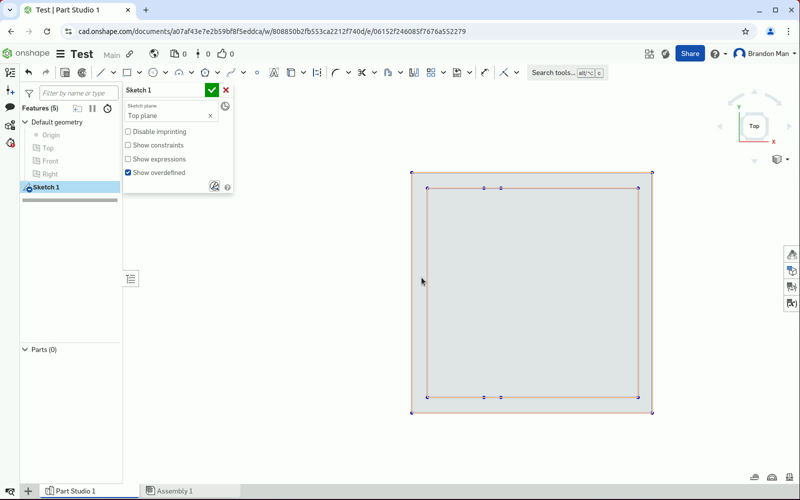
scroll(6)
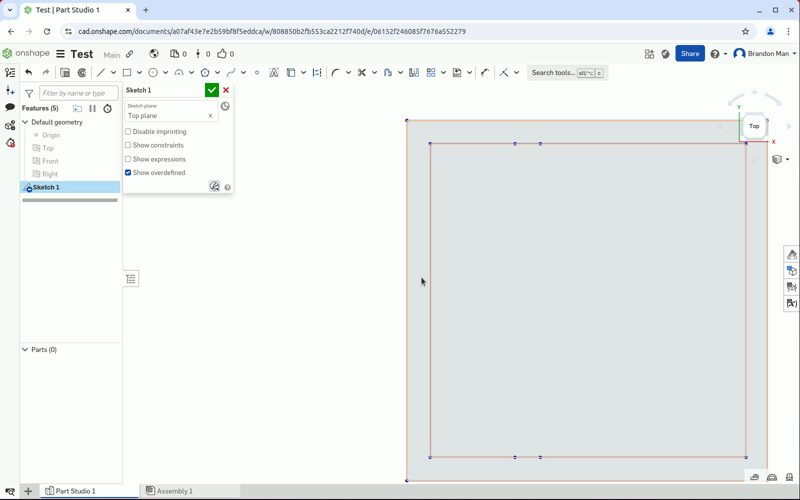
scroll(6)
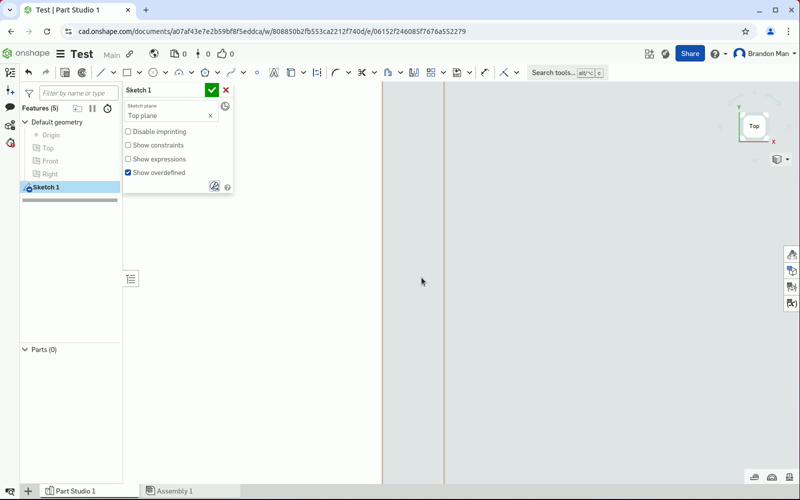
click(421, 277)
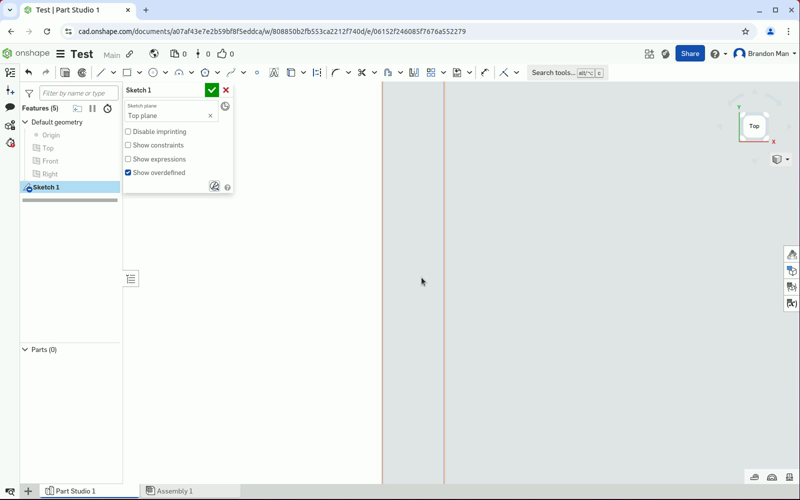
scroll(-6)
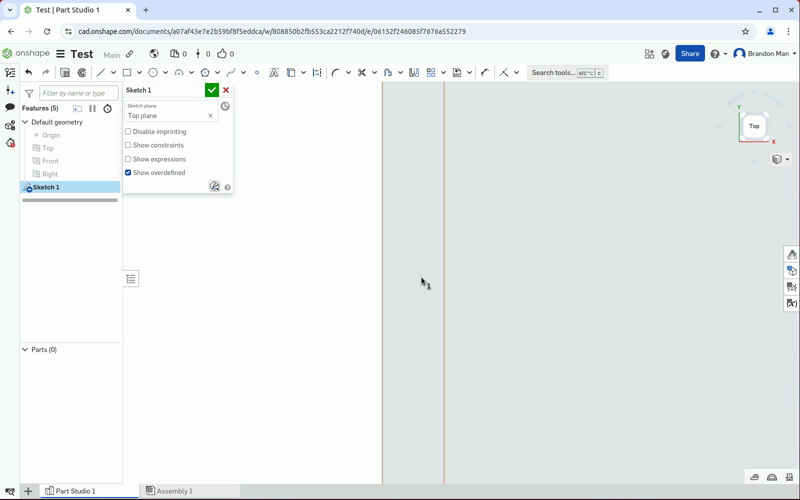
scroll(-6)
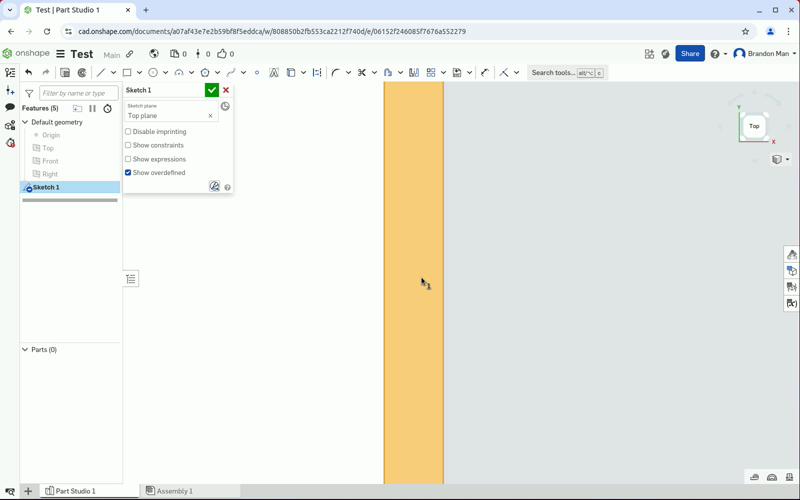
scroll(-6)
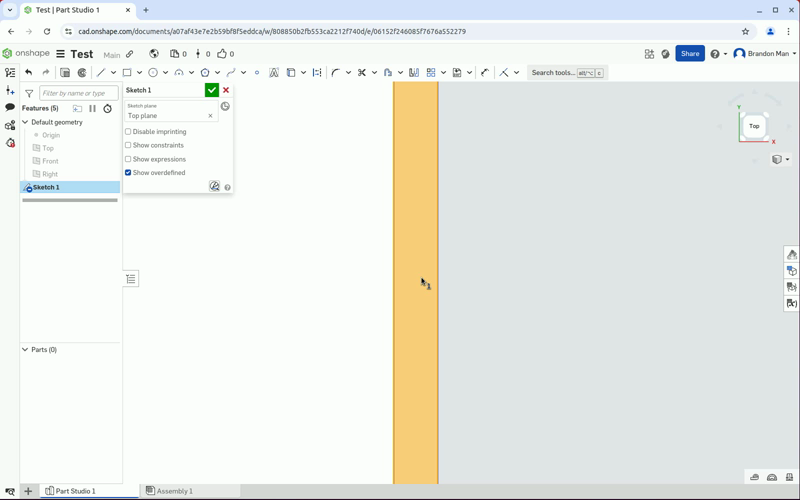
scroll(-6)
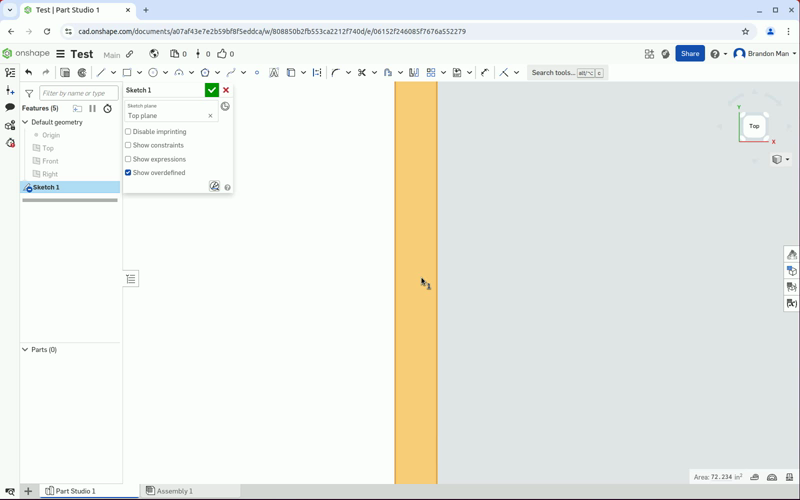
scroll(-6)
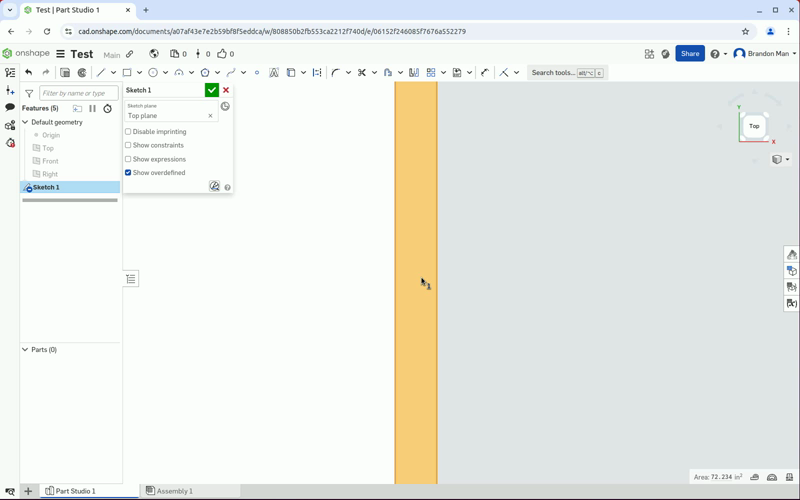
scroll(-6)
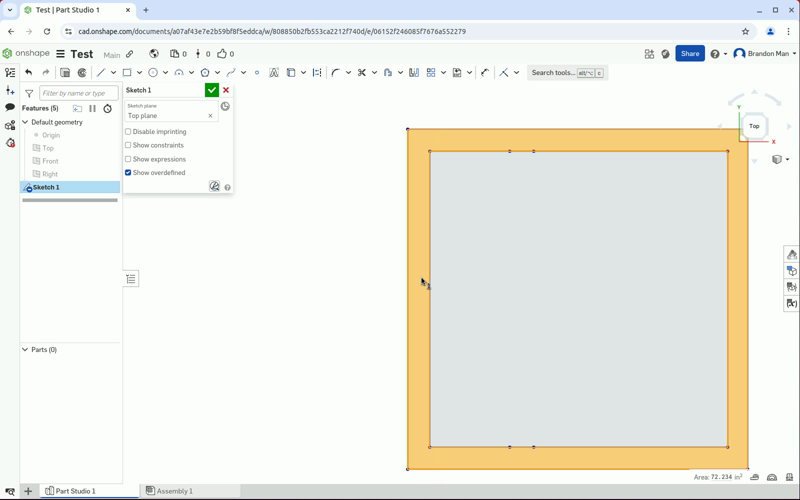
scroll(-6)
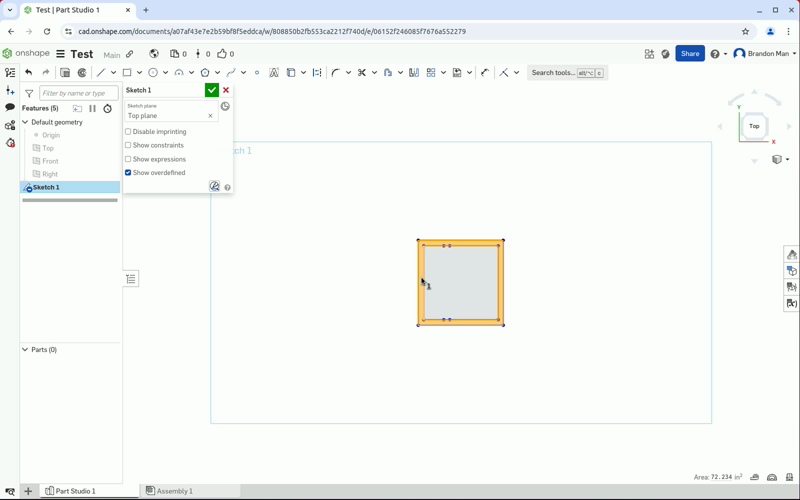
mouse_move(73, 352)
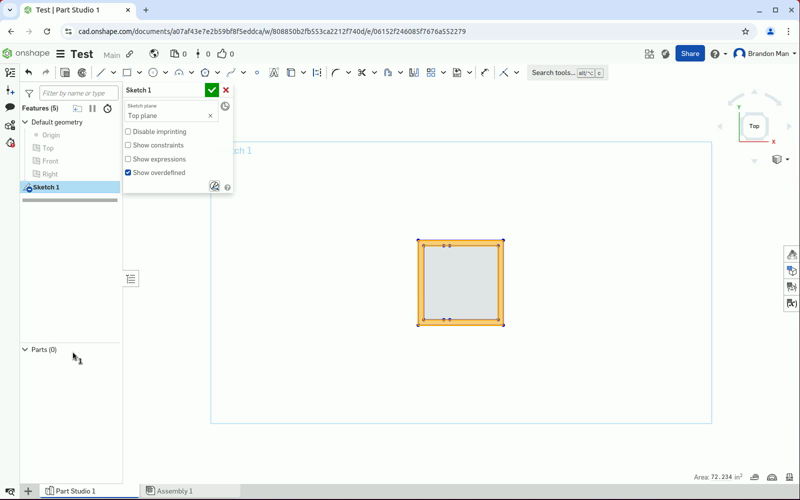
key(shift+y)
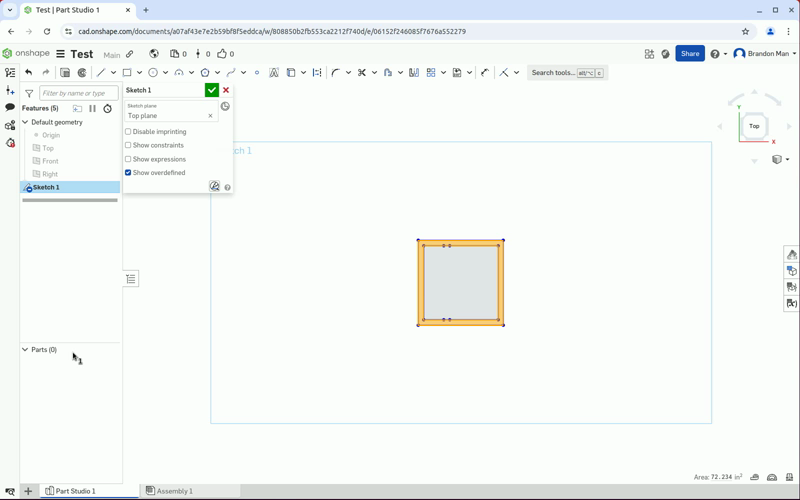
key(shift+e)
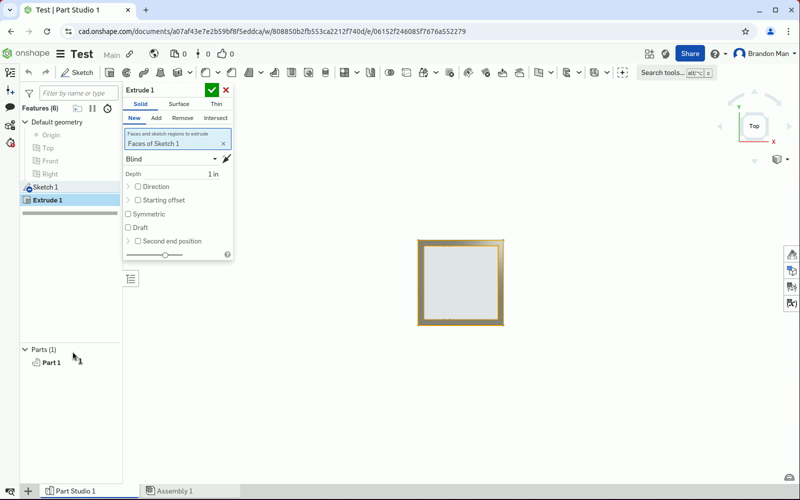
mouse_move(143, 106)
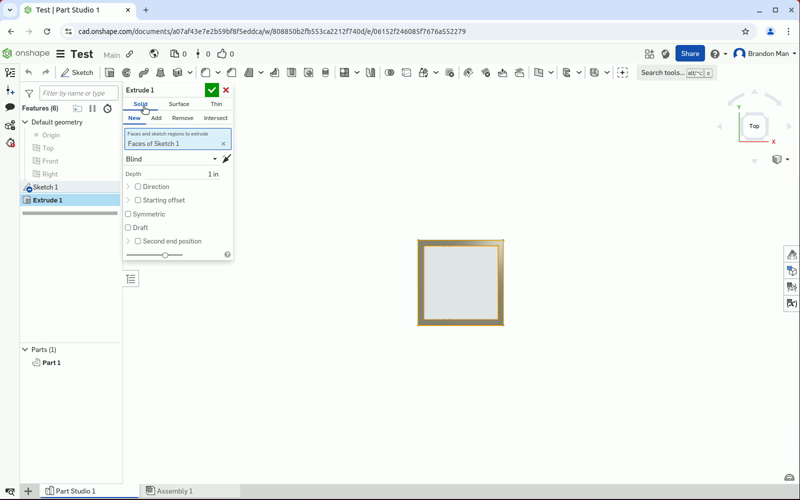
click(143, 106)
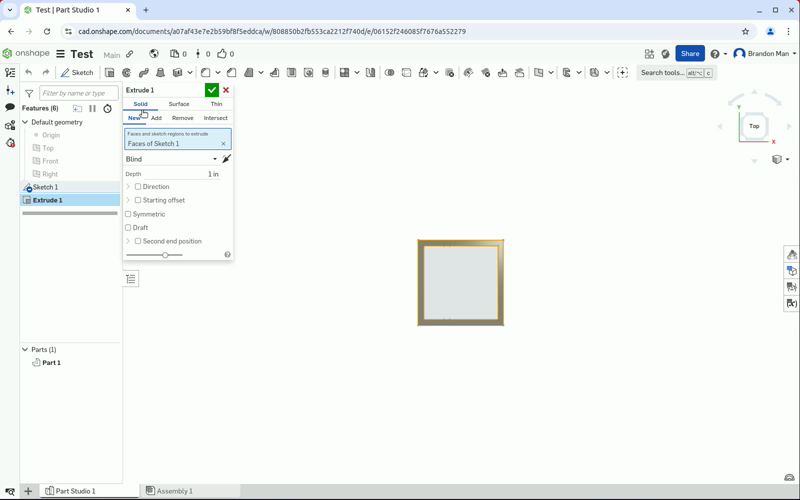
mouse_move(137, 120)
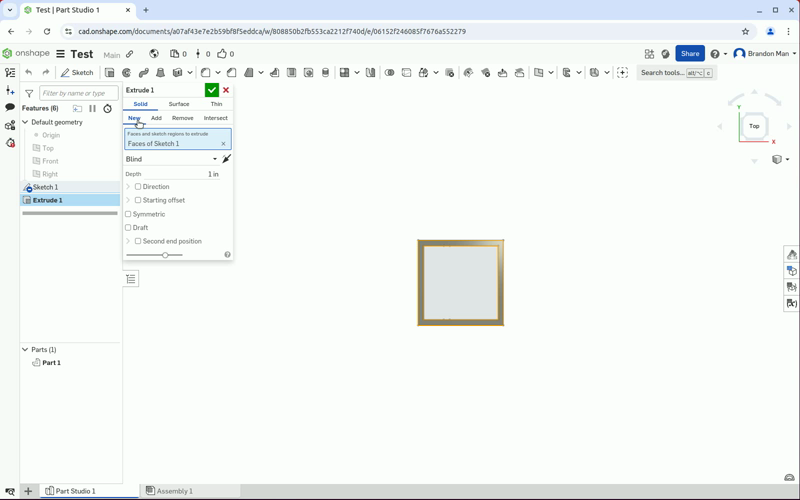
click(137, 120)
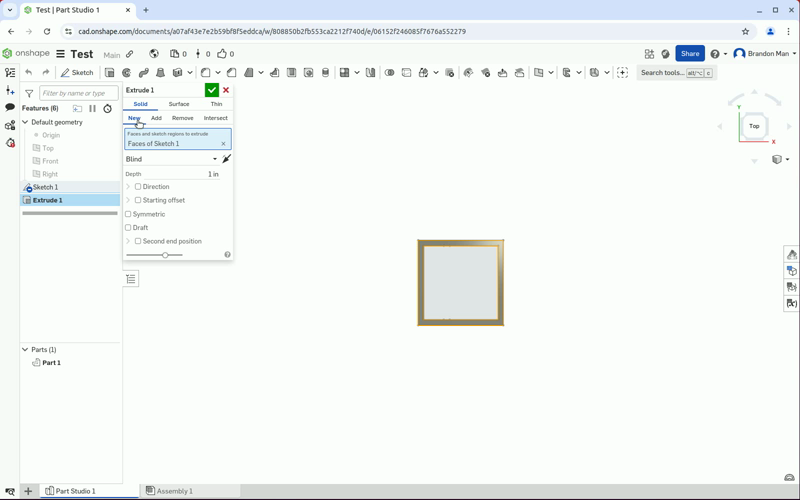
key(tab, 4)
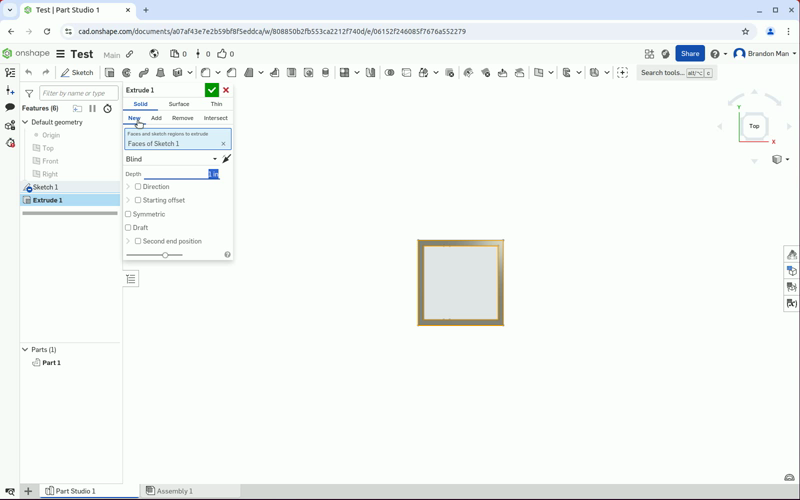
text(17.331)
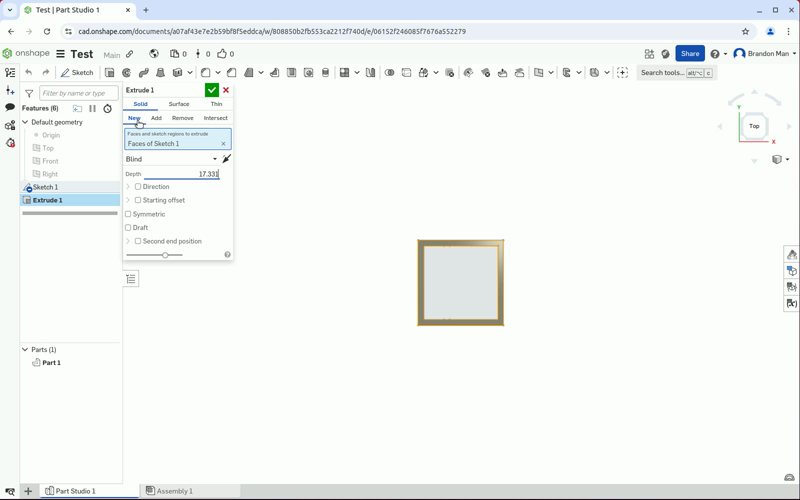
key(enter)
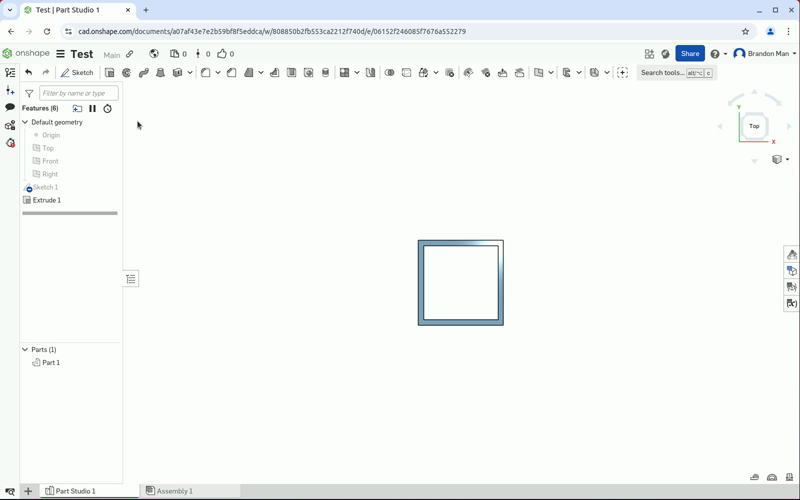
key(shift+h)
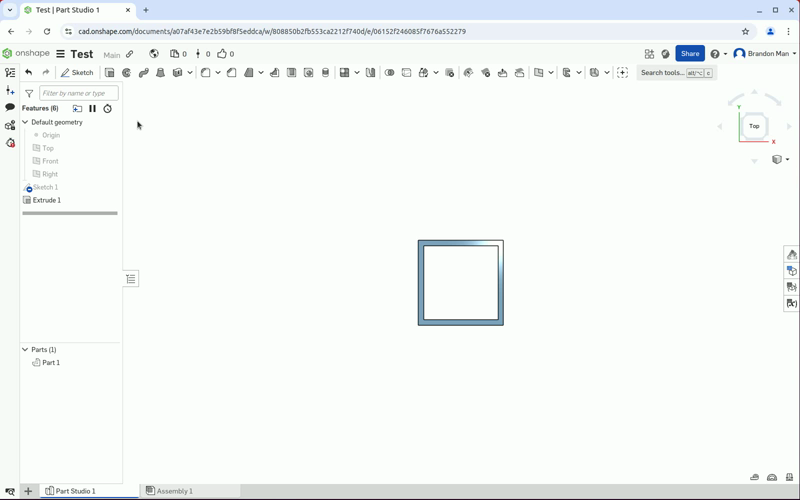
key(shift+h)
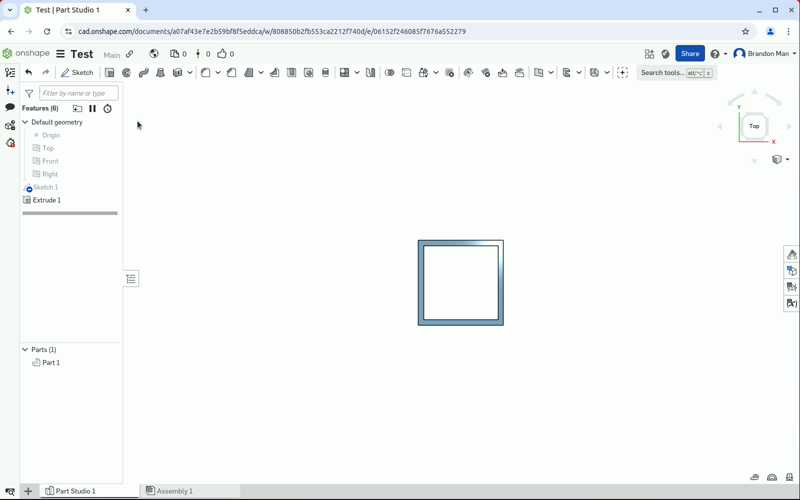
mouse_move(73, 189)
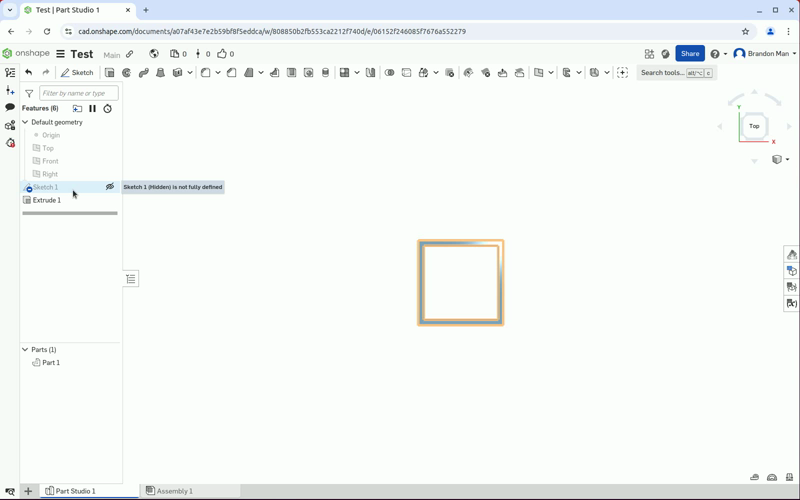
click(73, 189)
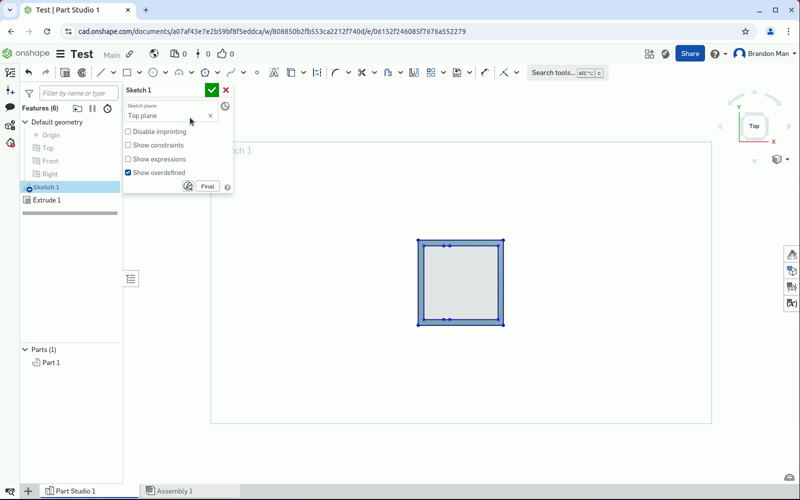
mouse_move(229, 92)
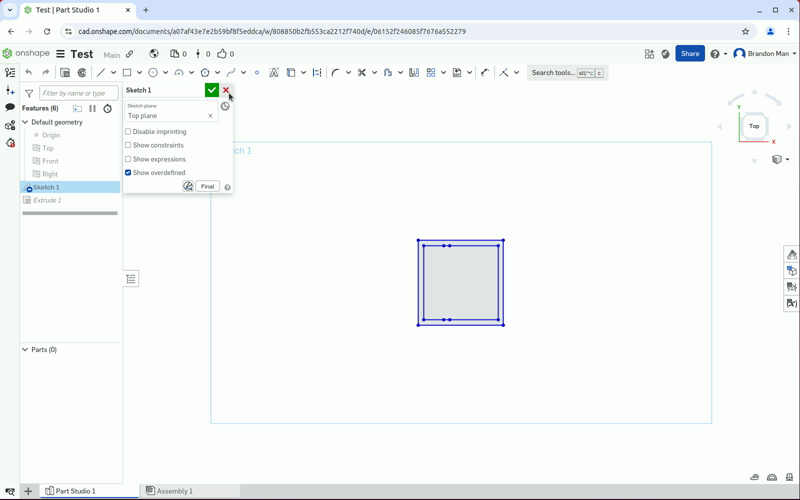
click(229, 92)
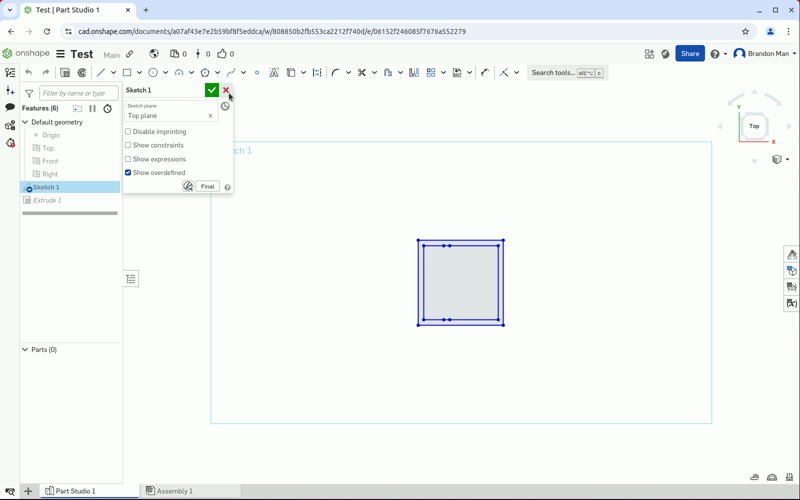
key(shift+s)
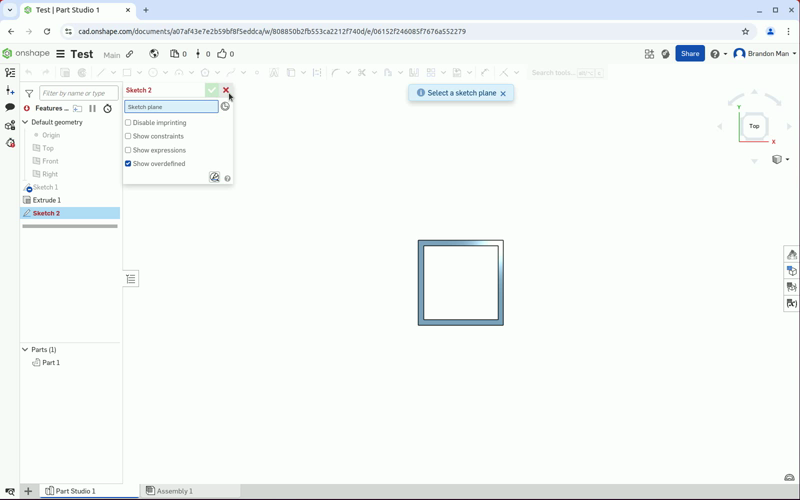
mouse_move(73, 150)
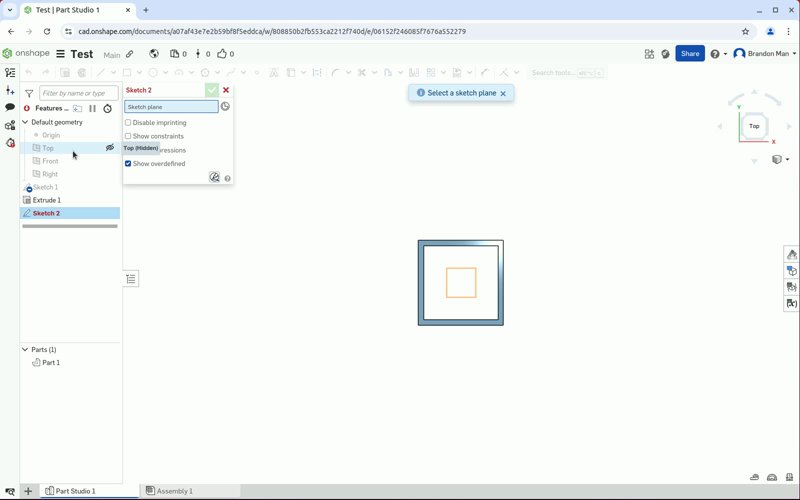
click(73, 150)
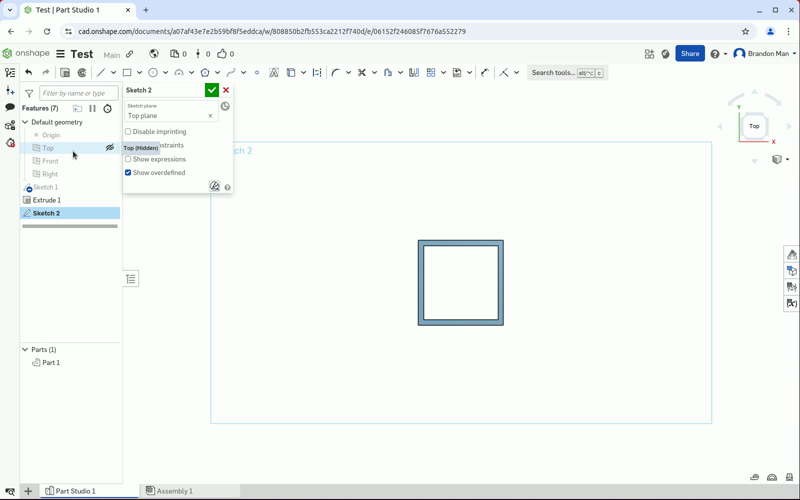
mouse_move(73, 352)
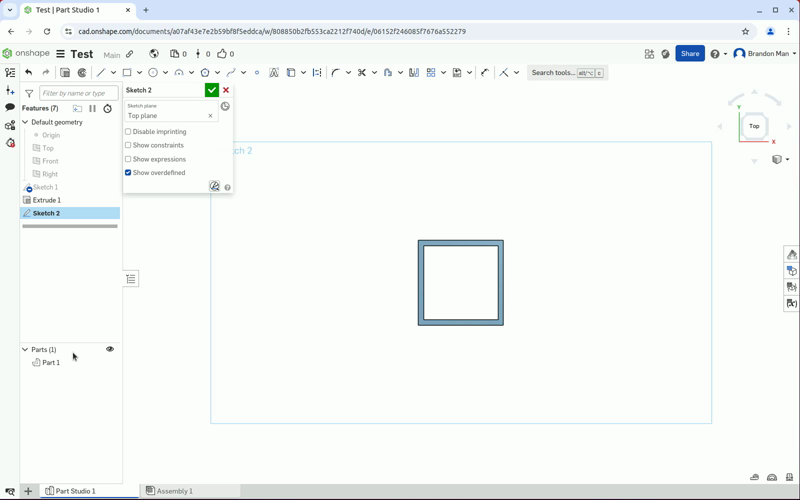
key(y)
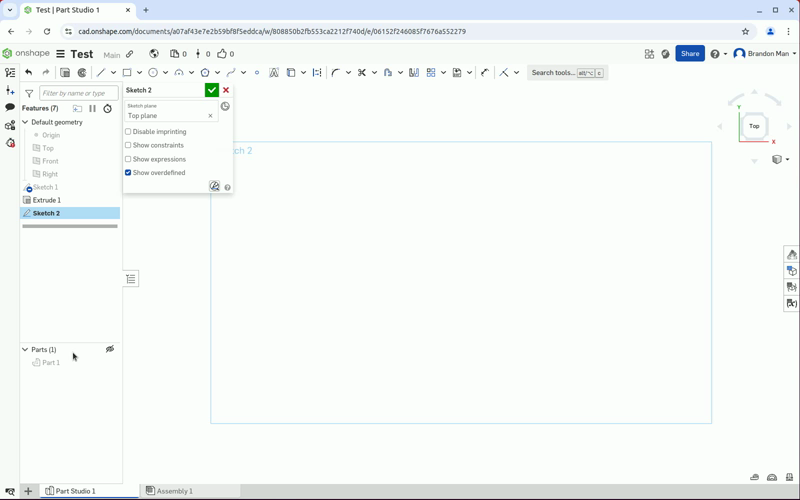
key(l)
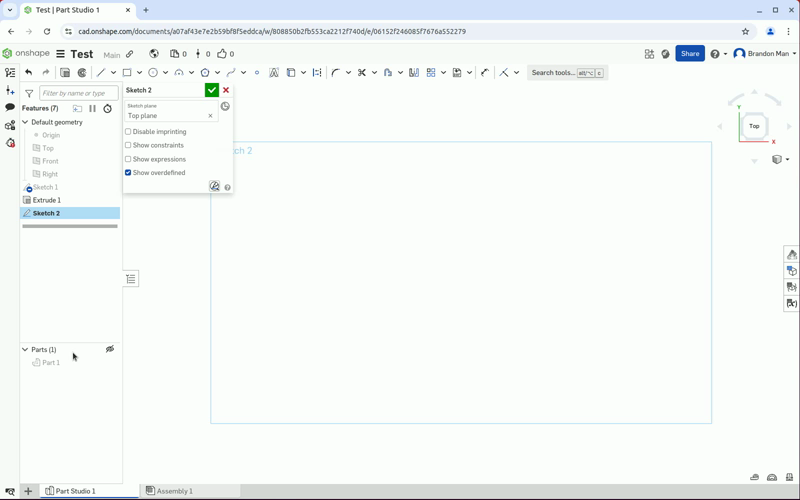
key_down(shift)
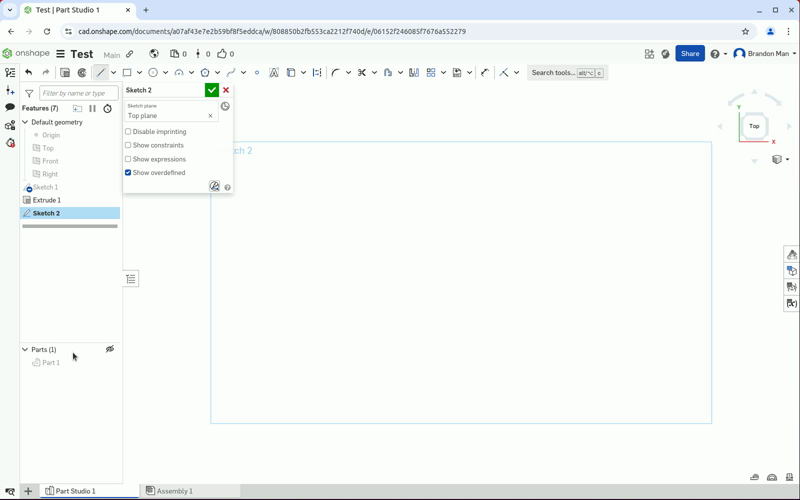
mouse_move(444, 319)
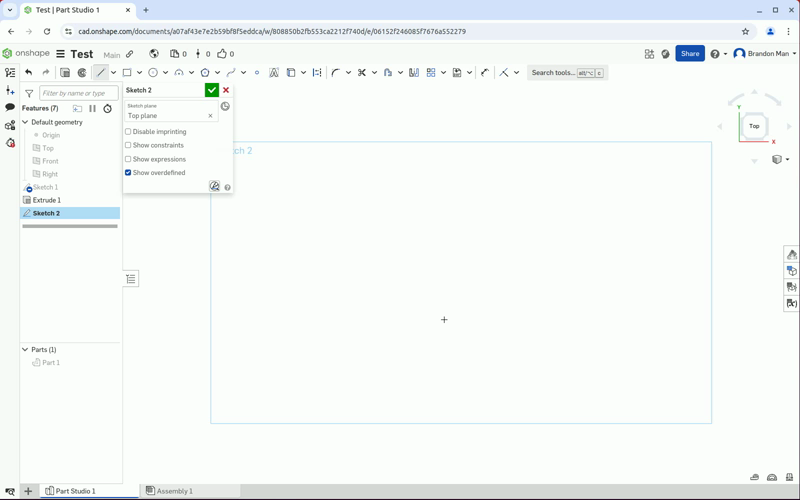
click(444, 319)
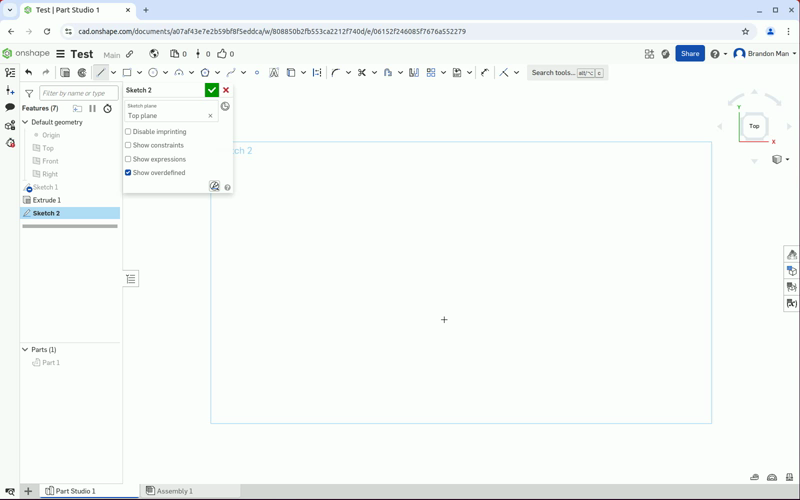
key_up(shift)
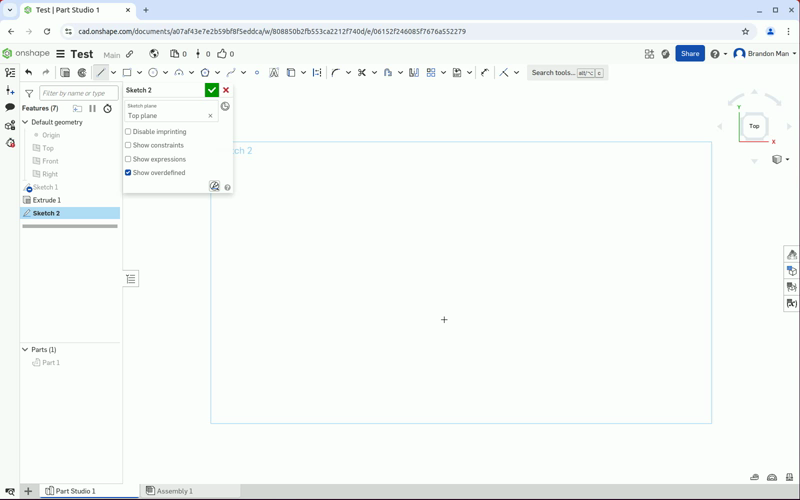
key_down(shift)
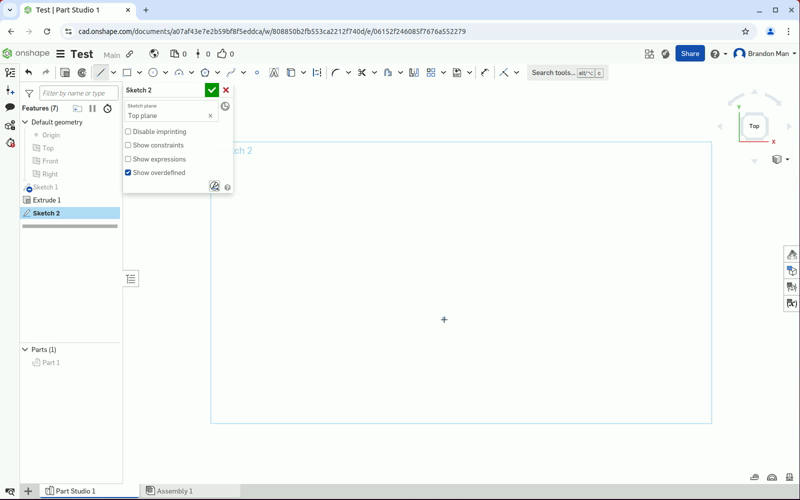
mouse_move(474, 319)
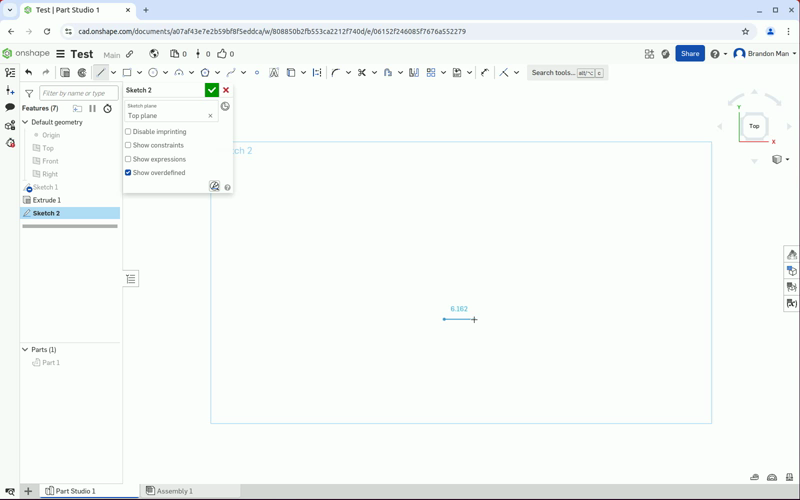
mouse_move(449, 319)
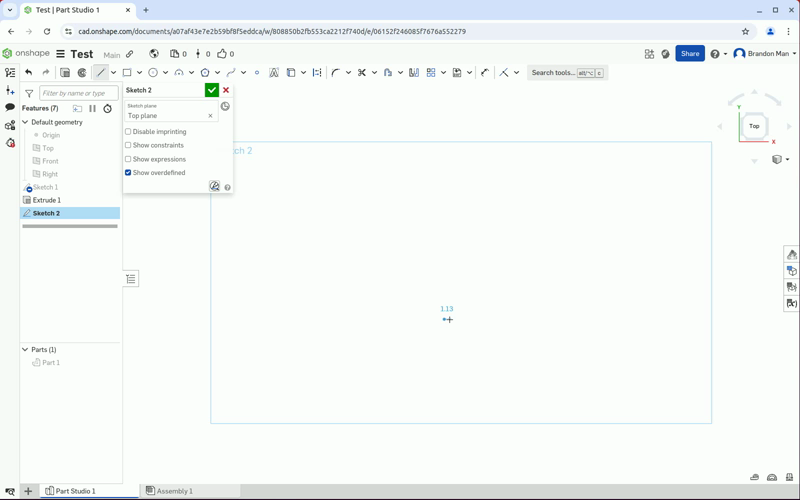
scroll(6)
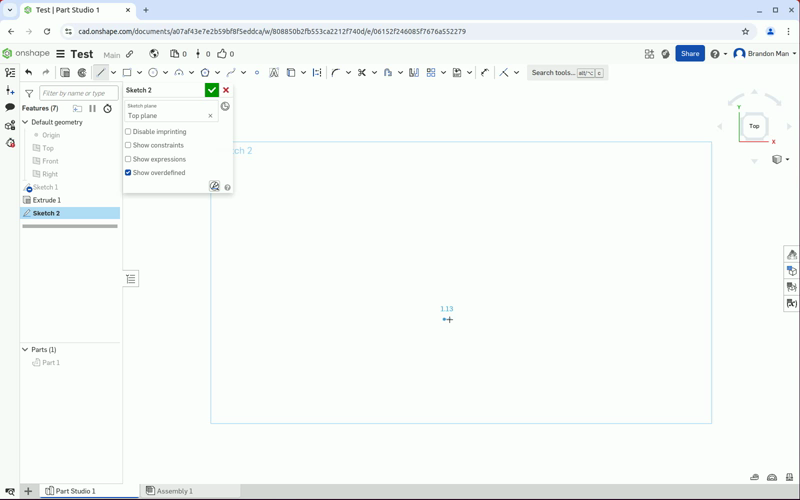
scroll(6)
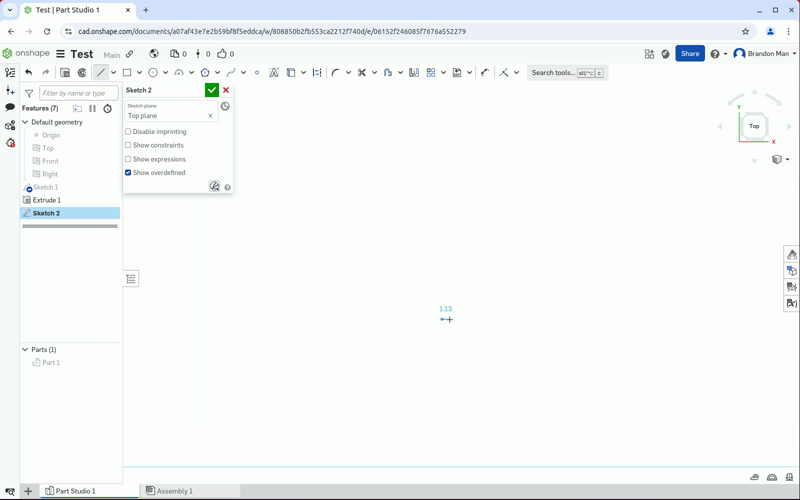
scroll(6)
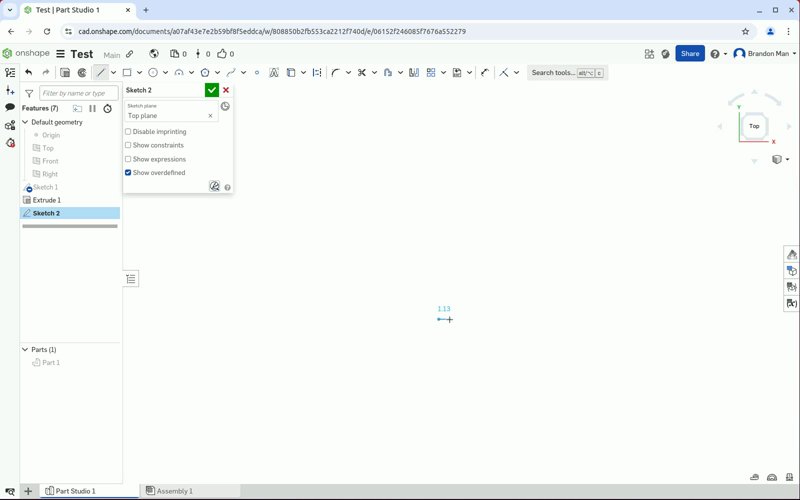
scroll(6)
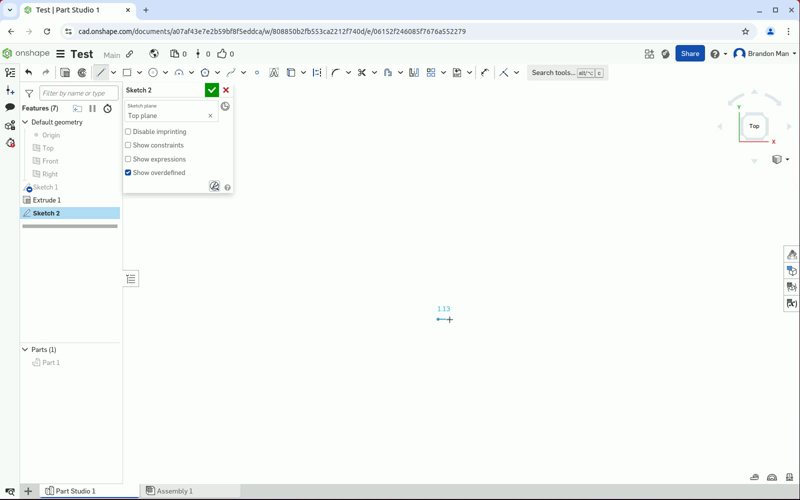
scroll(6)
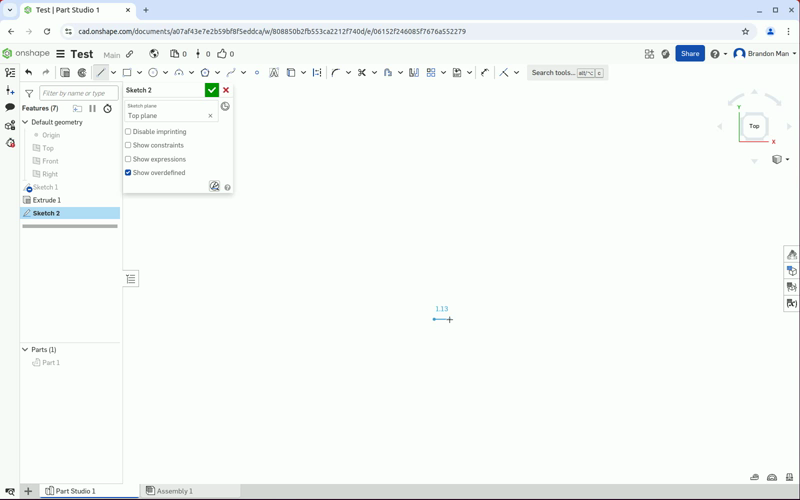
scroll(6)
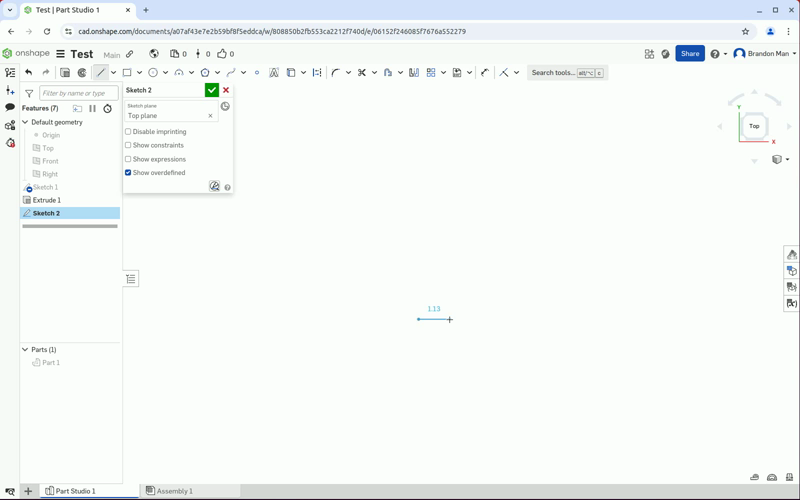
scroll(6)
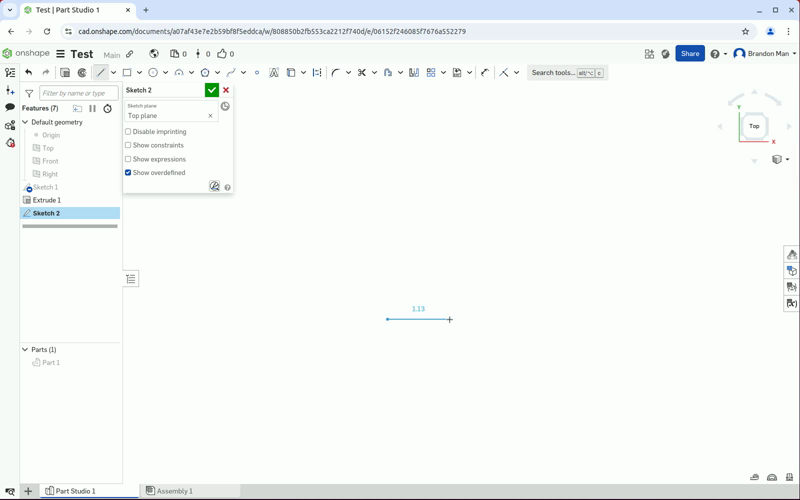
click(449, 319)
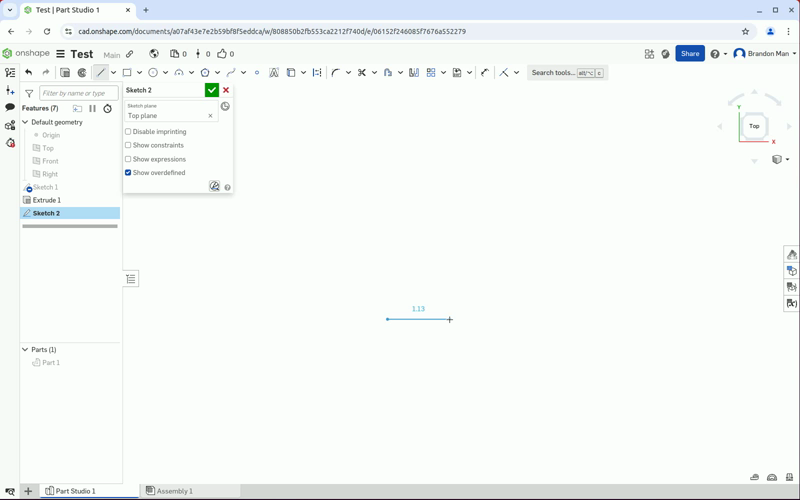
scroll(-6)
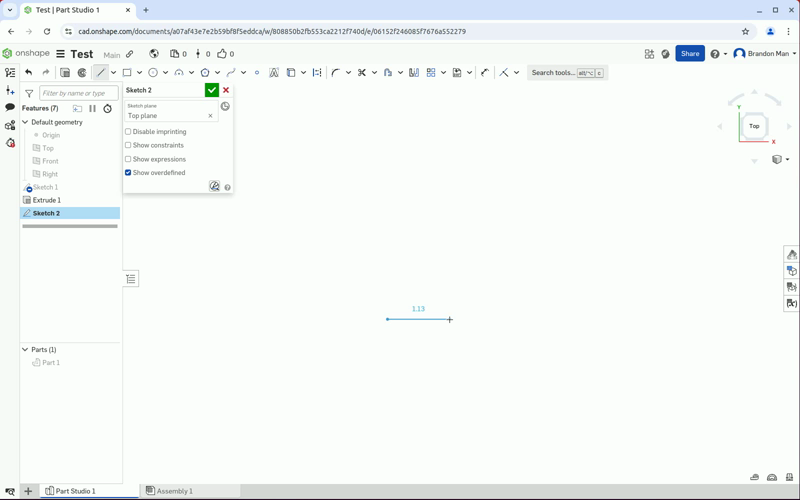
scroll(-6)
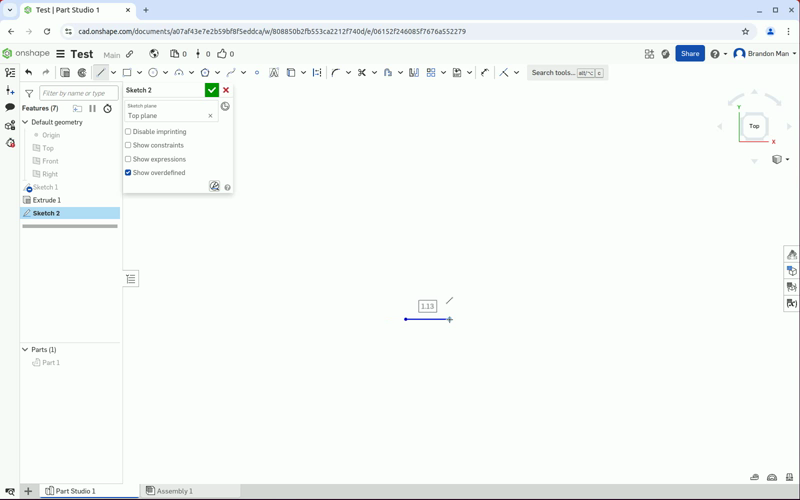
scroll(-6)
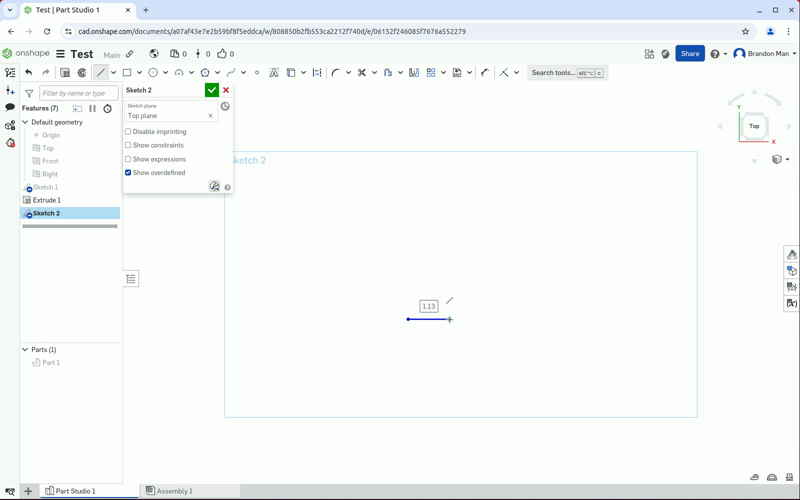
scroll(-6)
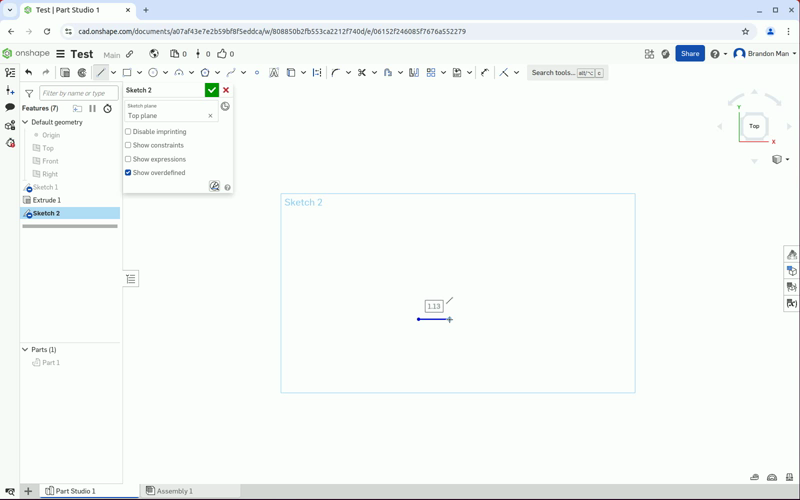
scroll(-6)
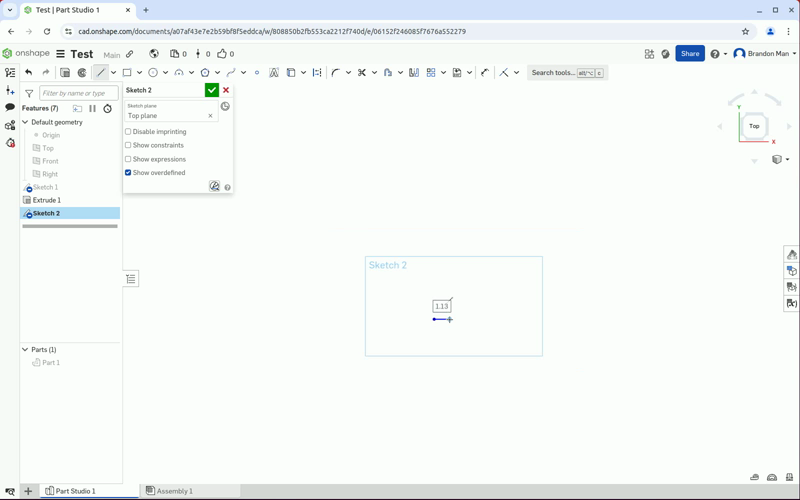
scroll(-6)
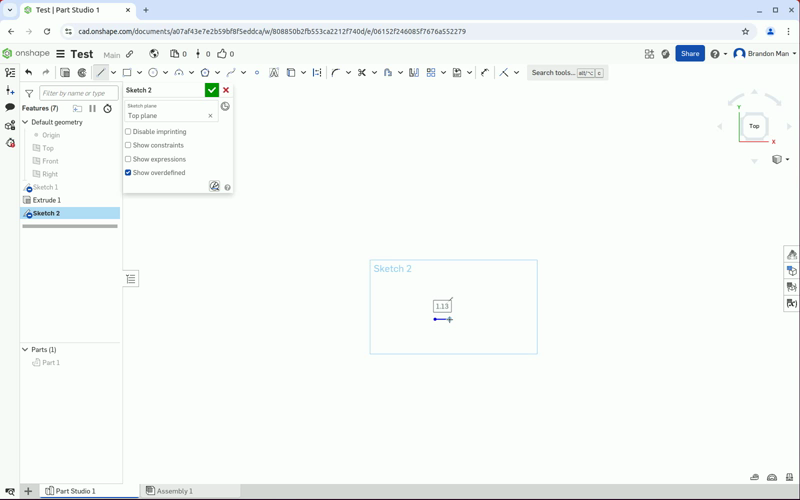
scroll(-6)
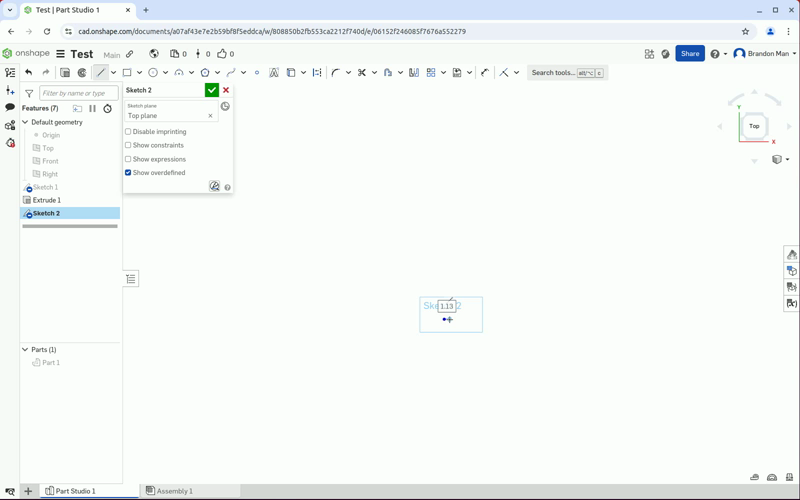
key_up(shift)
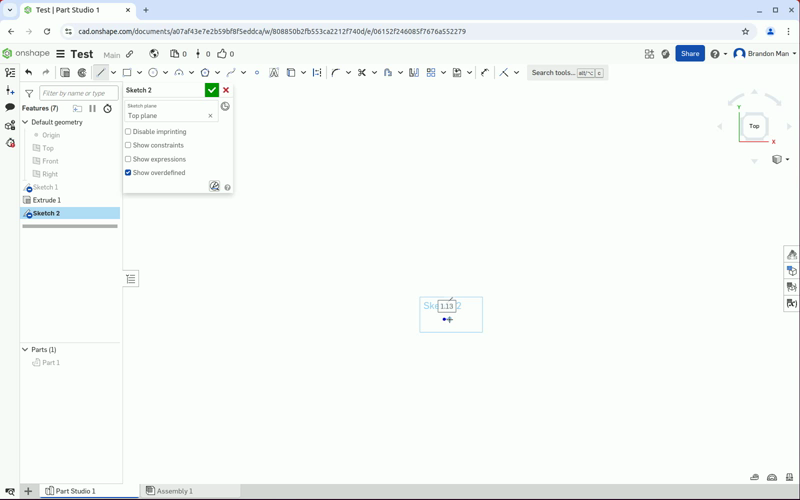
key_down(shift)
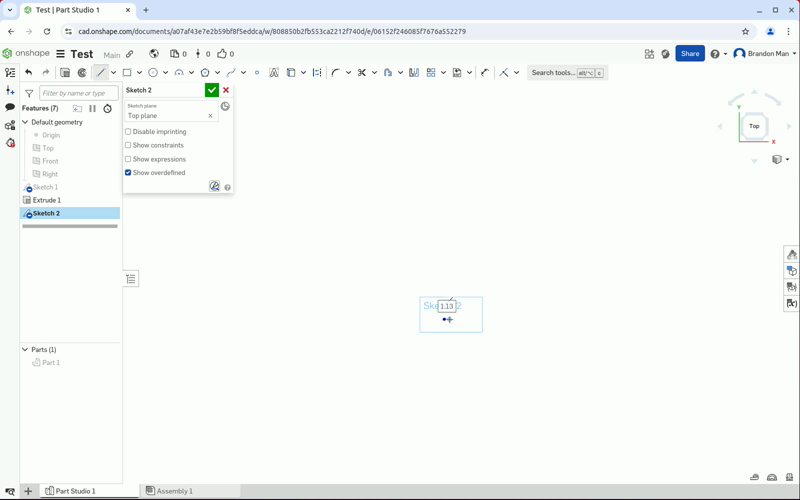
mouse_move(449, 246)
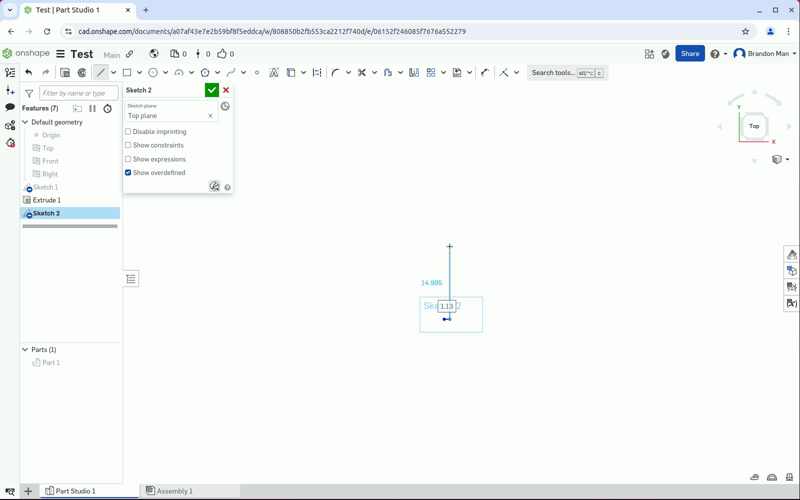
click(449, 246)
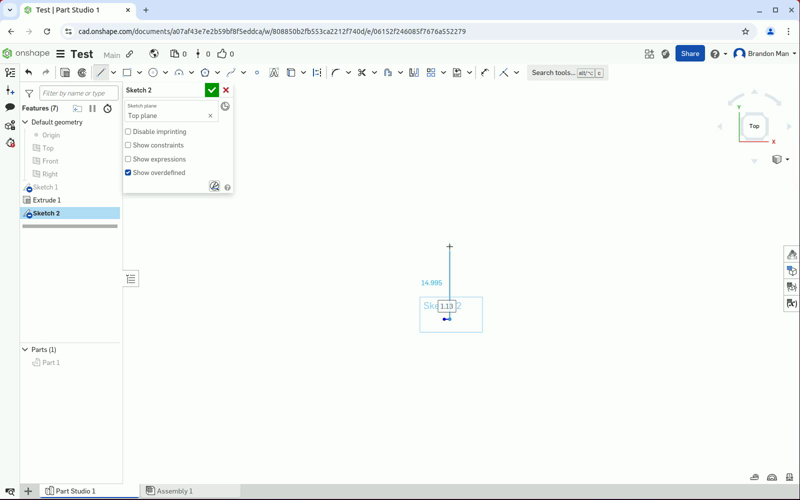
key_up(shift)
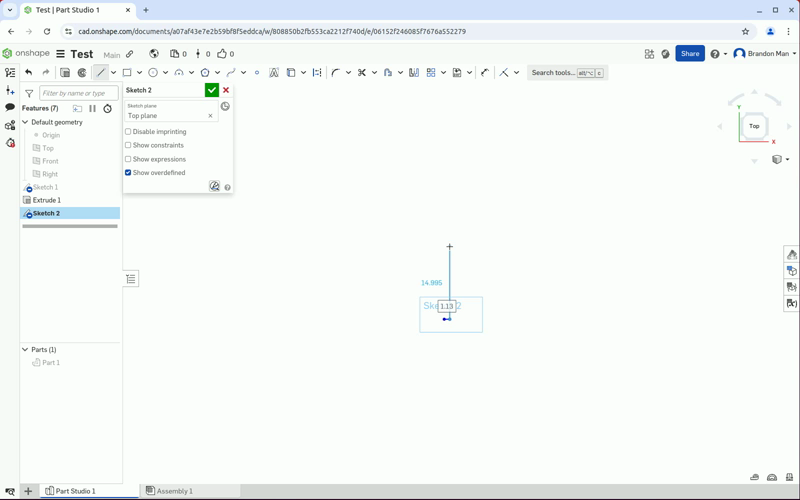
key_down(shift)
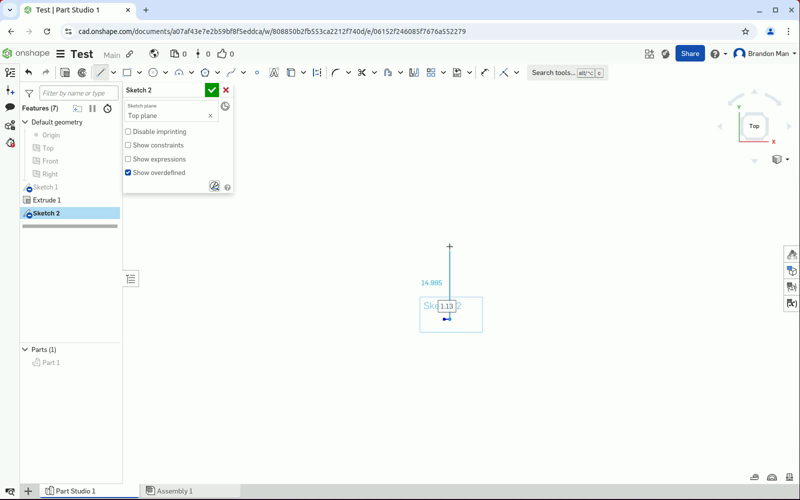
mouse_move(479, 246)
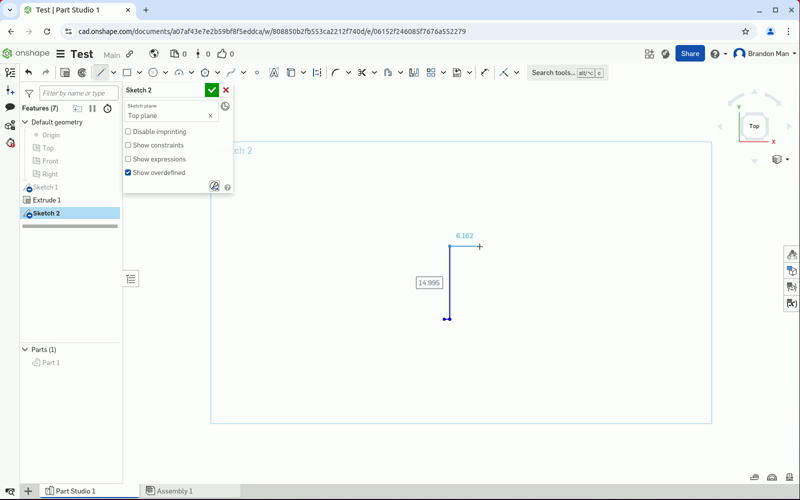
mouse_move(444, 246)
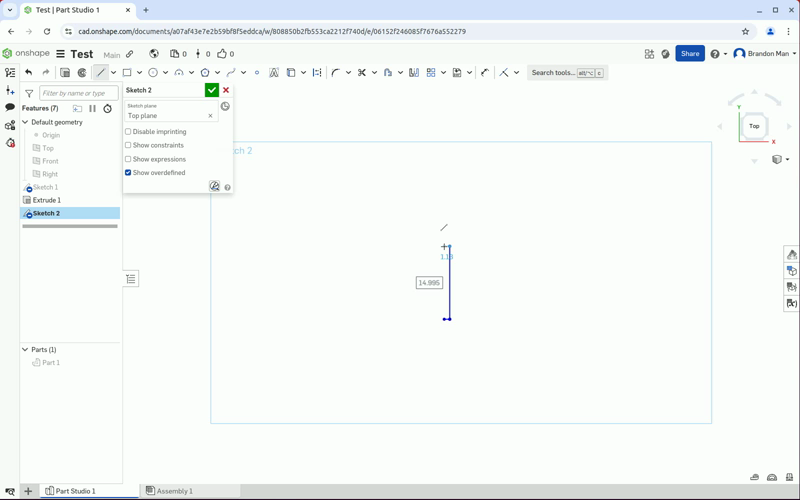
scroll(6)
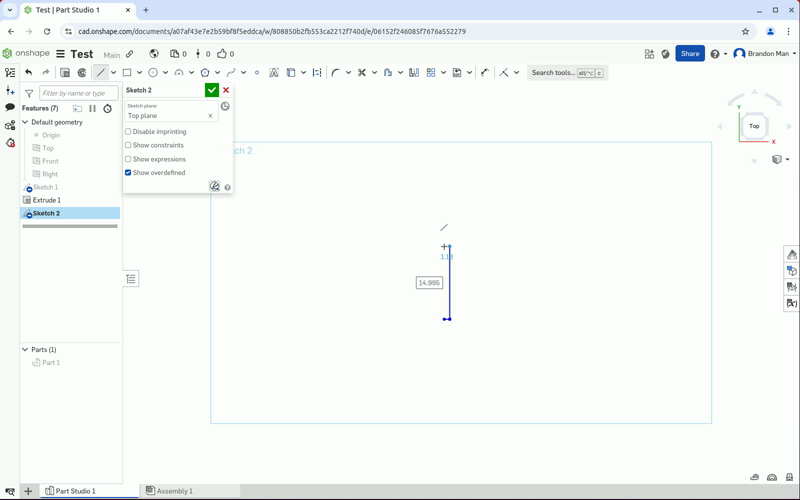
scroll(6)
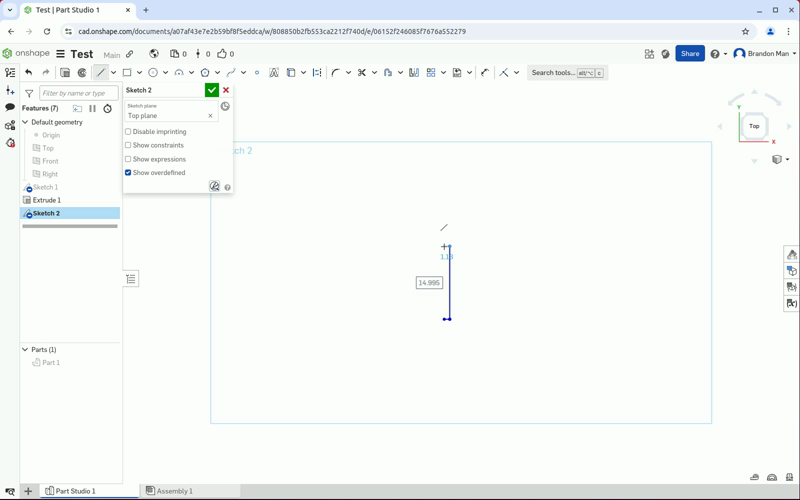
scroll(6)
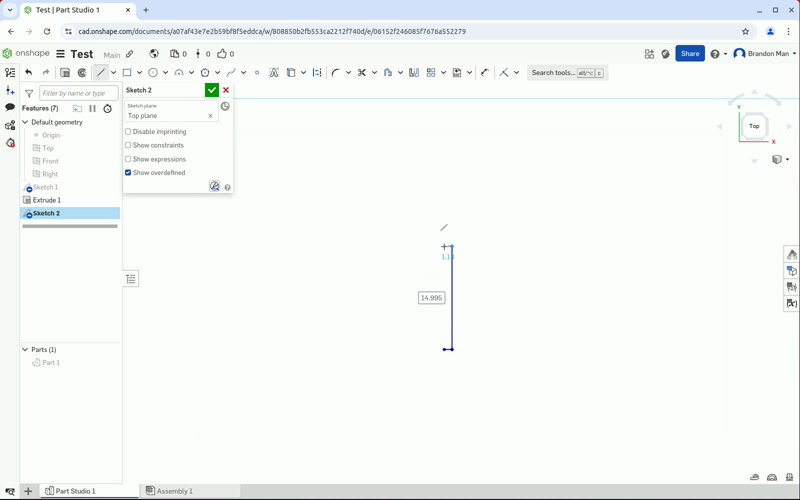
scroll(6)
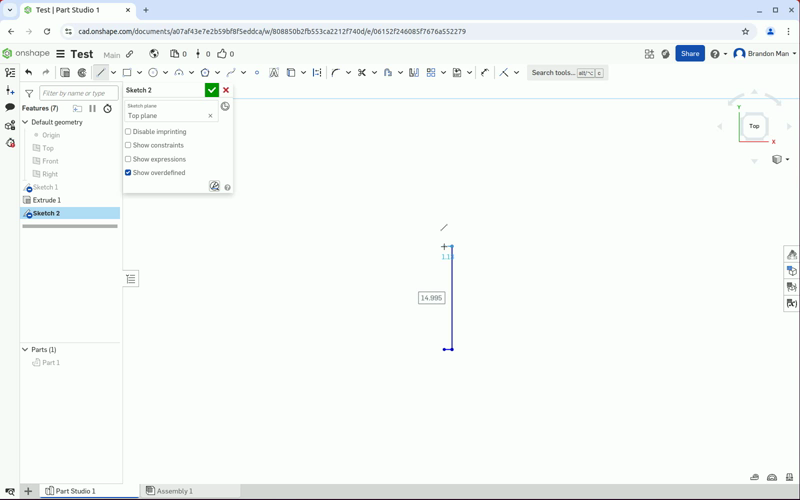
scroll(6)
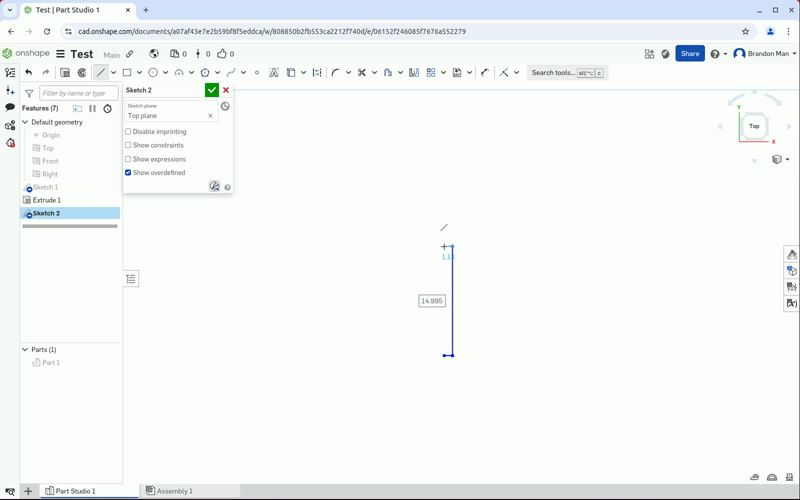
scroll(6)
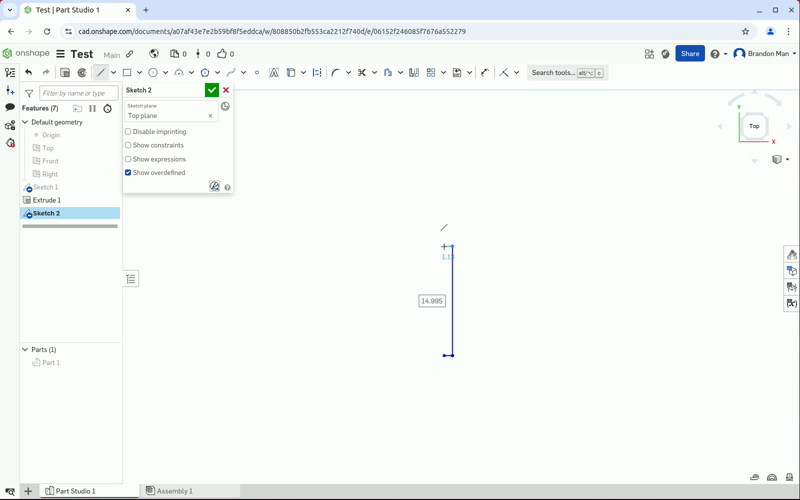
scroll(6)
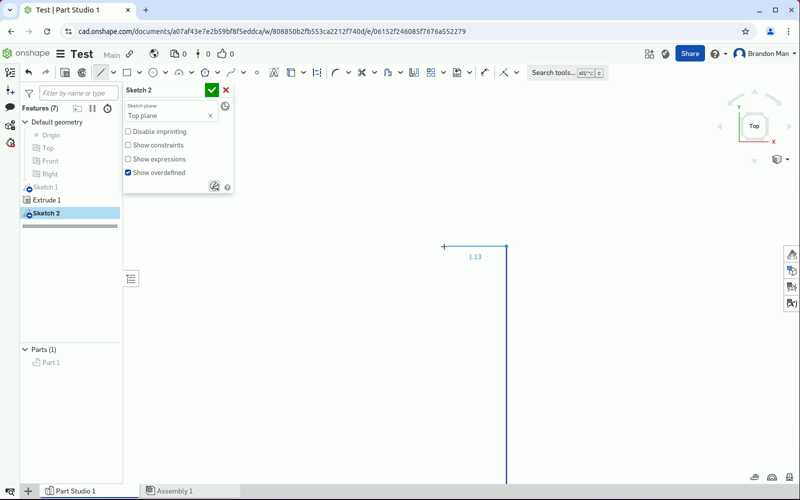
click(444, 246)
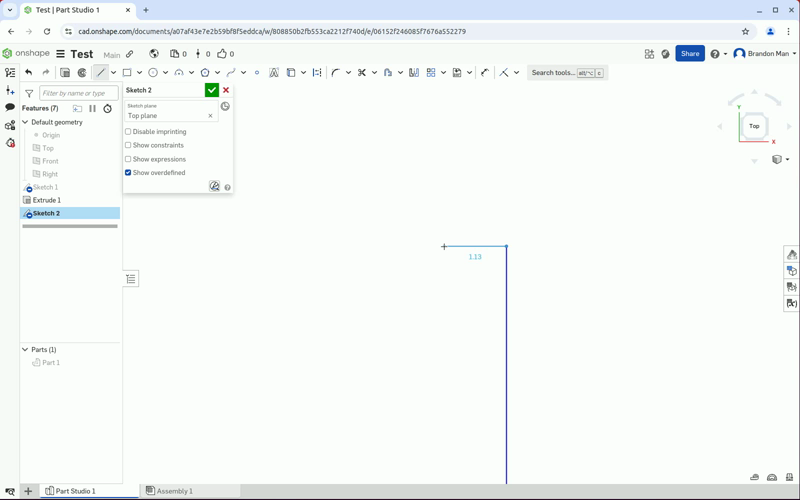
scroll(-6)
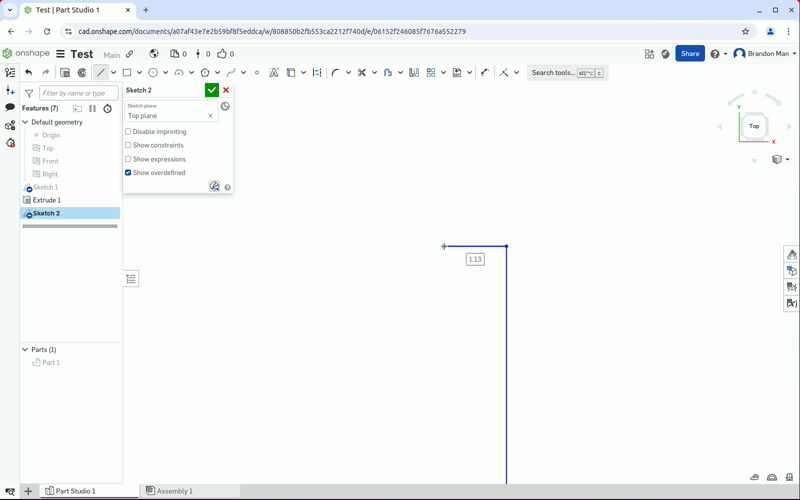
scroll(-6)
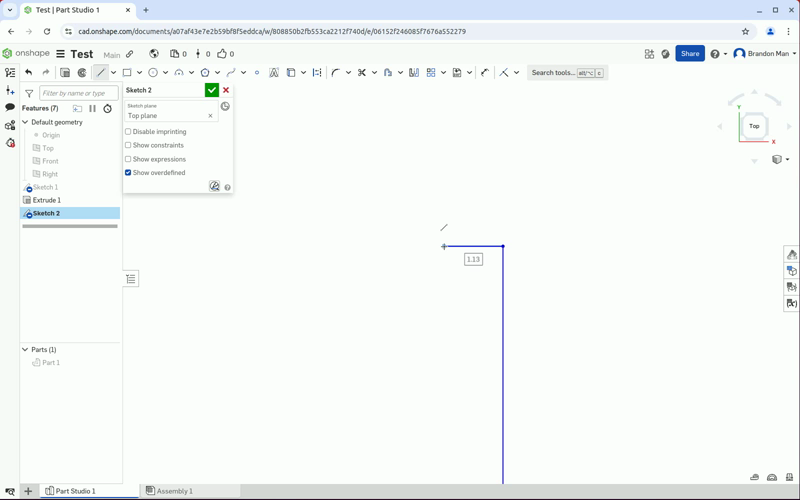
scroll(-6)
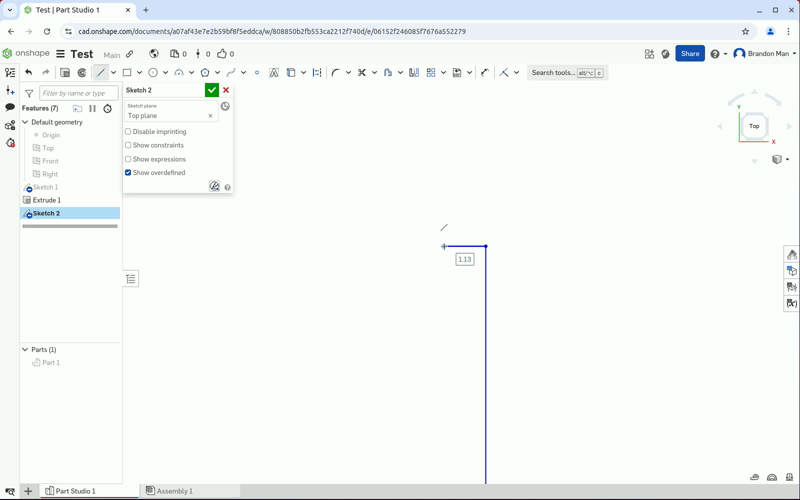
scroll(-6)
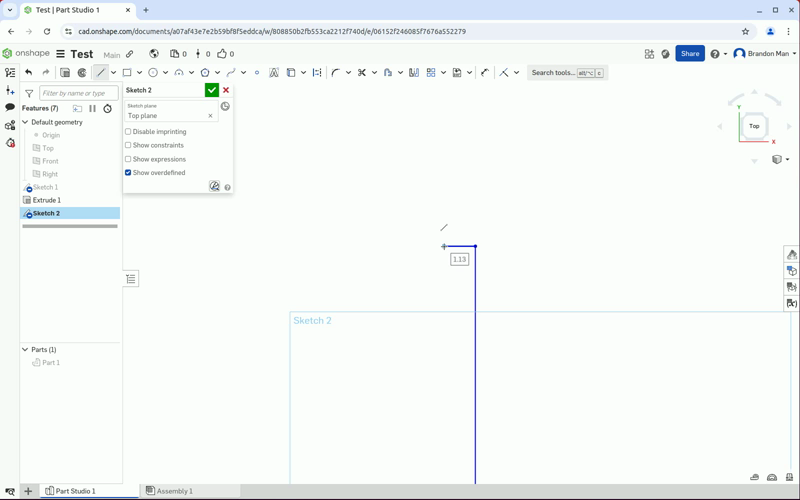
scroll(-6)
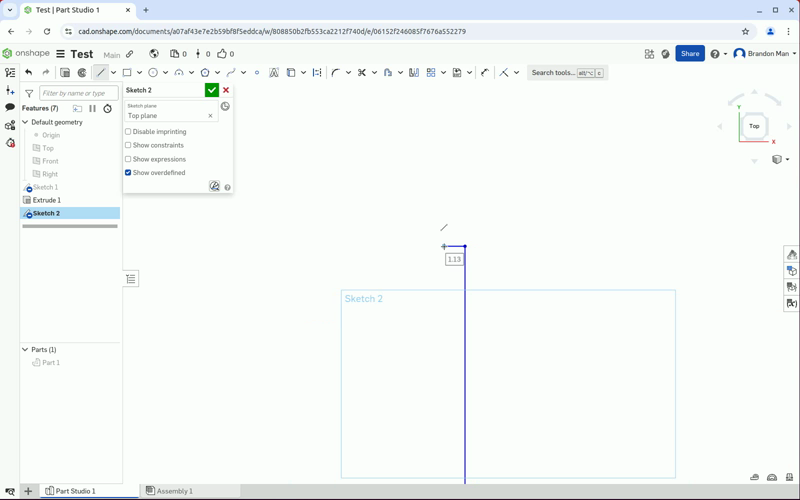
scroll(-6)
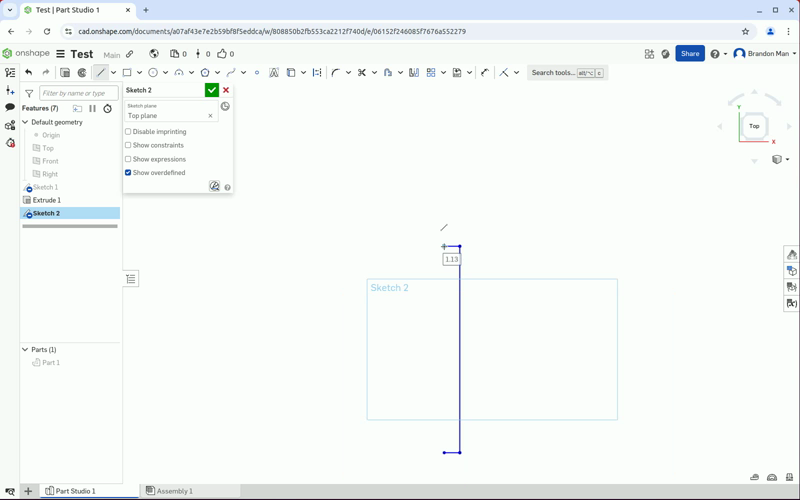
scroll(-6)
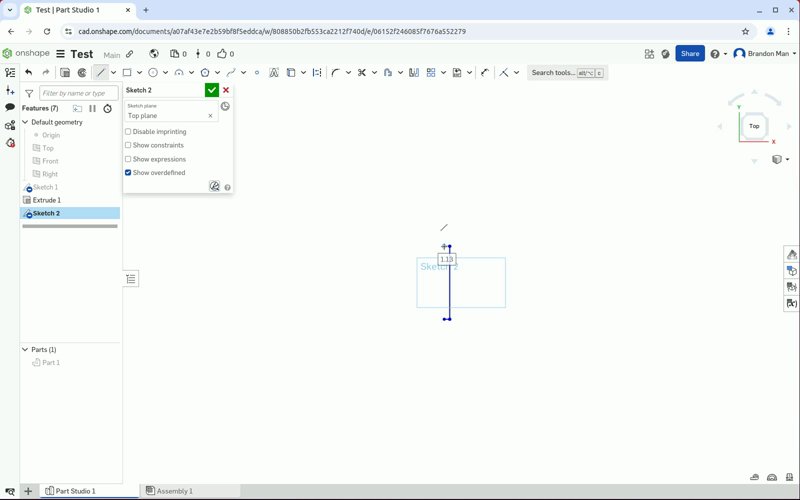
key_up(shift)
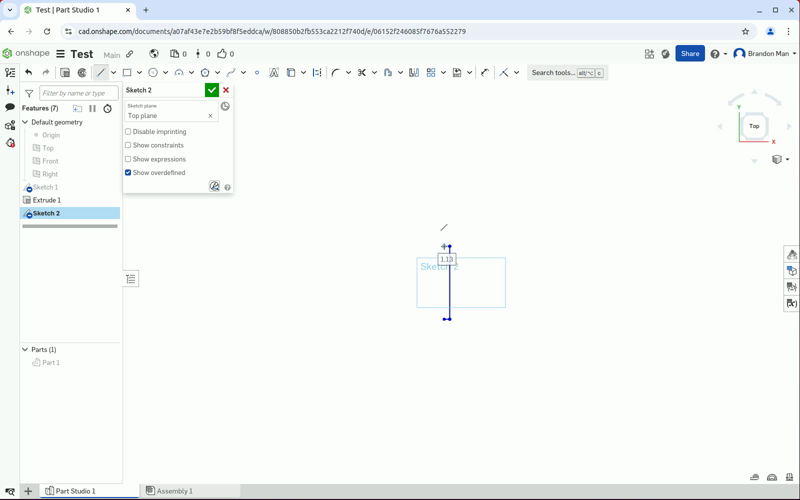
key_down(shift)
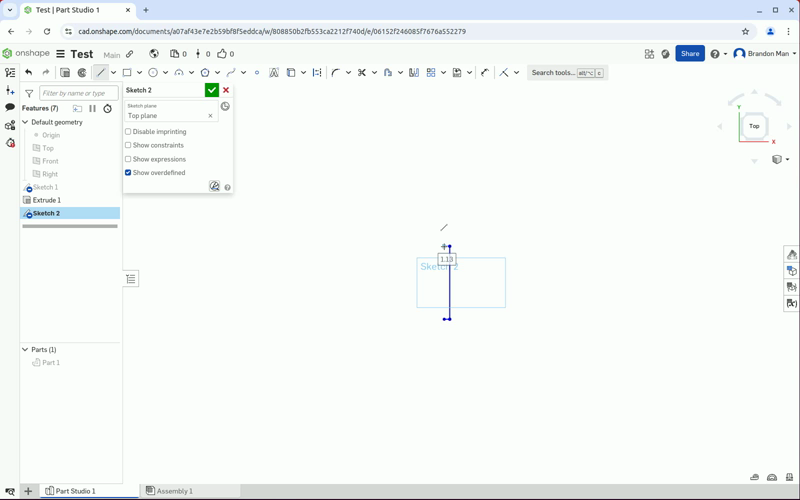
mouse_move(444, 319)
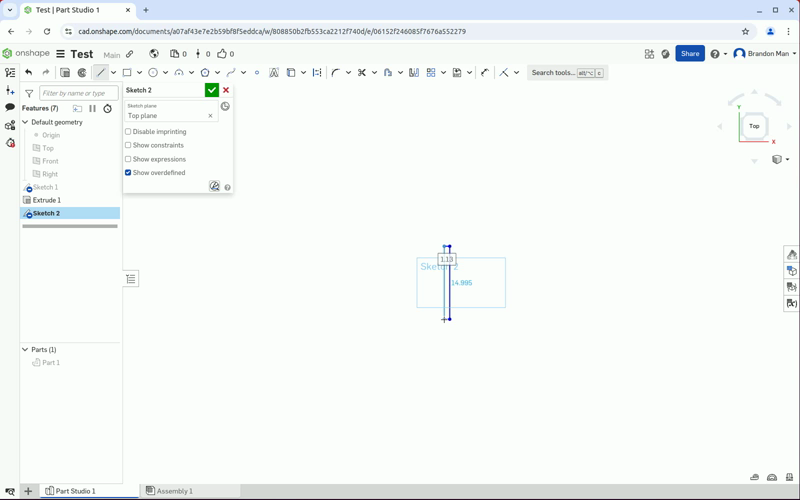
key_up(shift)
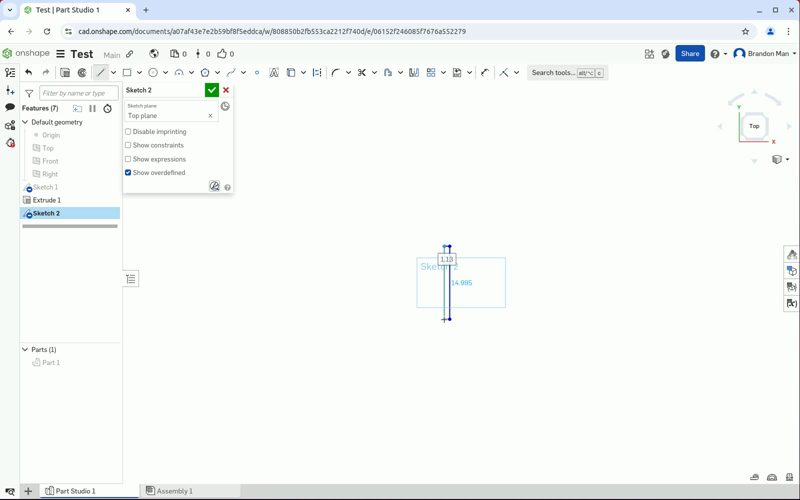
click(444, 319)
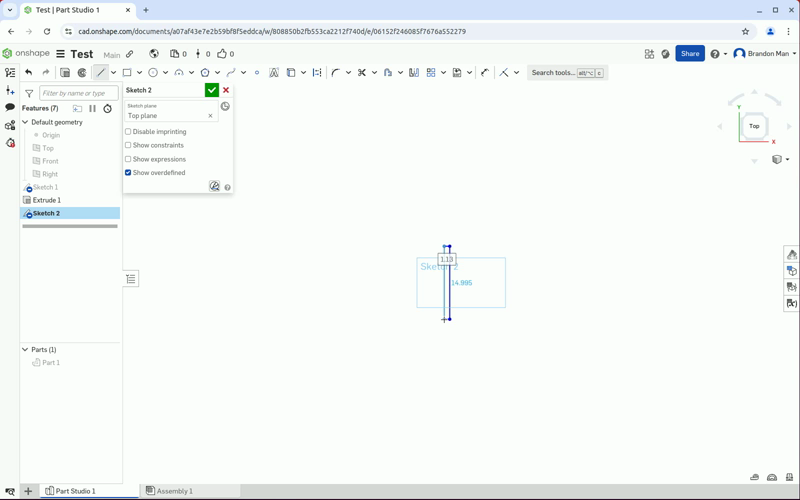
key(esc)
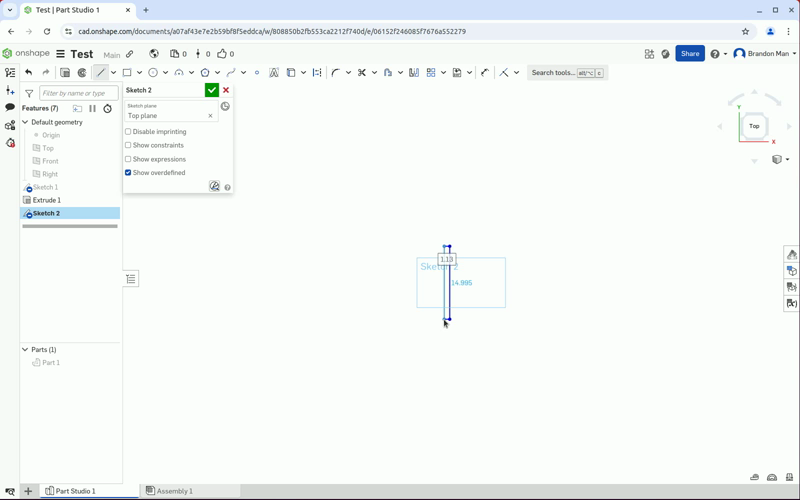
mouse_move(447, 295)
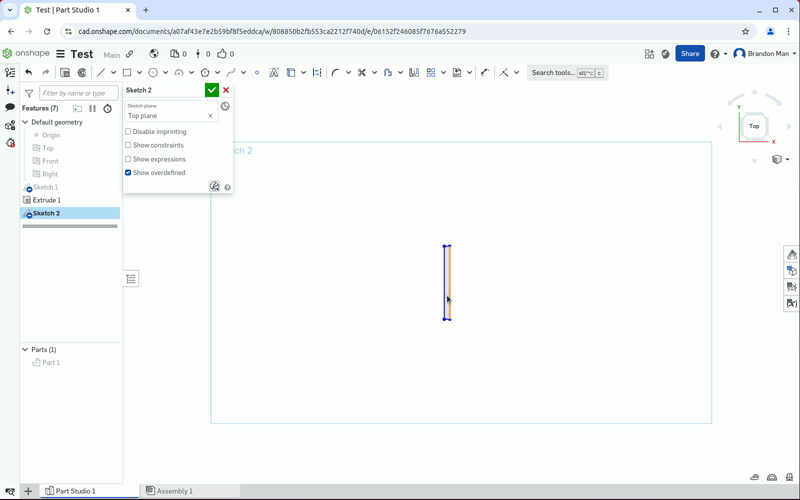
scroll(6)
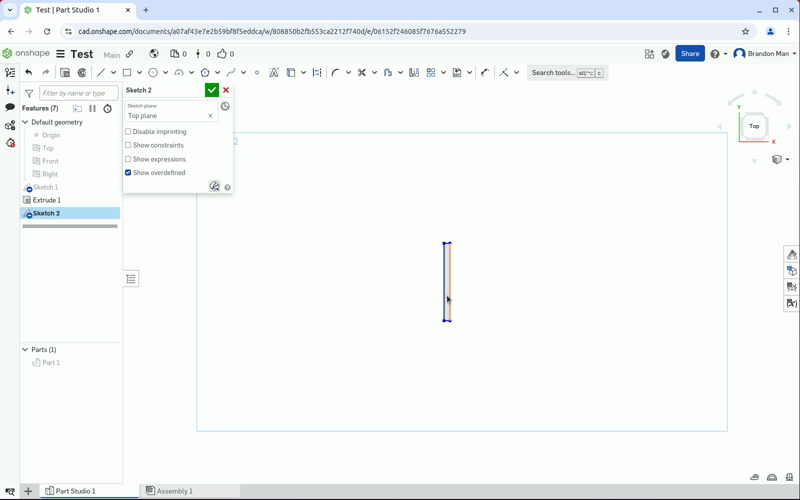
scroll(6)
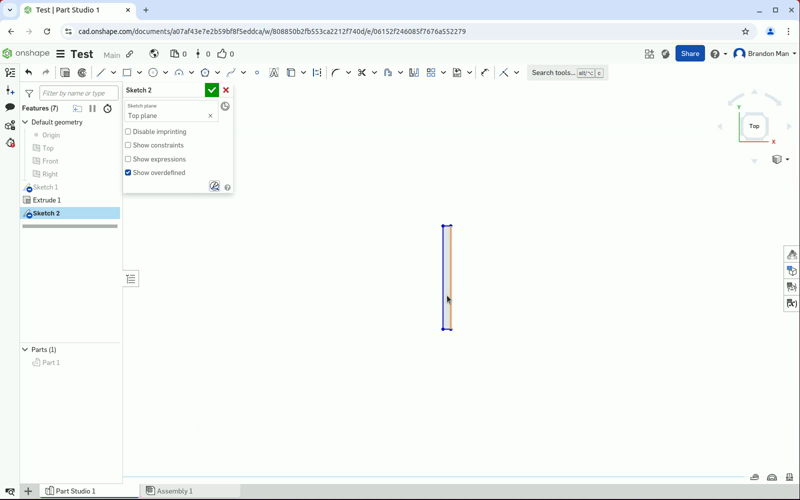
scroll(6)
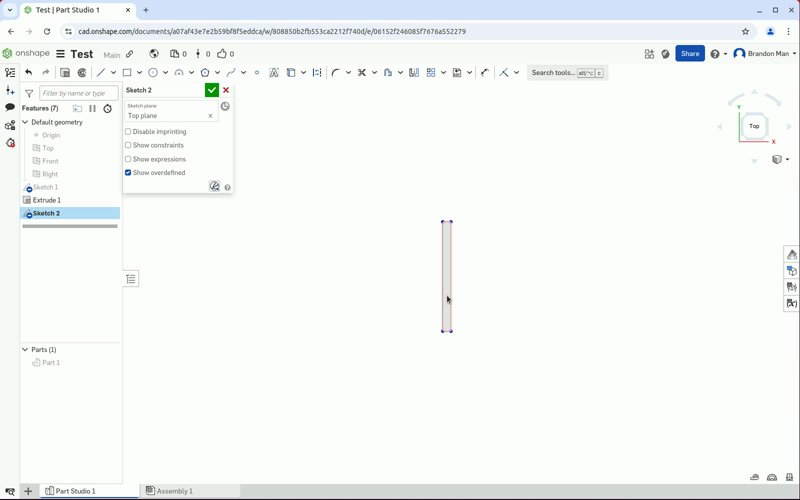
scroll(6)
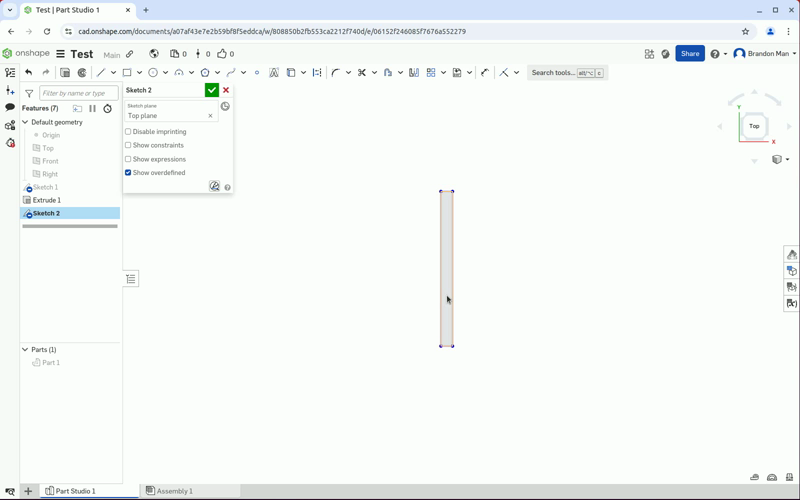
scroll(6)
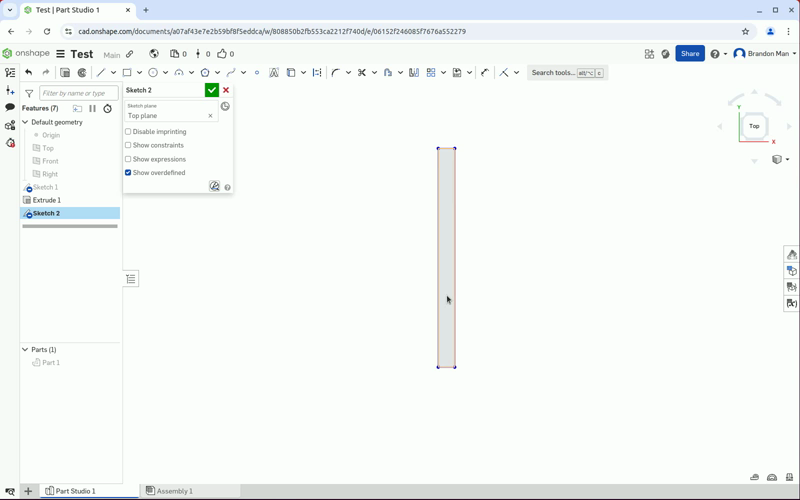
scroll(6)
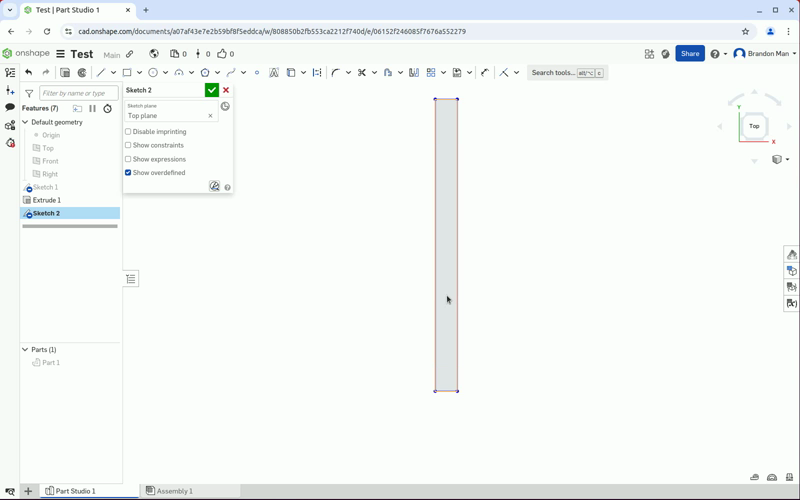
scroll(6)
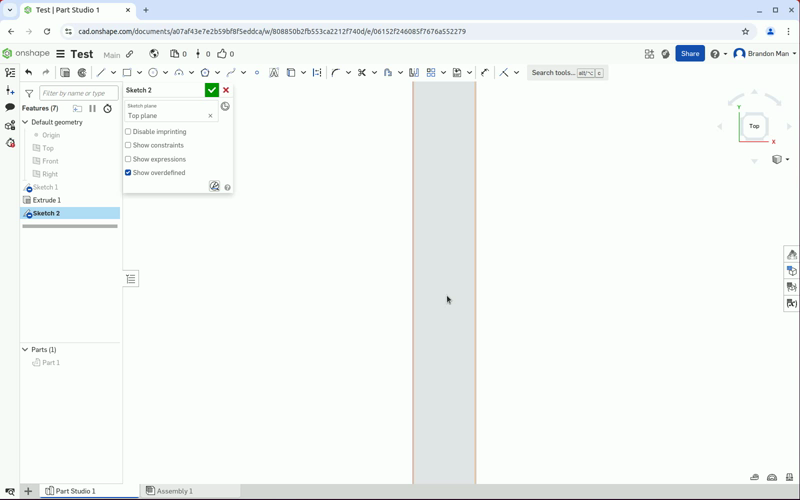
click(447, 295)
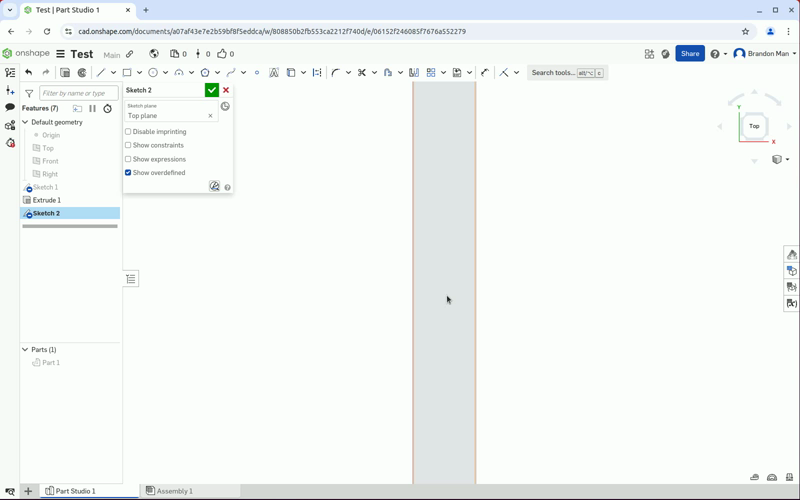
scroll(-6)
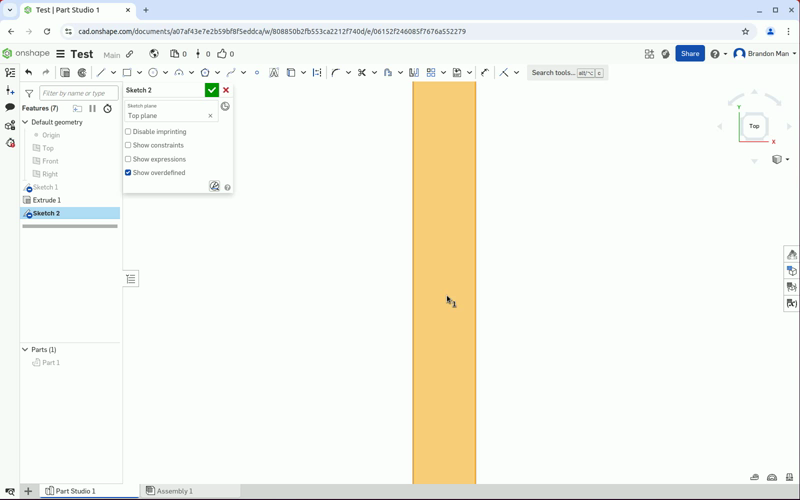
scroll(-6)
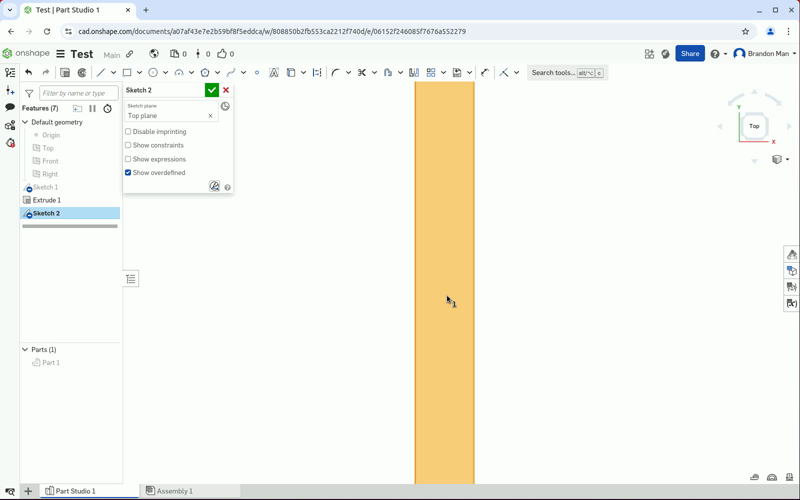
scroll(-6)
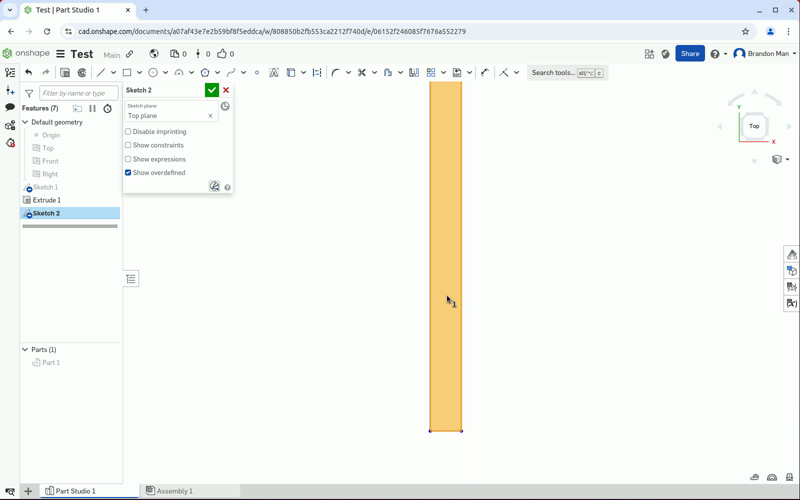
scroll(-6)
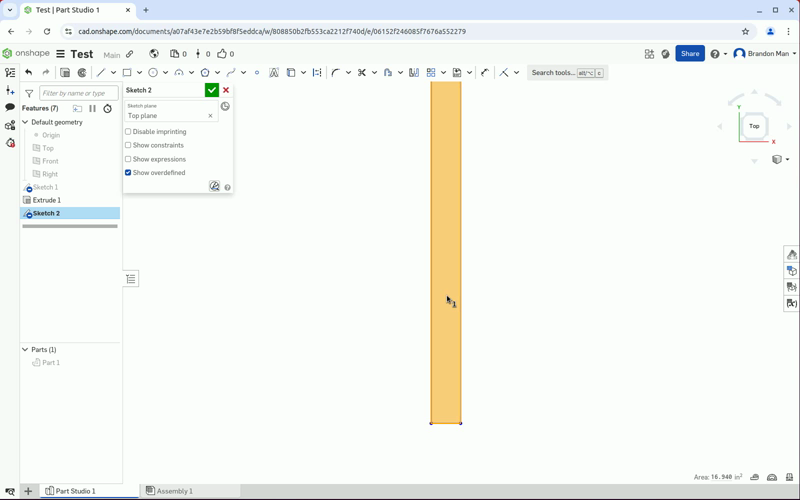
scroll(-6)
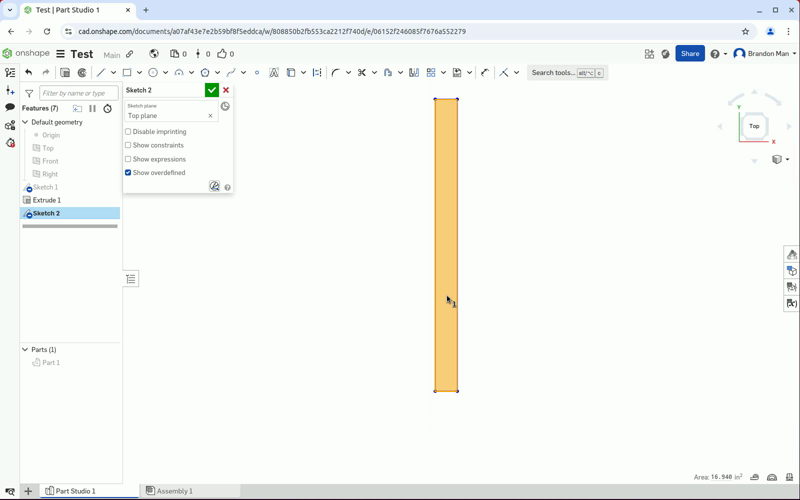
scroll(-6)
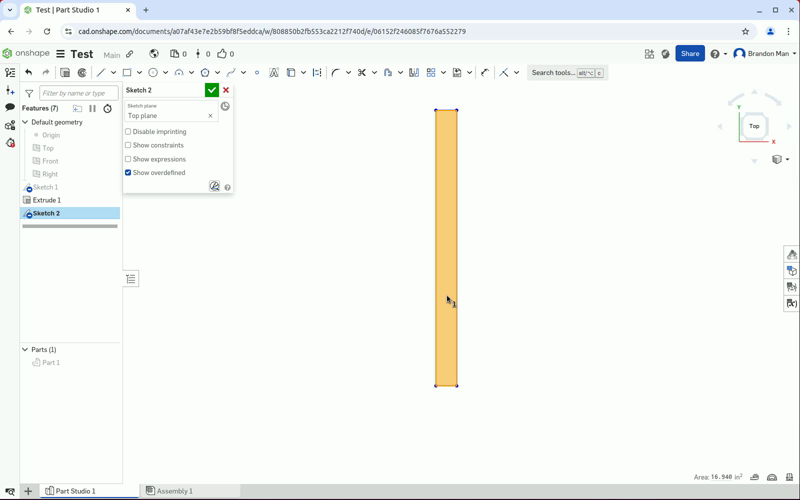
scroll(-6)
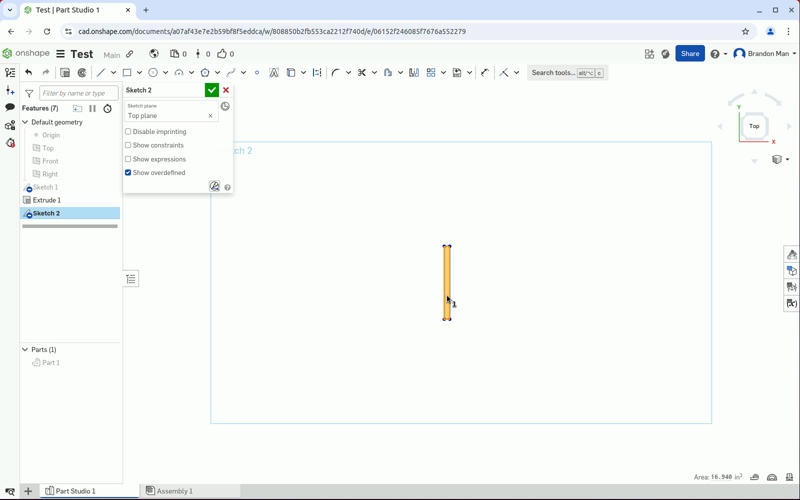
mouse_move(73, 352)
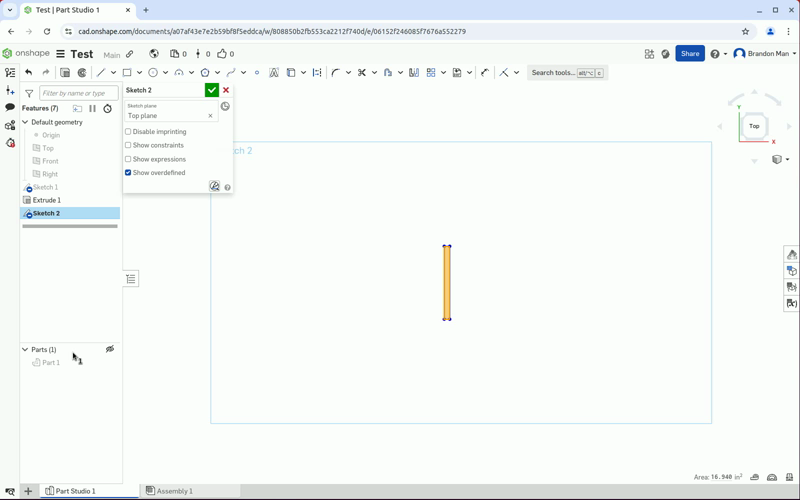
key(shift+y)
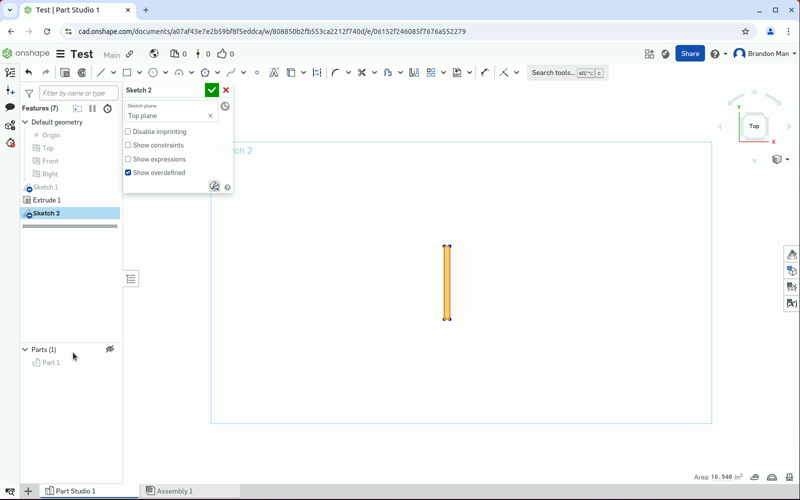
key(shift+e)
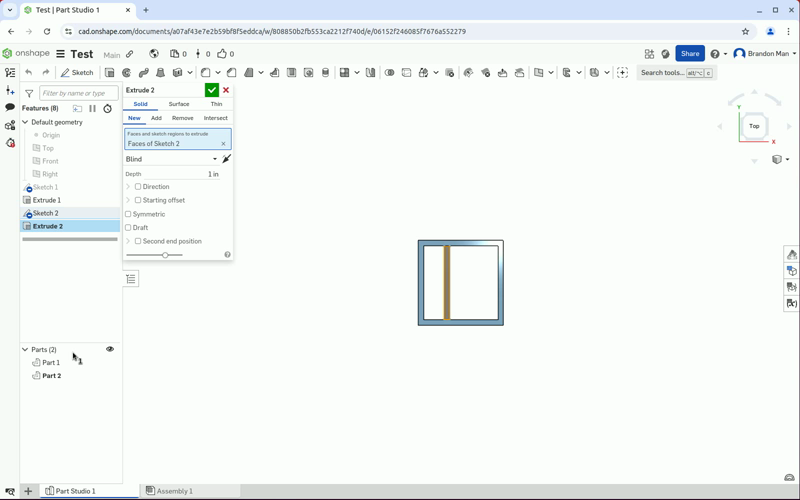
mouse_move(143, 106)
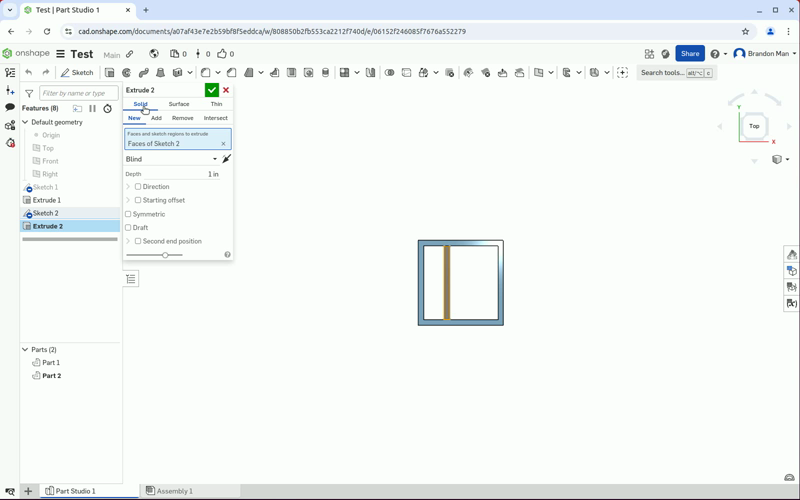
click(143, 106)
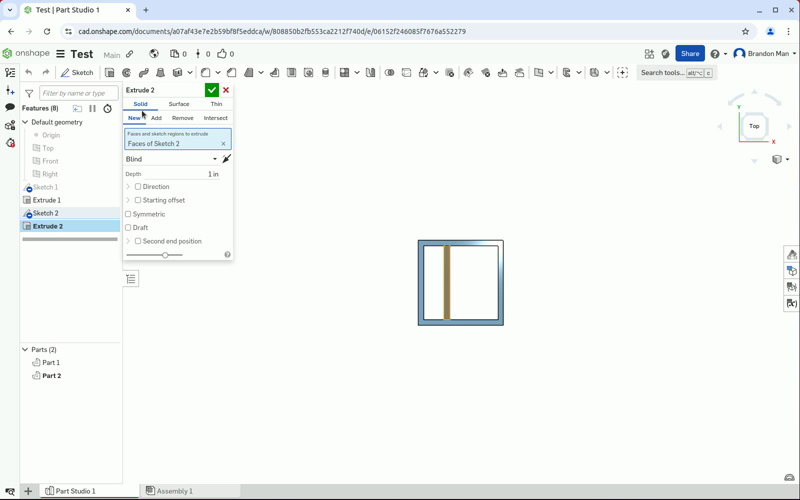
mouse_move(137, 120)
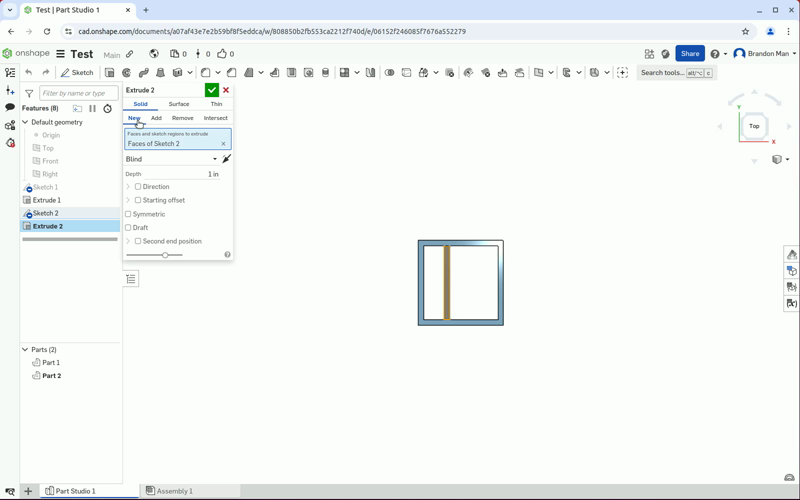
click(137, 120)
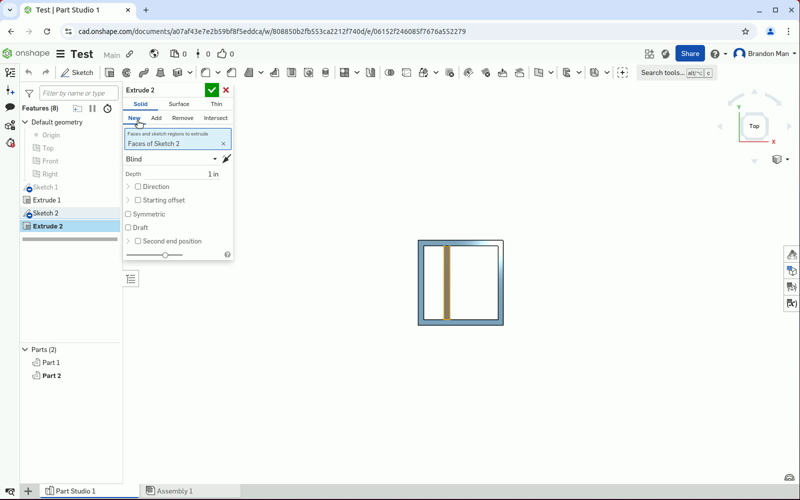
key(tab, 4)
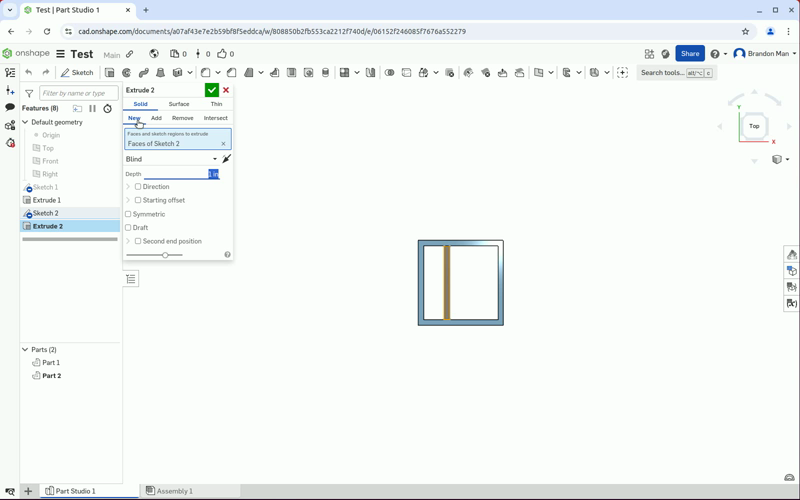
text(17.331)
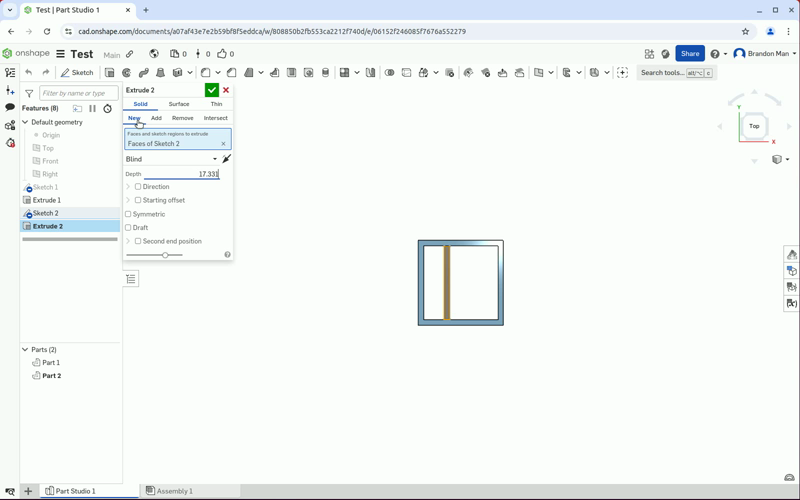
key(enter)
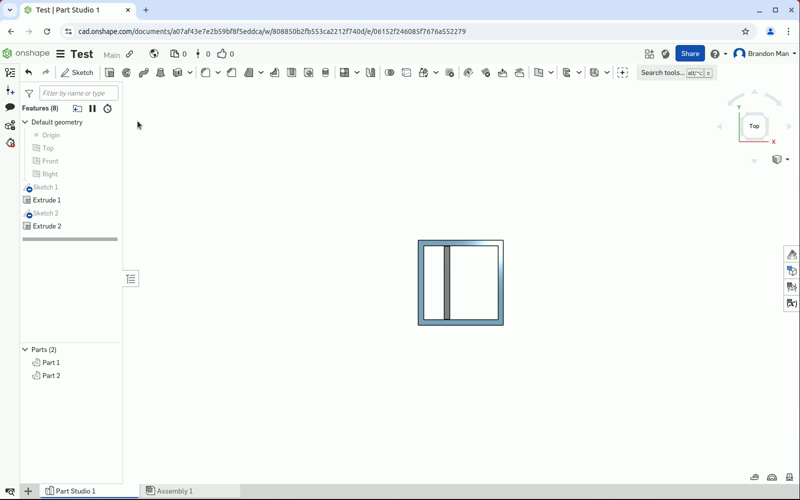
key(shift+h)
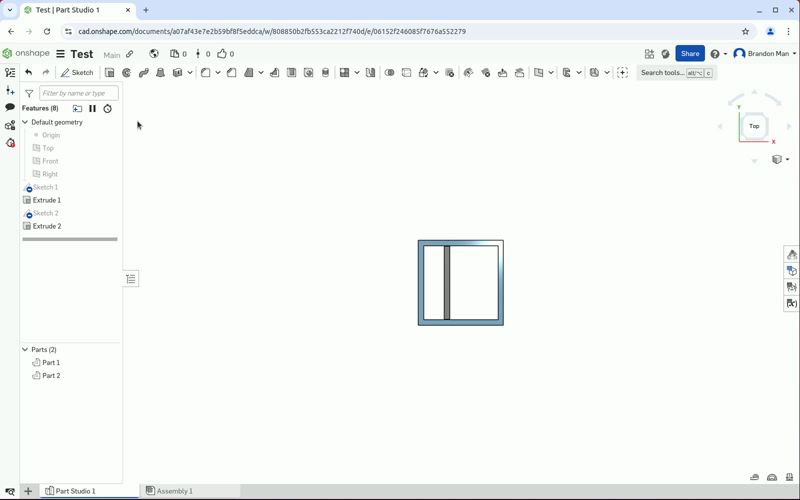
key(shift+h)
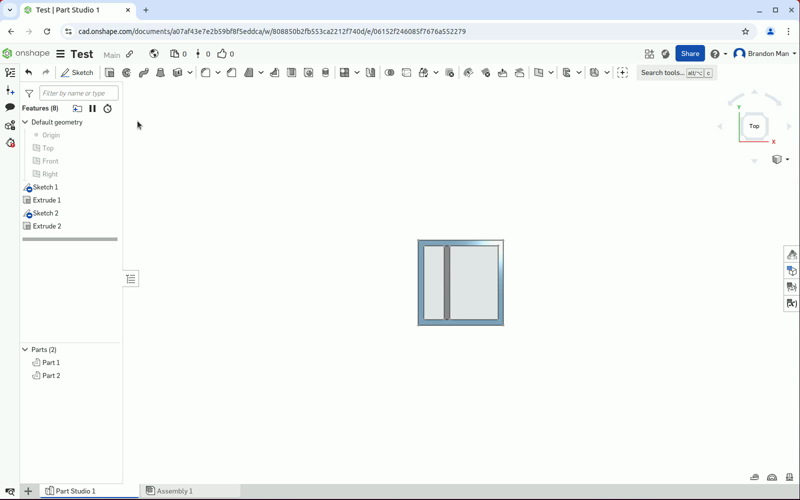
key(shift+7)
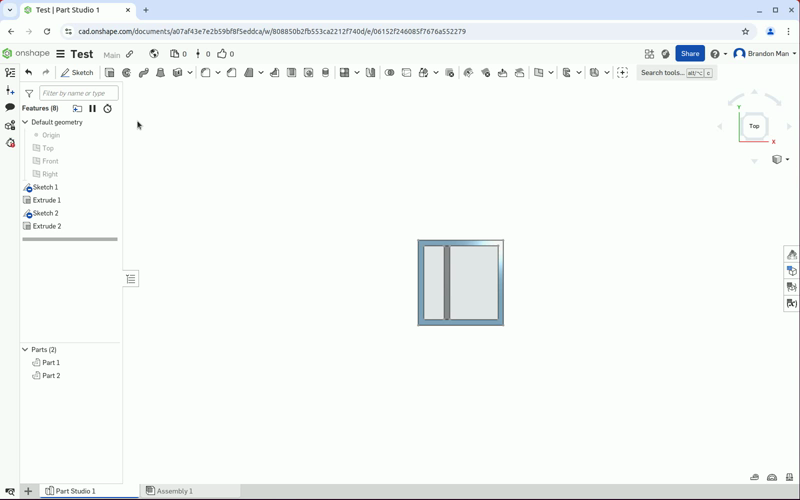
key(up, 3)
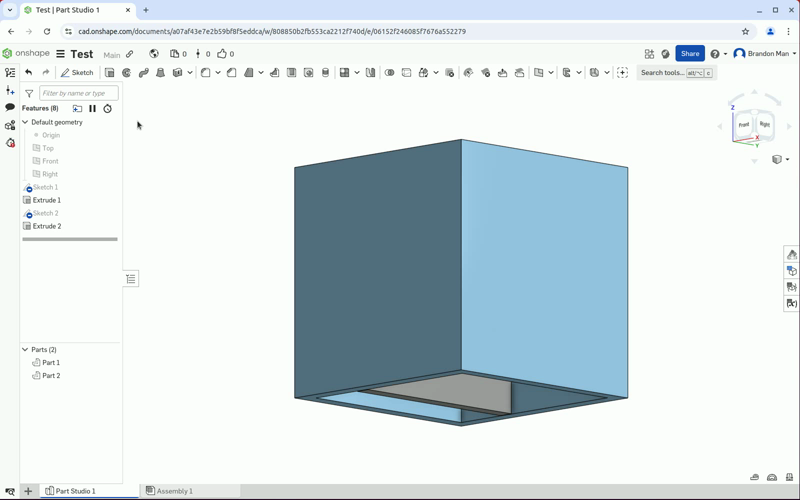
key(left, 3)
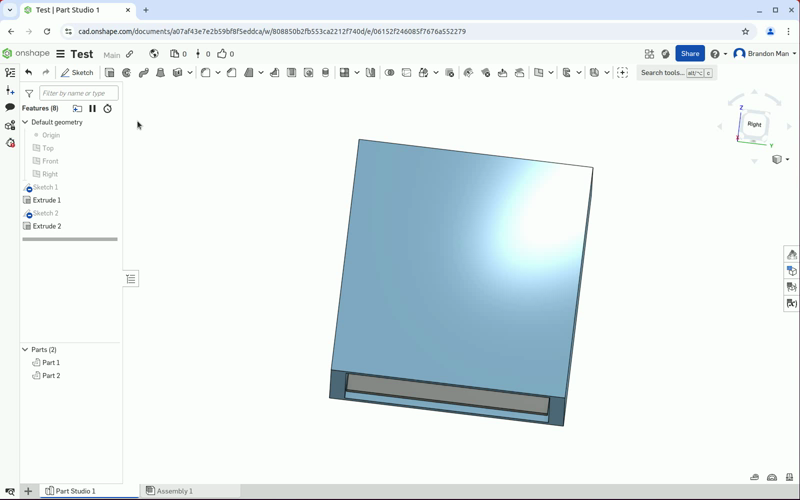
key(right, 3)
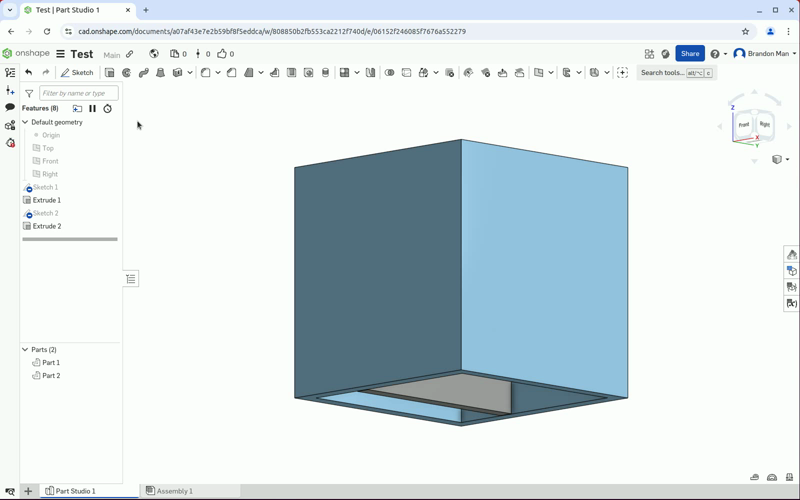
key(down, 3)
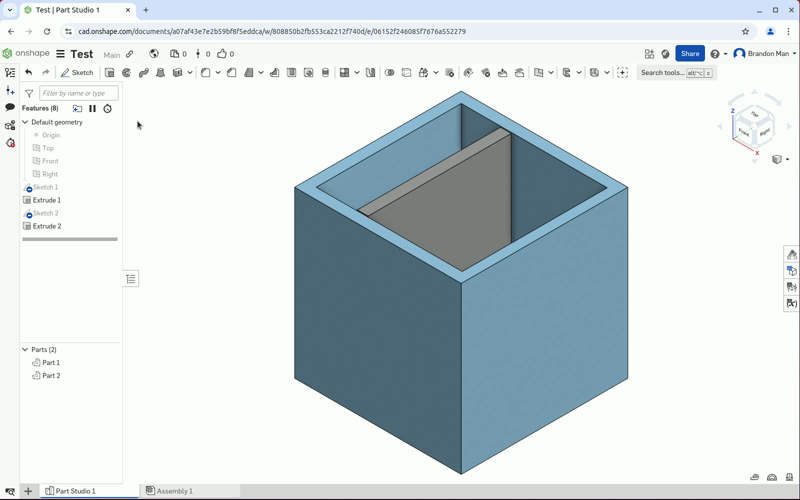
mouse_move(73, 189)
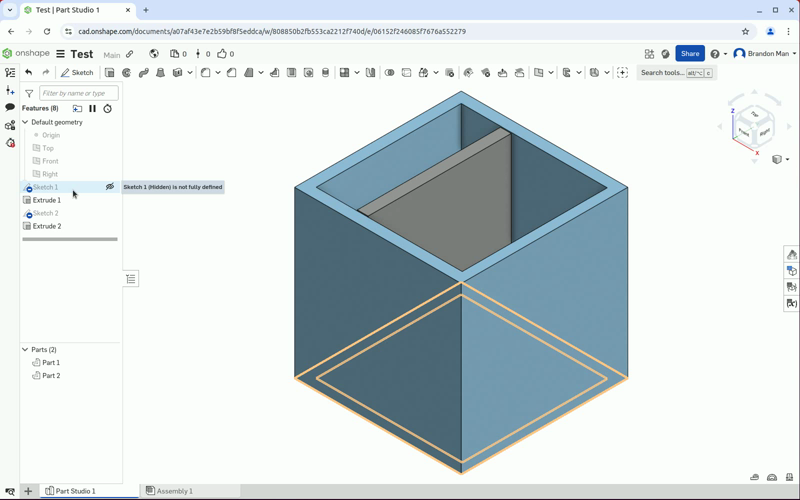
click(73, 189)